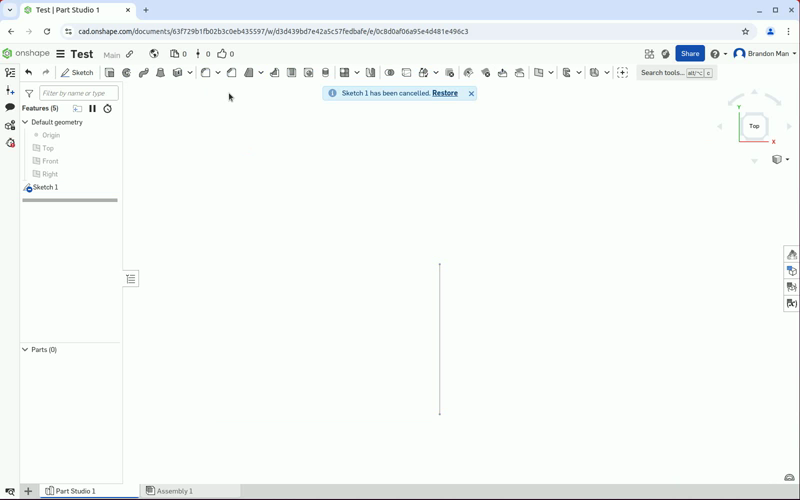
key(shift+h)
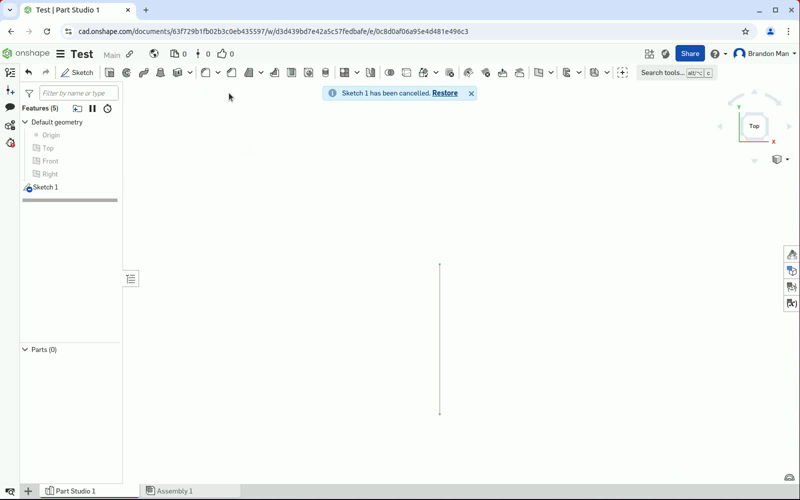
key(shift+s)
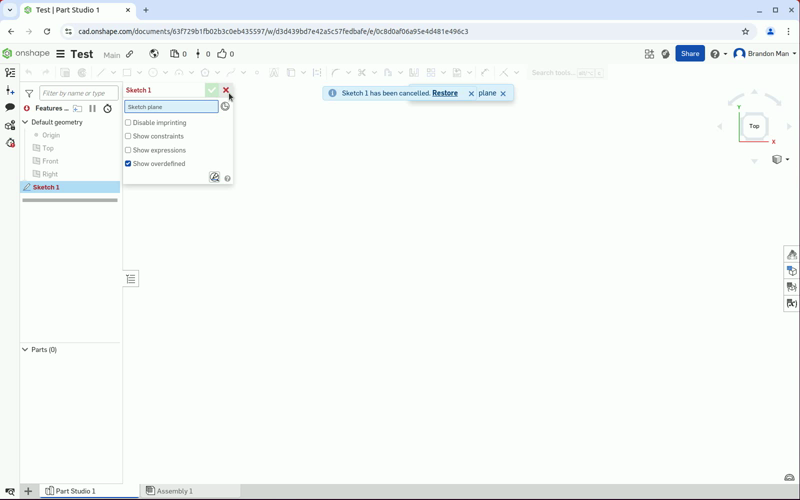
mouse_move(73, 150)
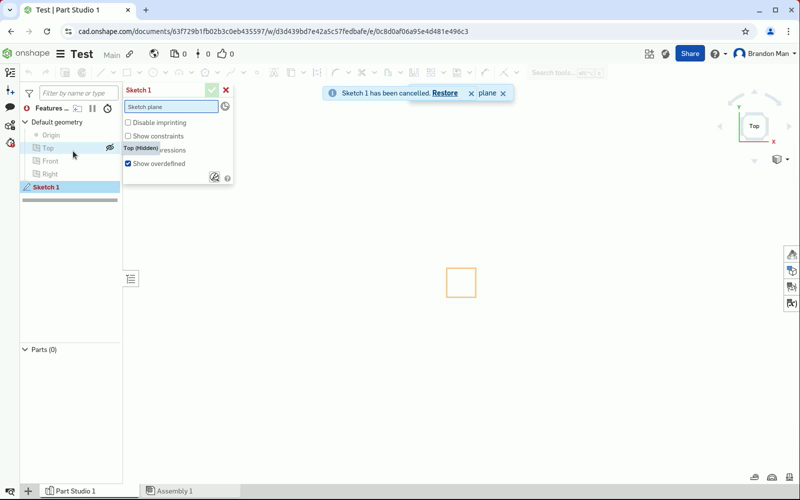
click(73, 150)
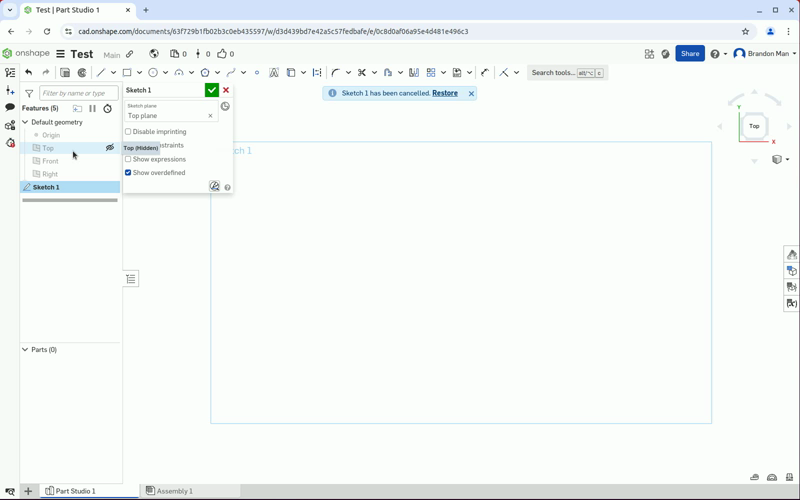
mouse_move(73, 352)
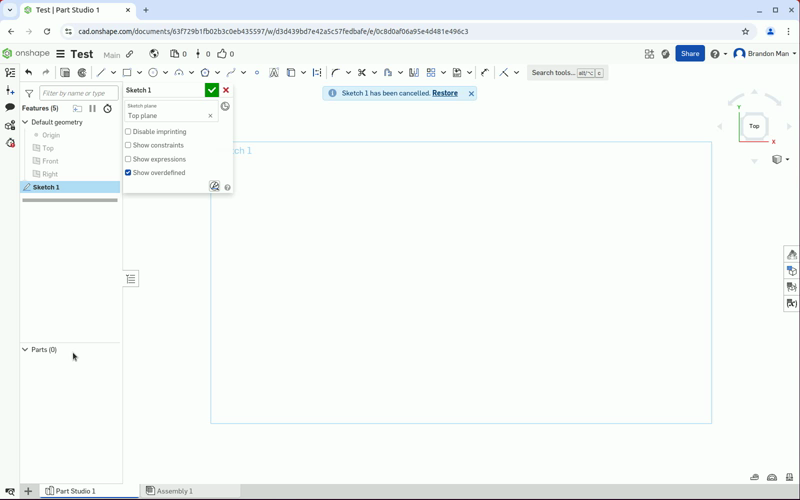
key(y)
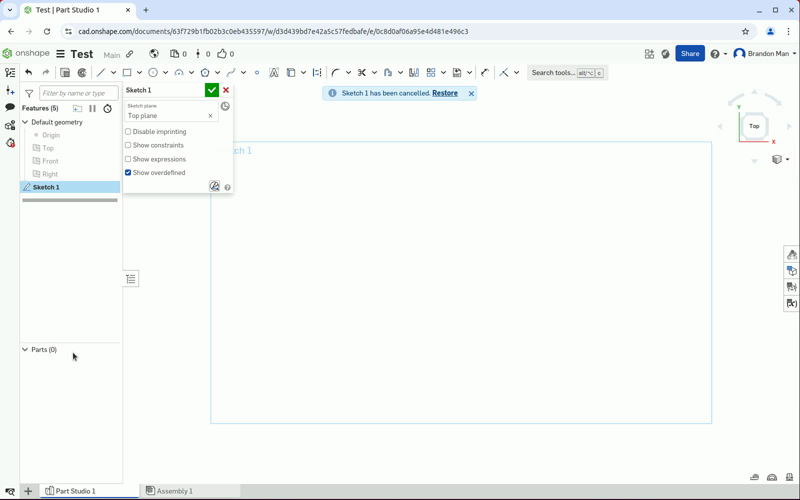
key(l)
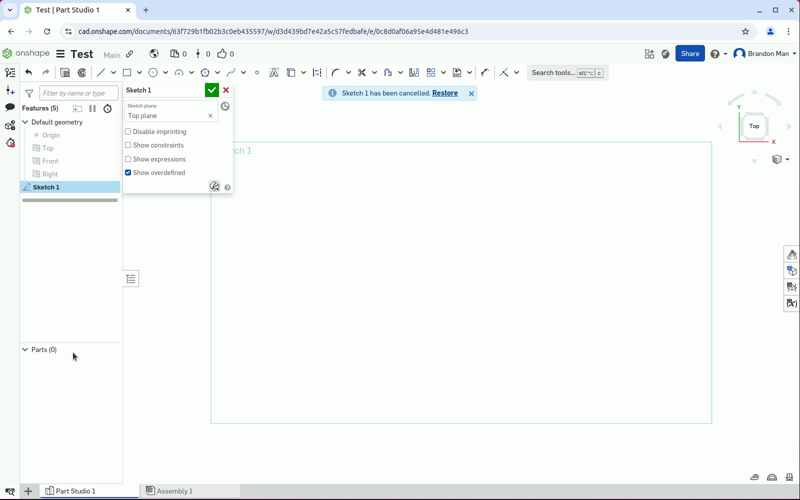
key_down(shift)
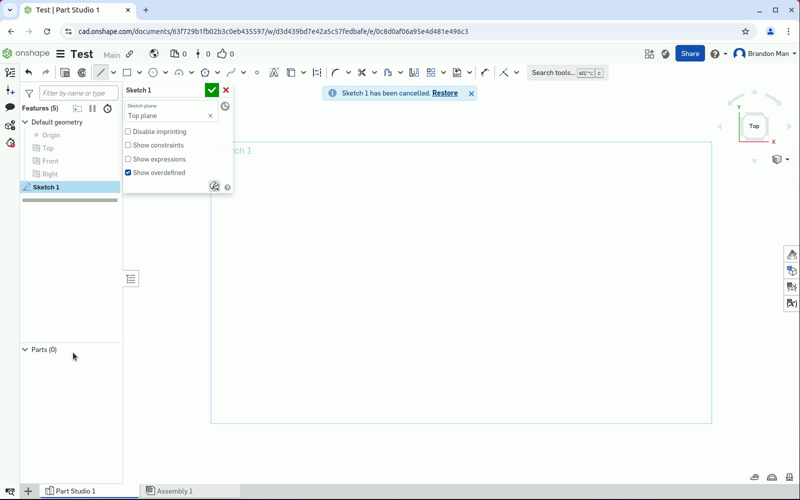
mouse_move(399, 341)
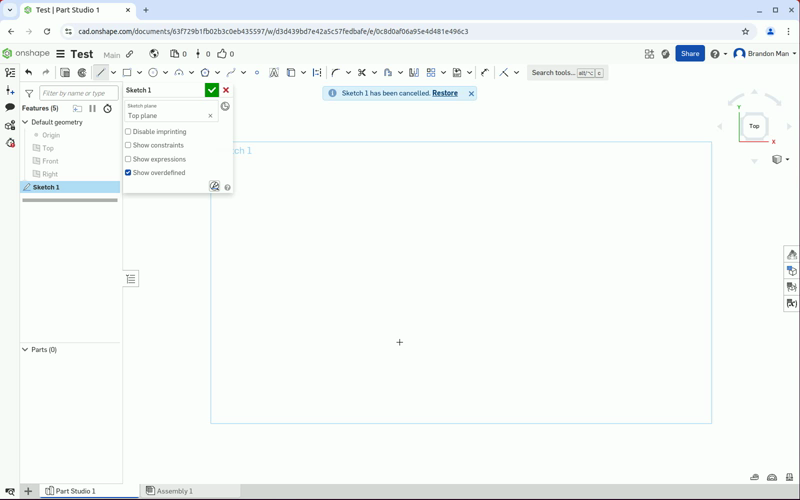
click(399, 341)
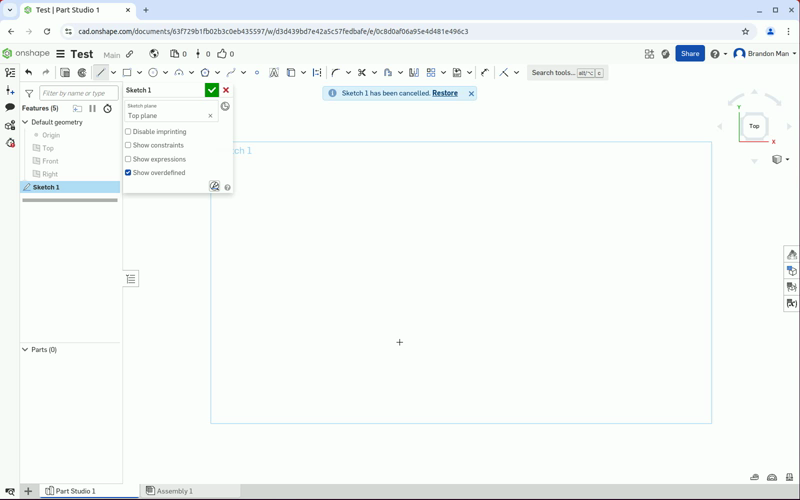
key_up(shift)
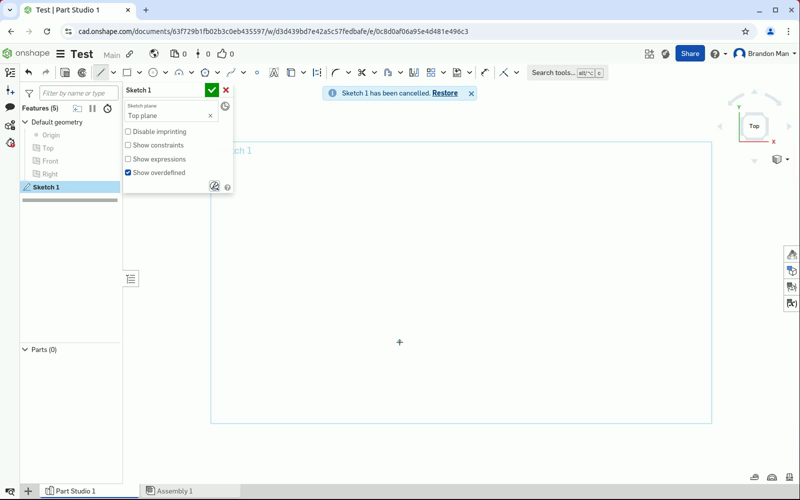
key_down(shift)
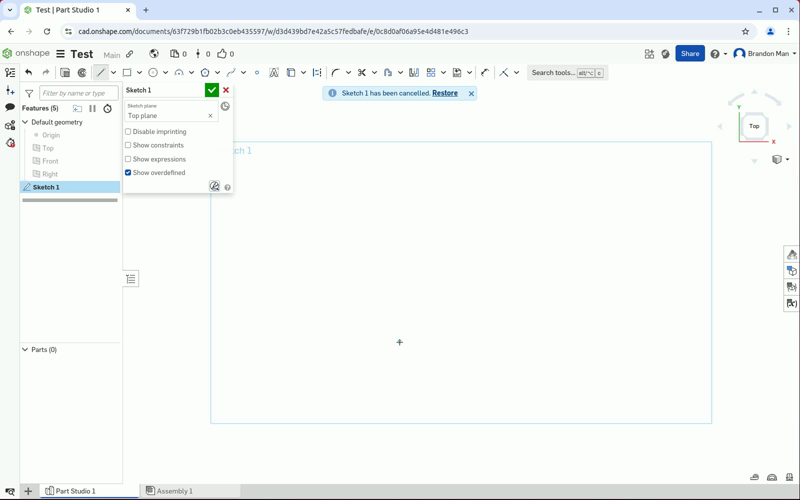
mouse_move(572, 341)
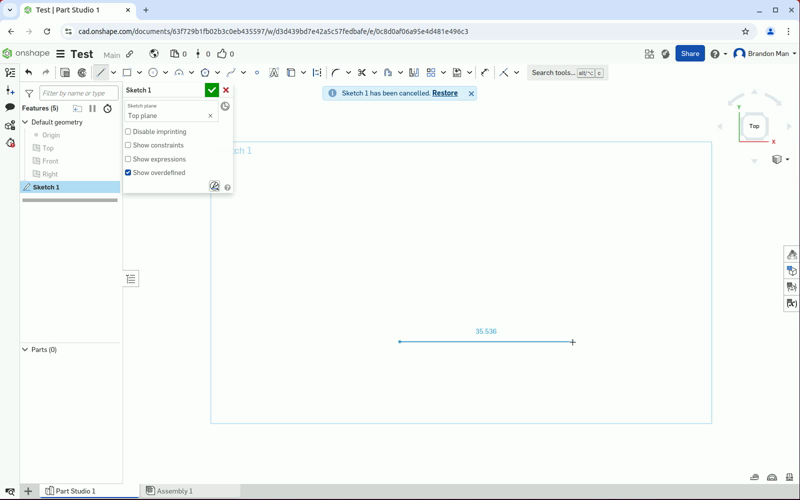
click(572, 341)
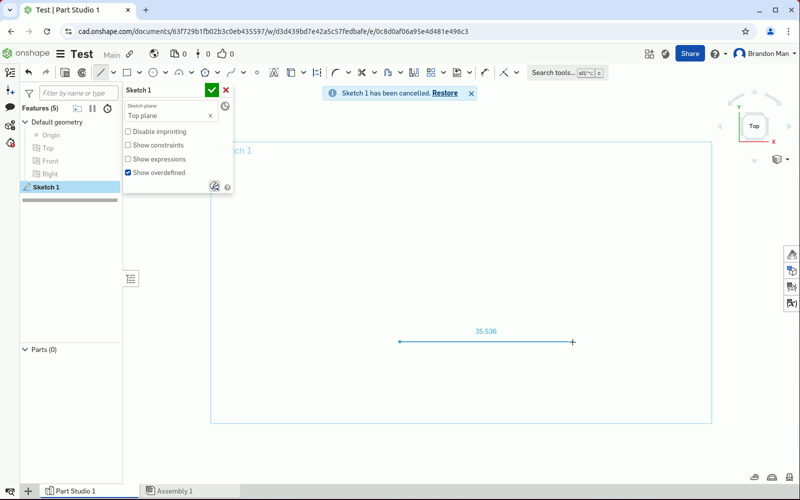
key_up(shift)
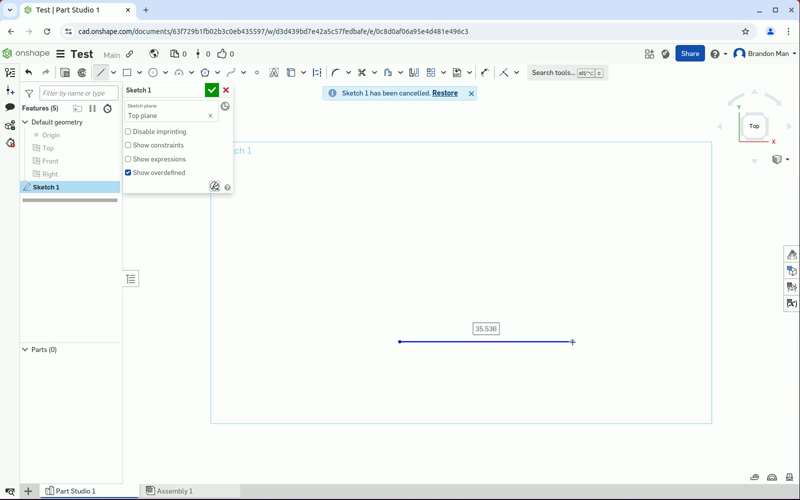
key_down(shift)
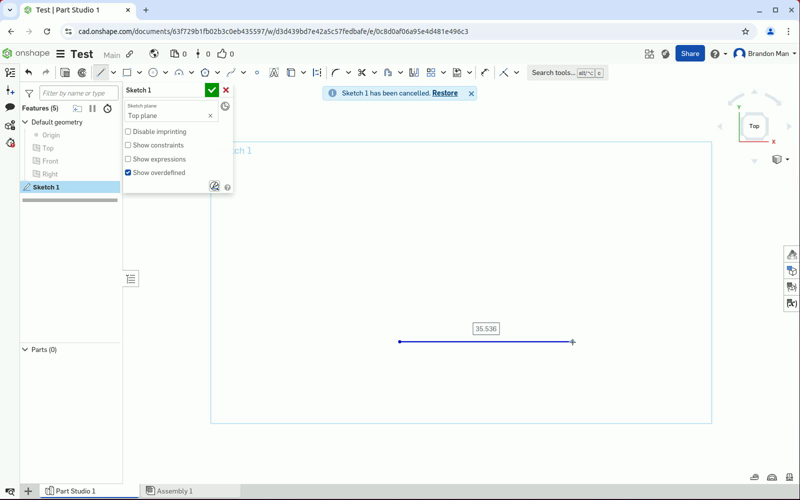
mouse_move(572, 214)
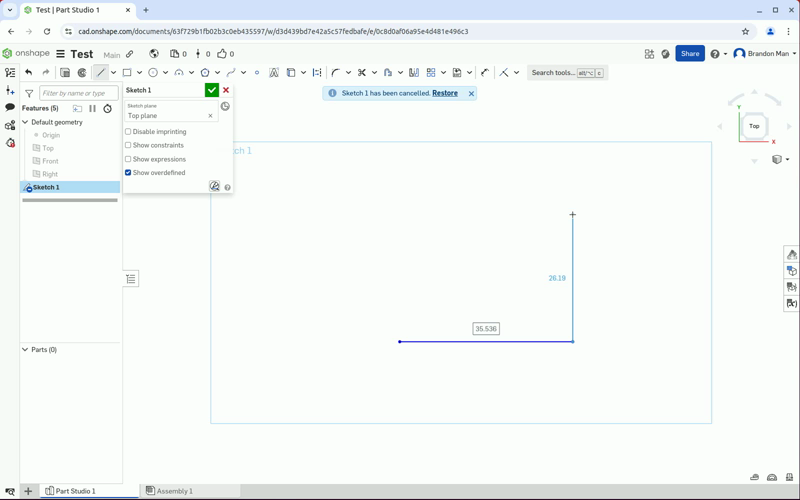
click(572, 214)
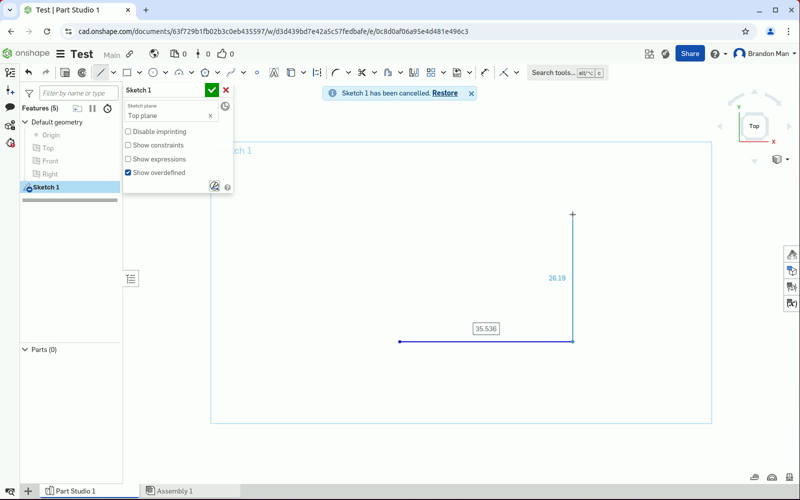
key_up(shift)
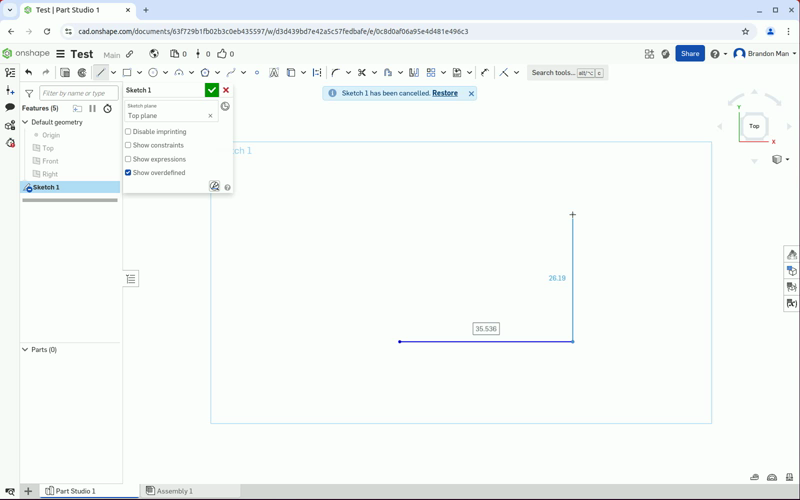
key_down(shift)
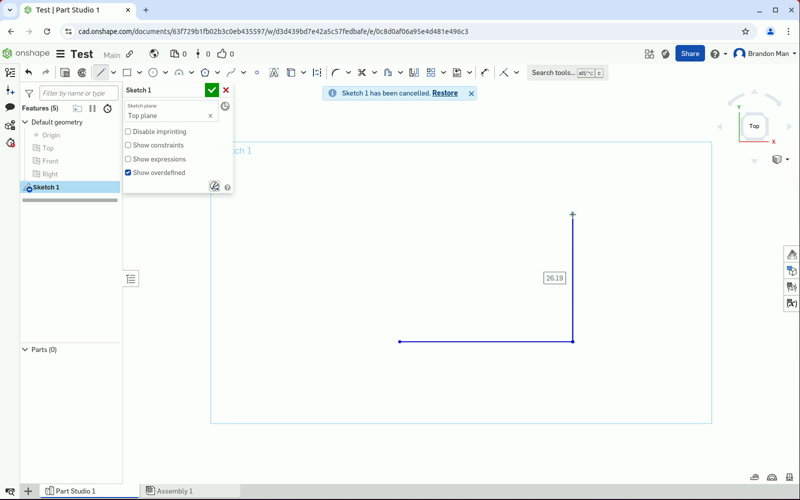
mouse_move(399, 214)
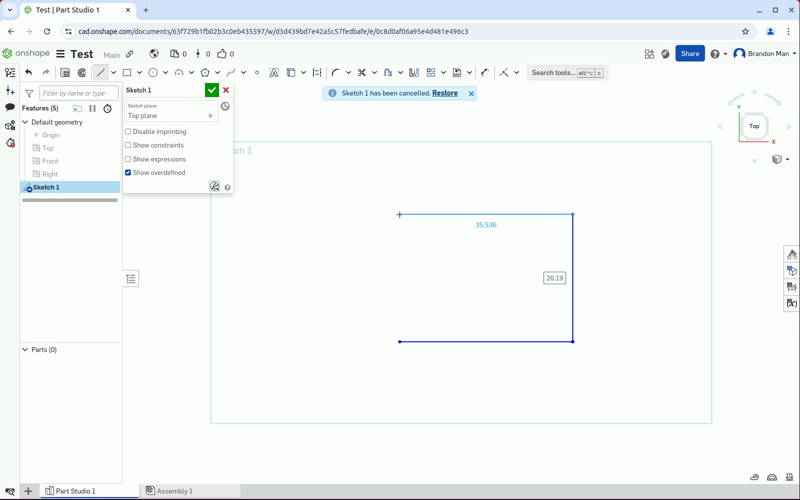
click(399, 214)
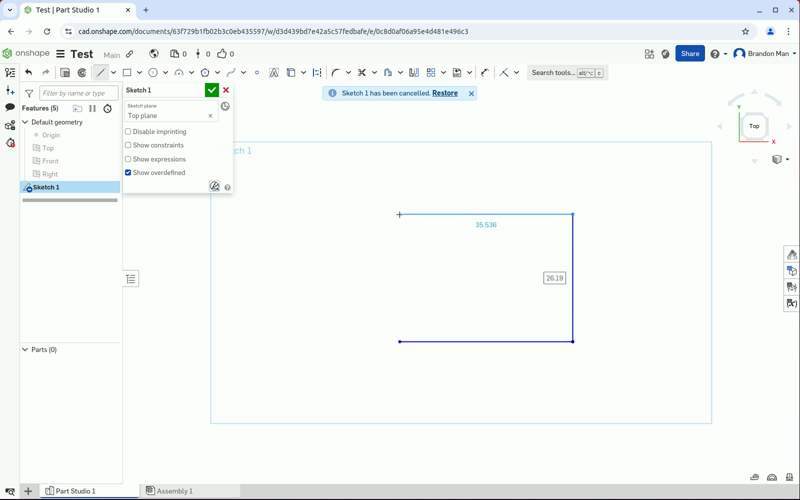
key_up(shift)
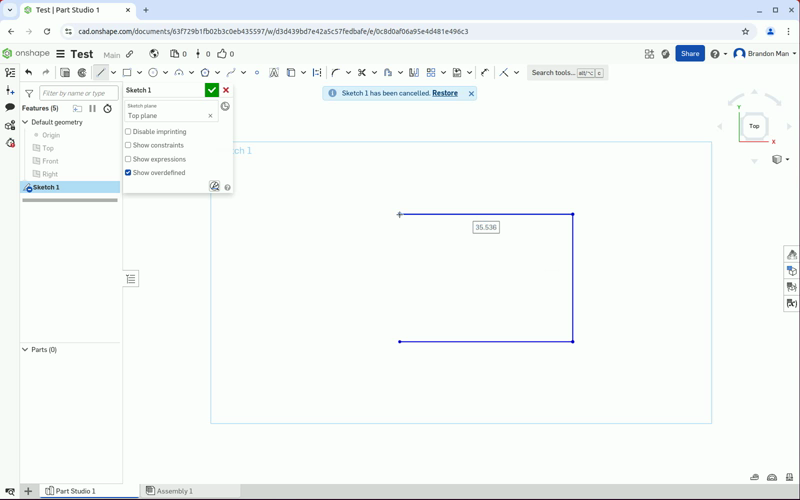
key_down(shift)
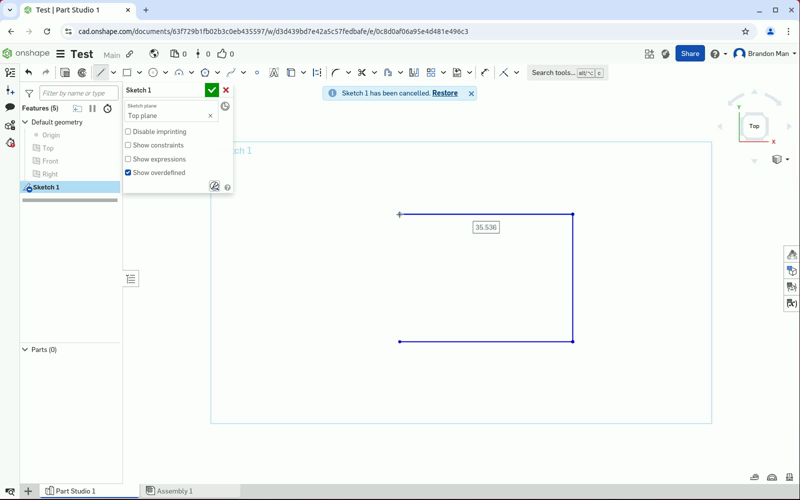
mouse_move(399, 341)
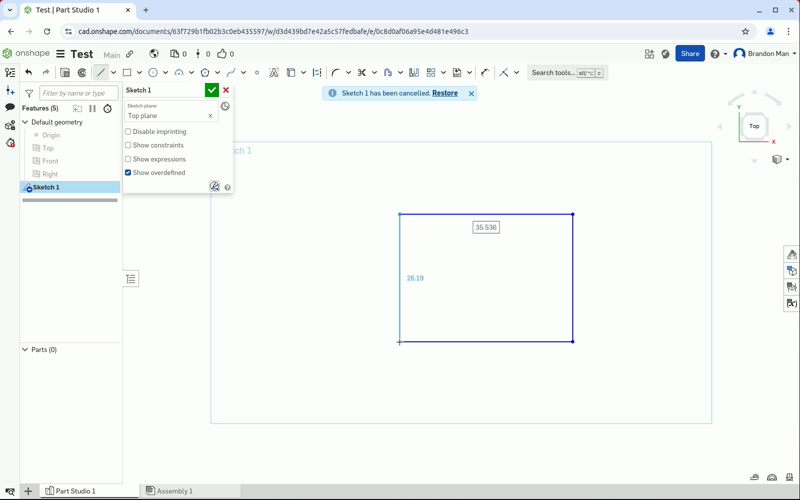
key_up(shift)
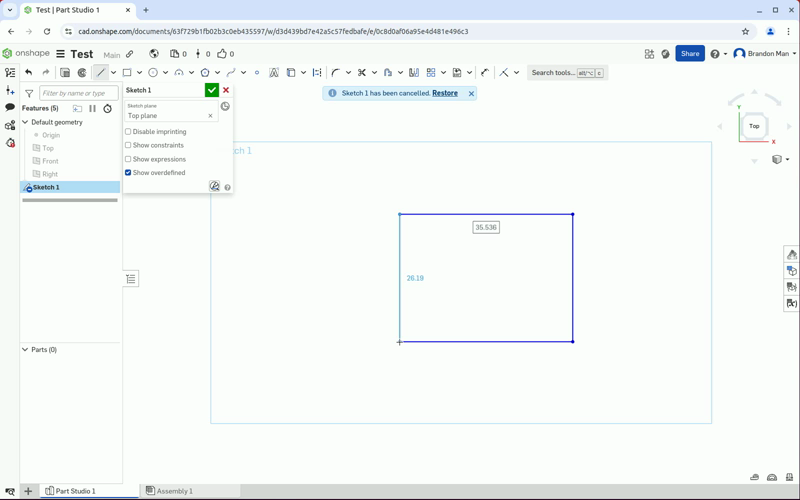
click(399, 341)
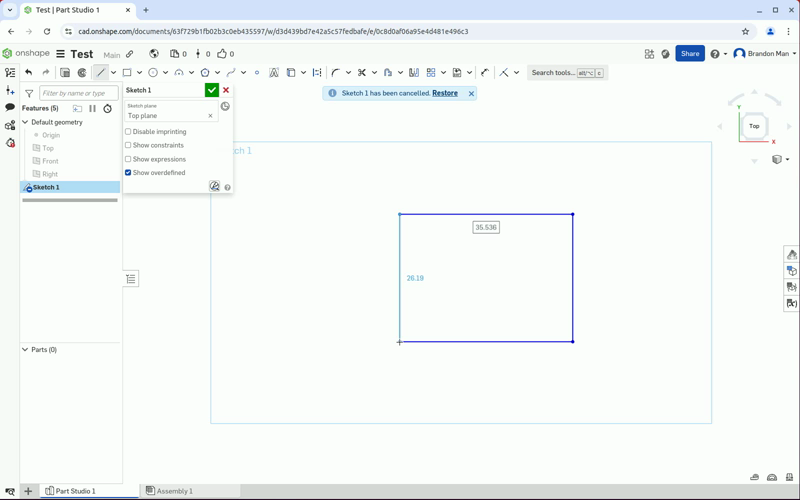
key(esc)
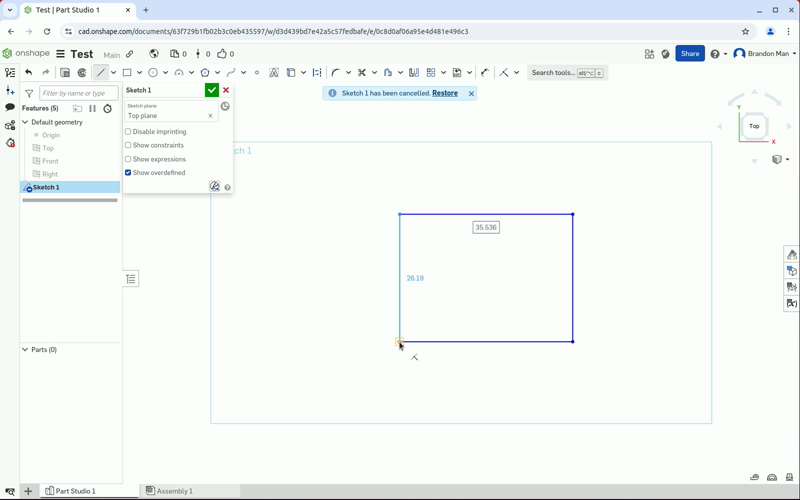
mouse_move(492, 303)
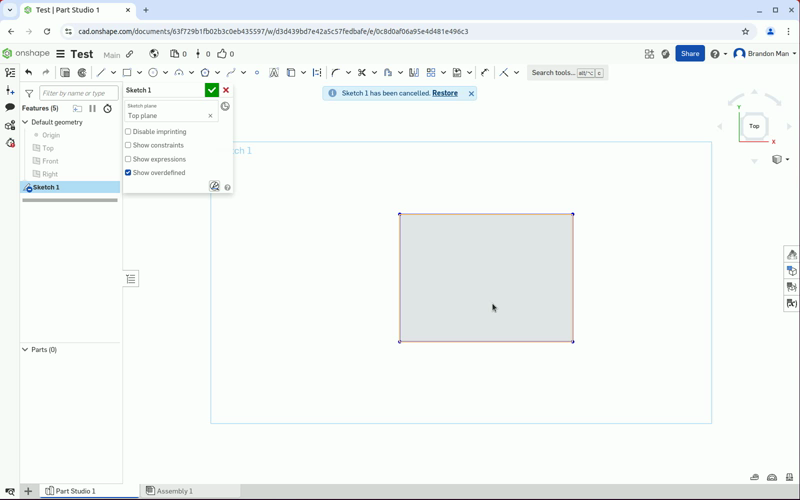
click(492, 303)
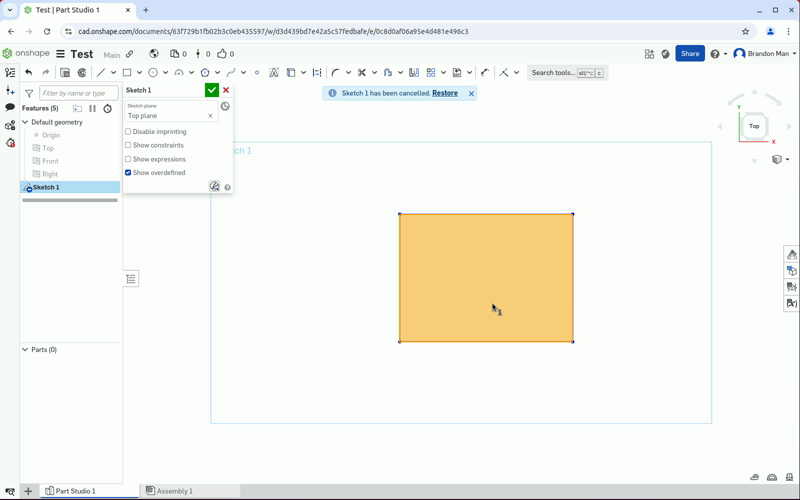
mouse_move(73, 352)
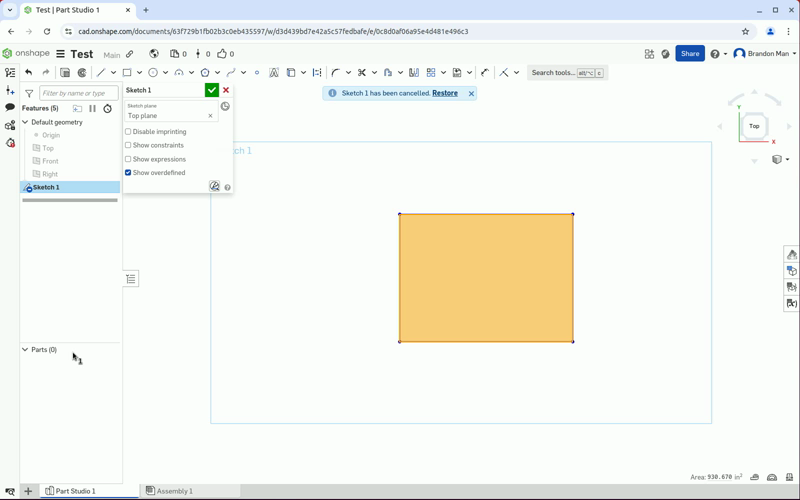
key(shift+y)
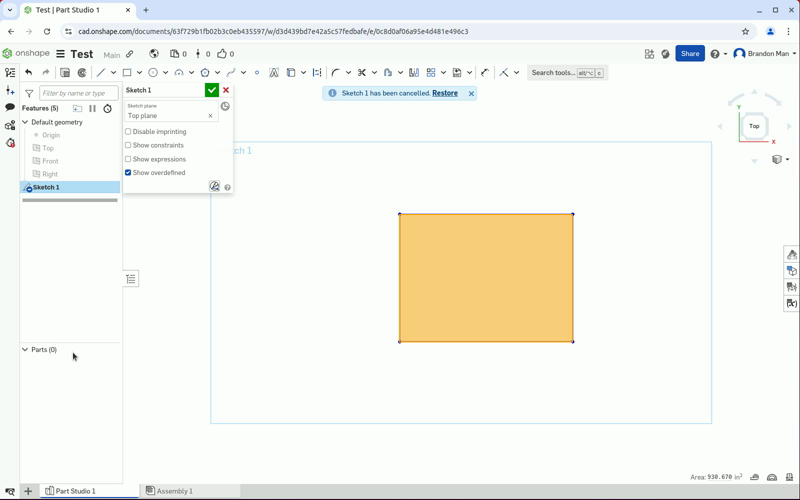
key(shift+e)
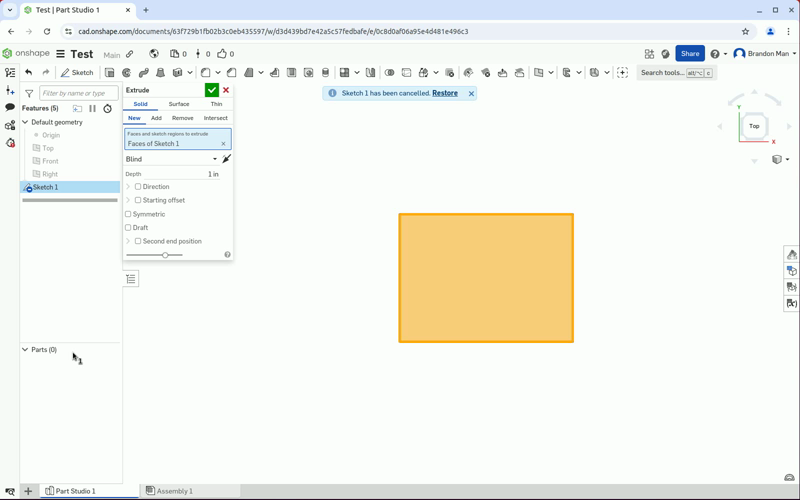
mouse_move(143, 106)
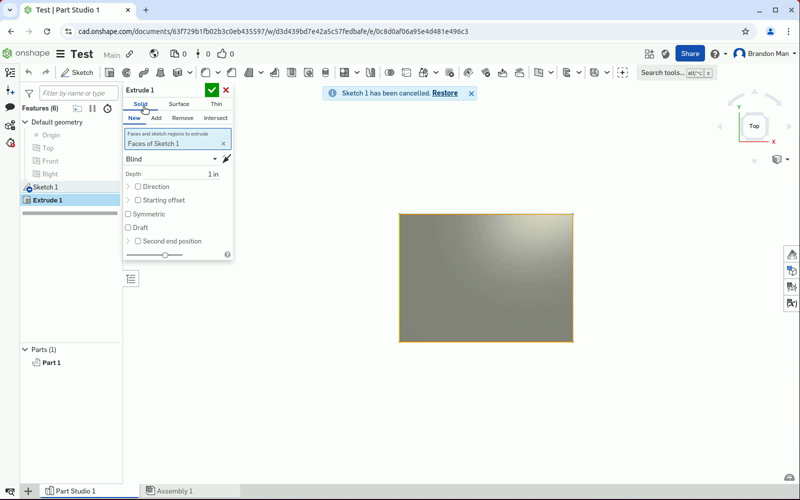
click(143, 106)
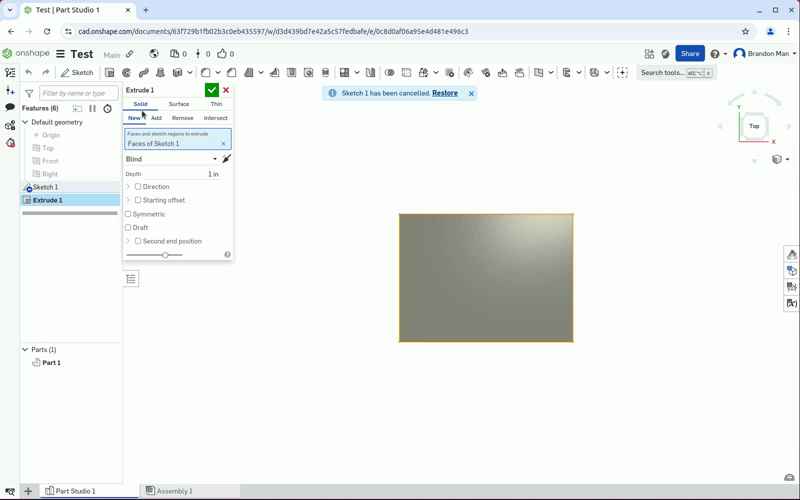
mouse_move(137, 120)
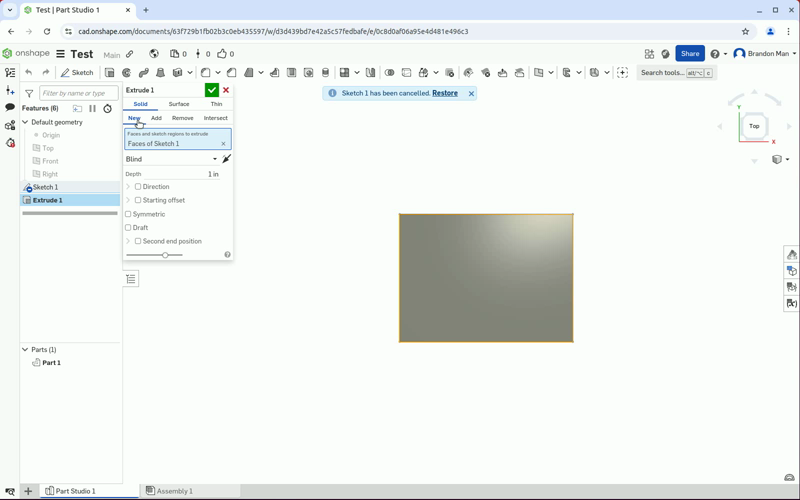
click(137, 120)
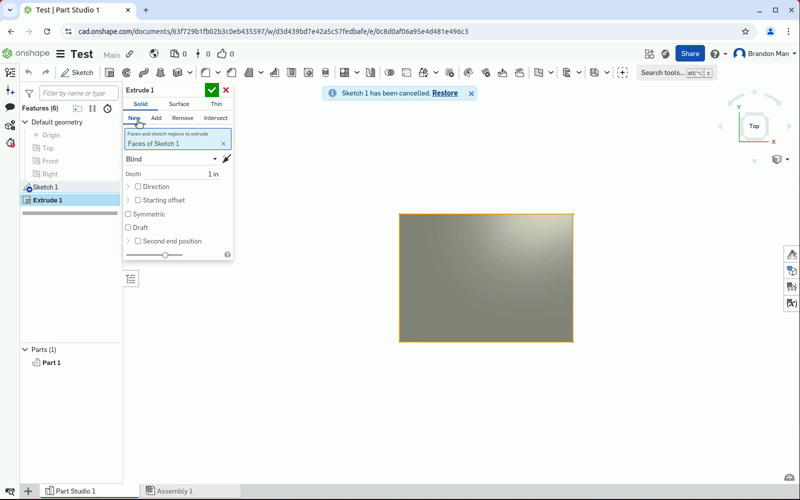
key(tab, 4)
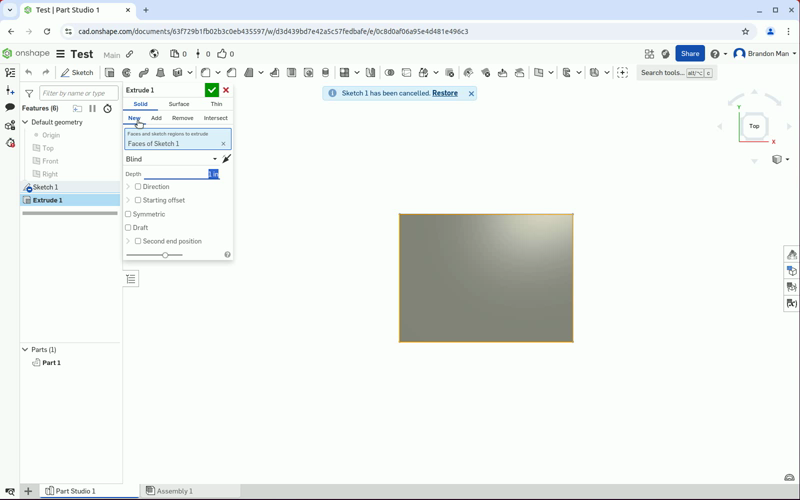
text(0.722)
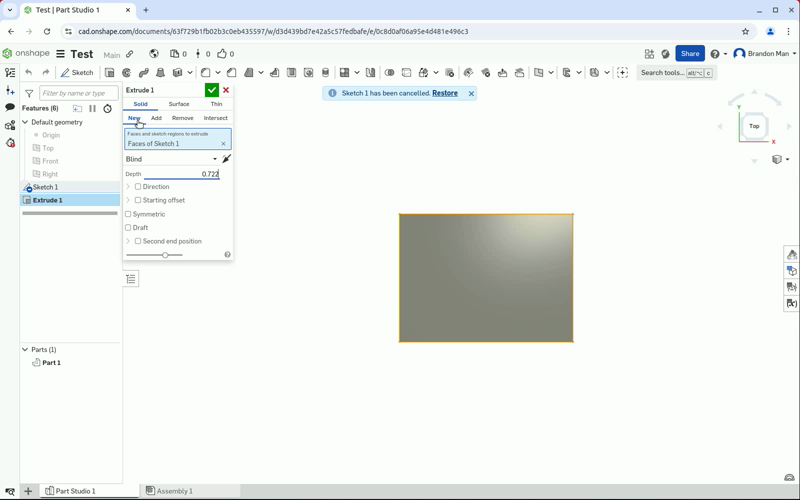
key(enter)
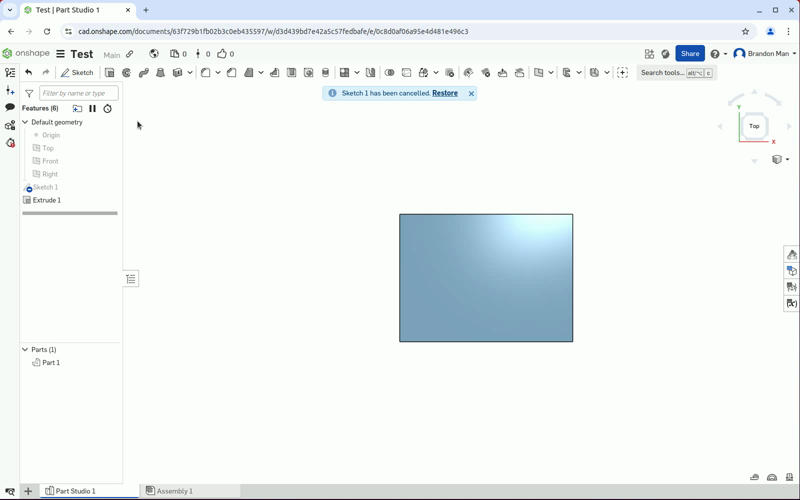
key(shift+h)
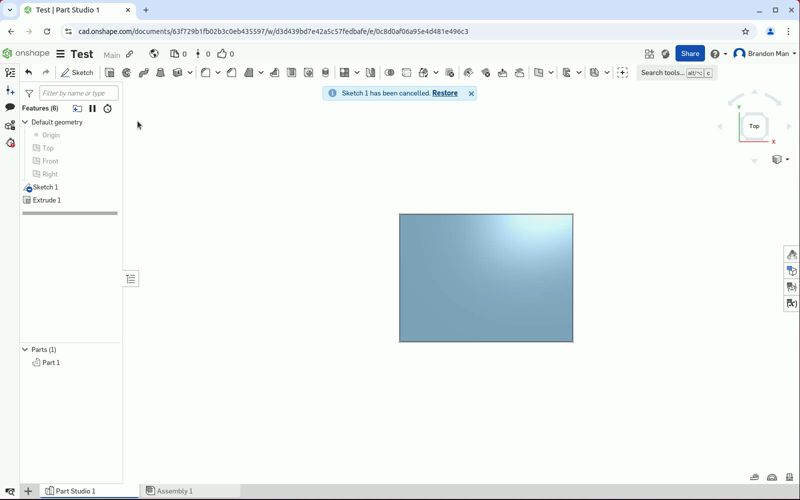
key(shift+h)
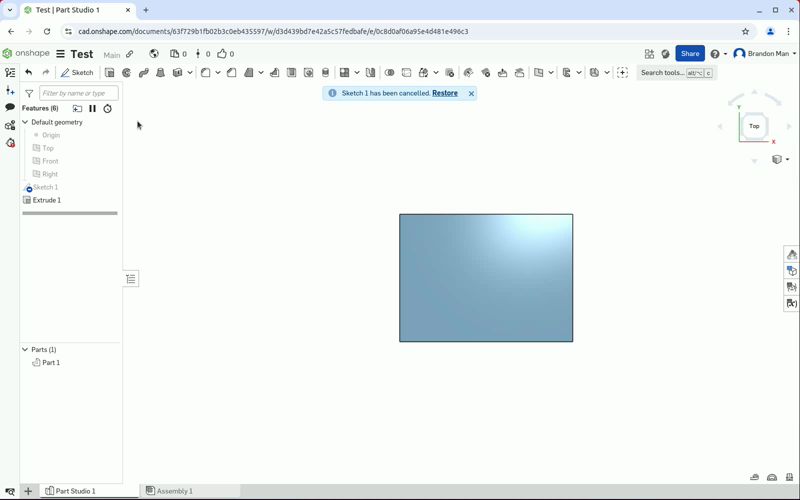
mouse_move(73, 189)
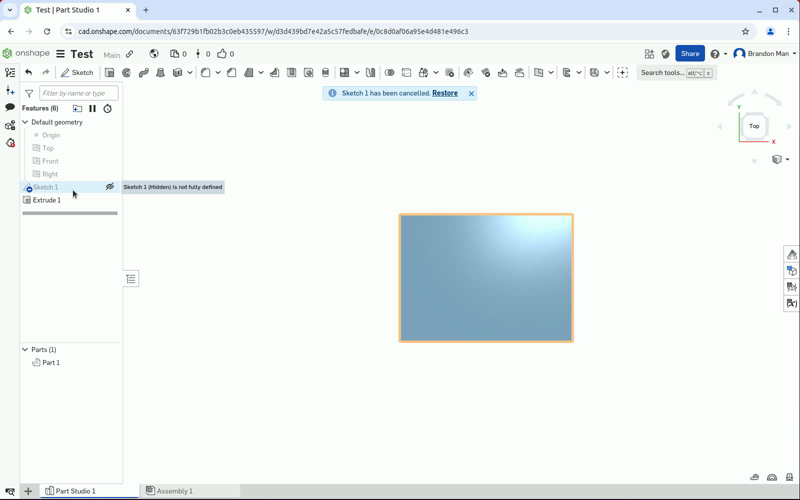
click(73, 189)
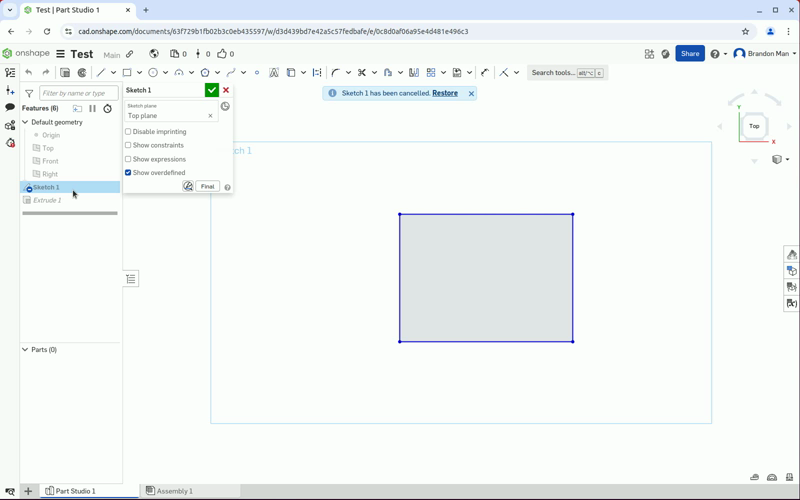
mouse_move(229, 92)
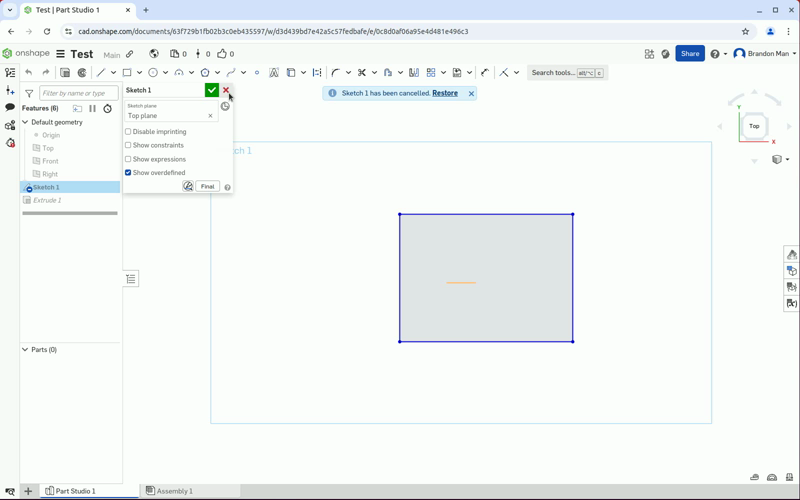
click(229, 92)
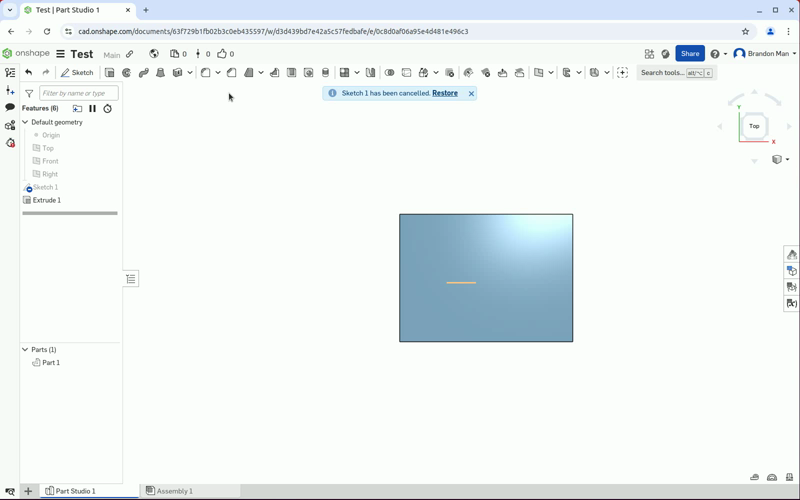
mouse_move(541, 75)
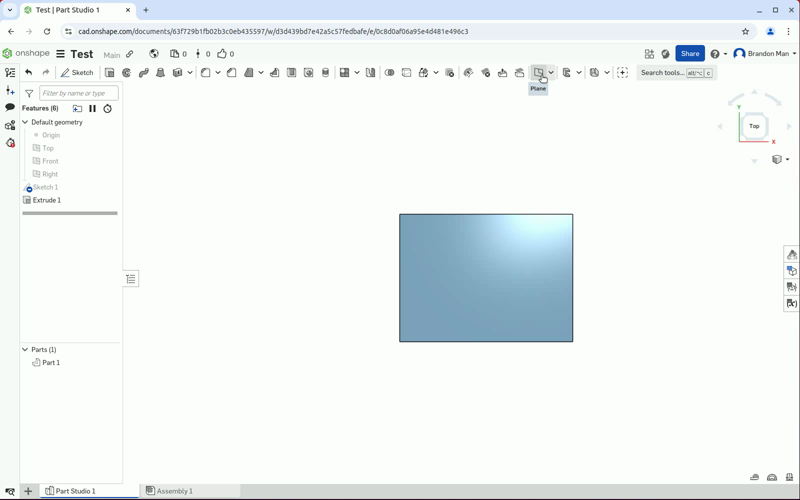
click(541, 75)
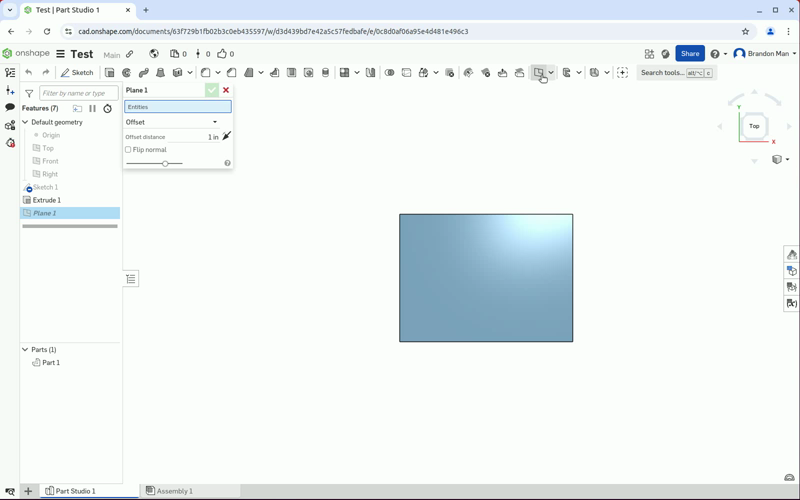
mouse_move(73, 150)
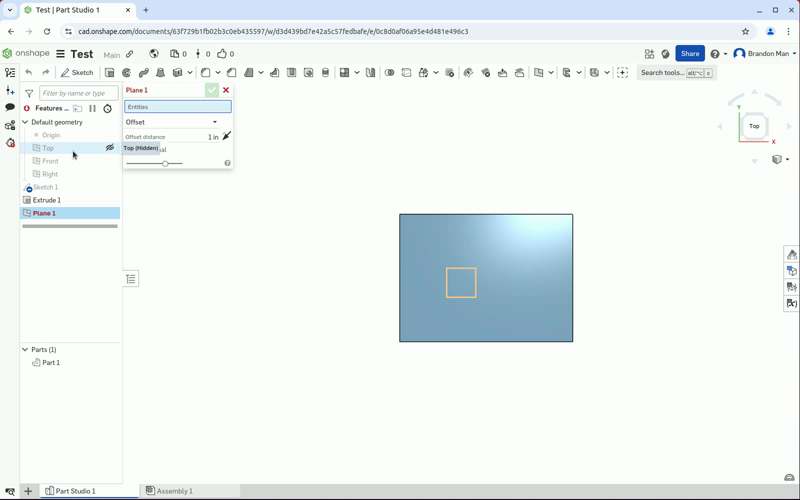
click(73, 150)
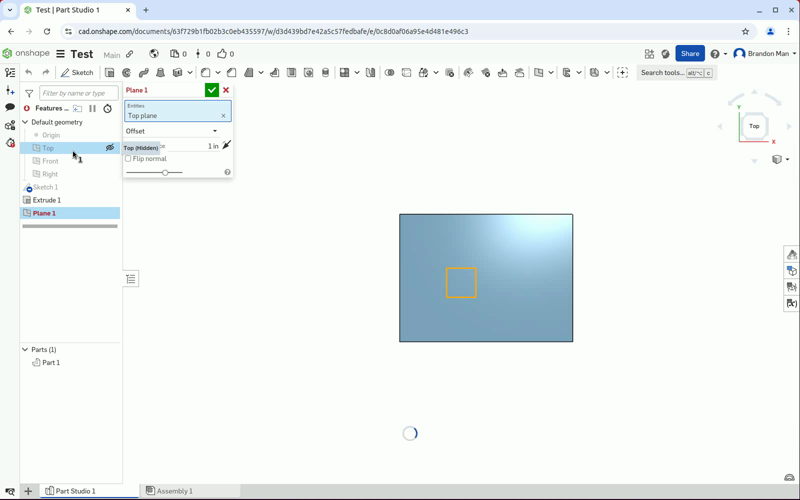
key(tab, 2)
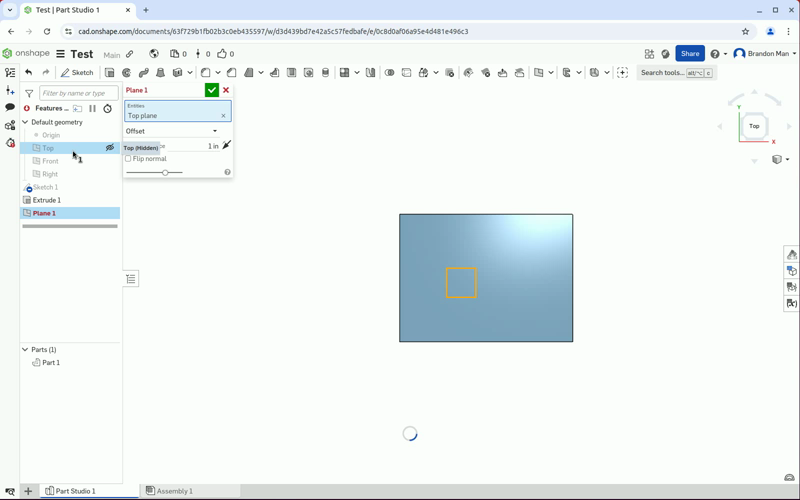
text(0.709)
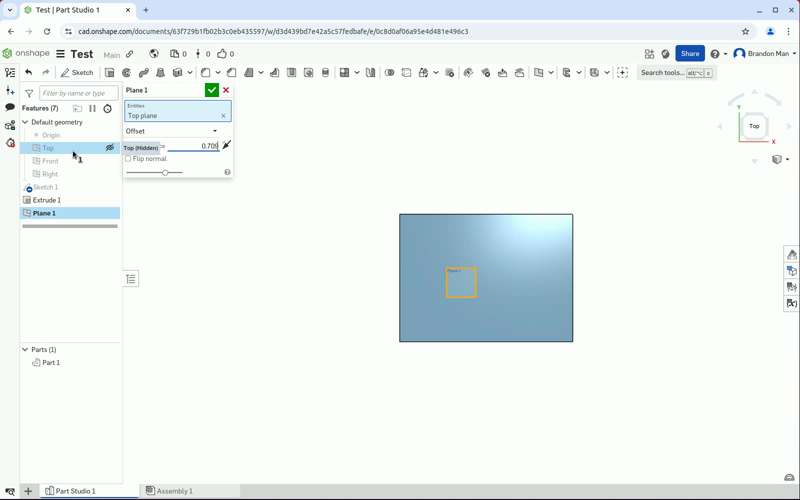
key(enter, 2)
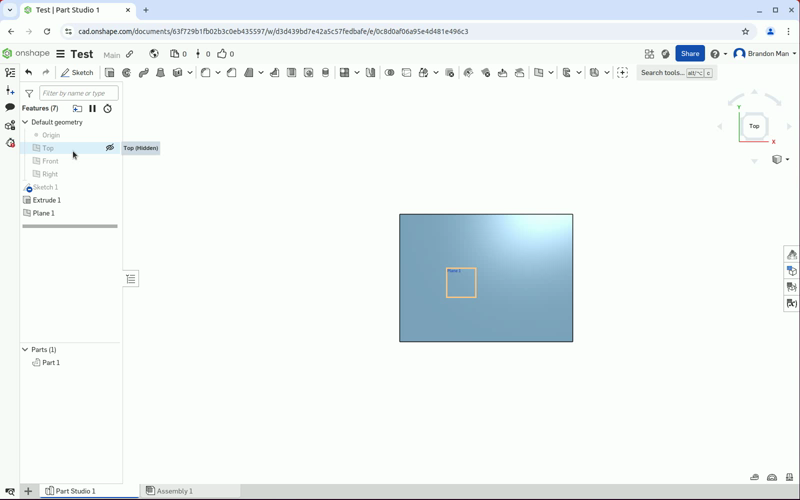
key(shift+s)
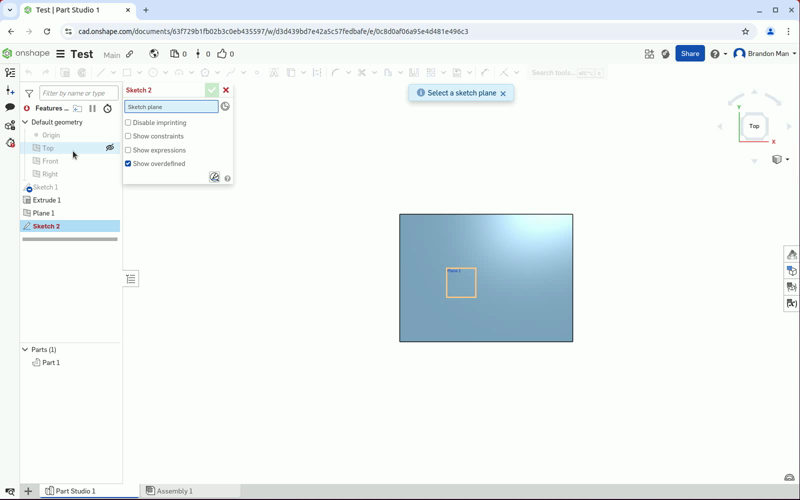
mouse_move(73, 215)
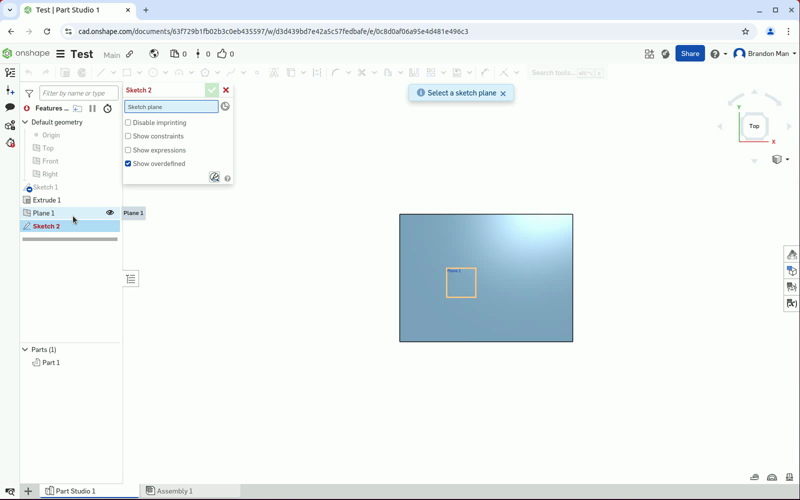
click(73, 215)
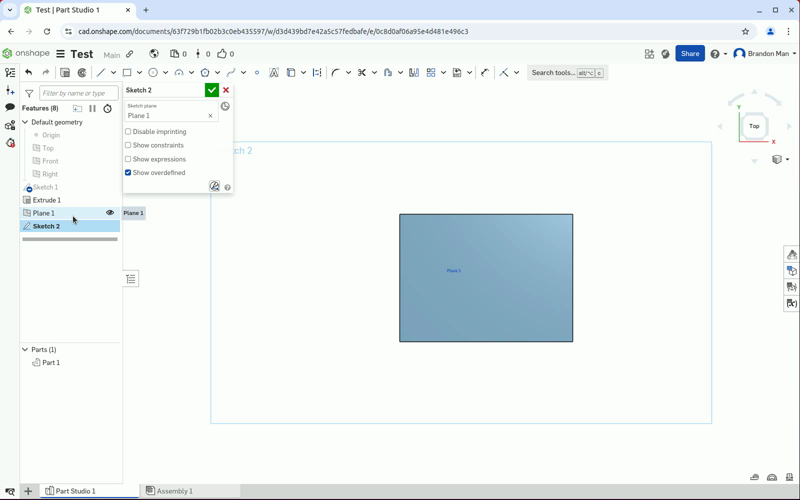
mouse_move(73, 352)
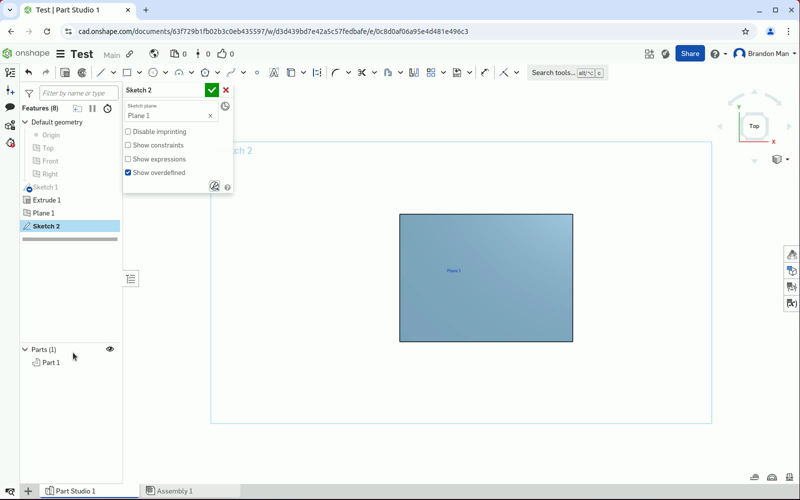
key(y)
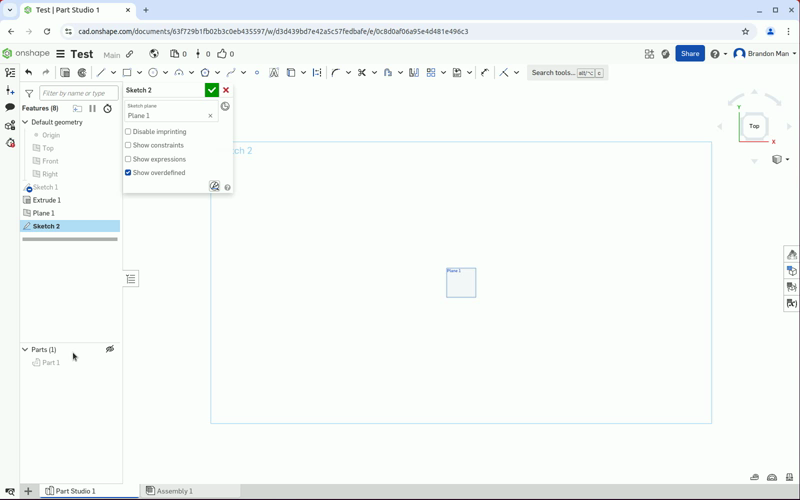
key(l)
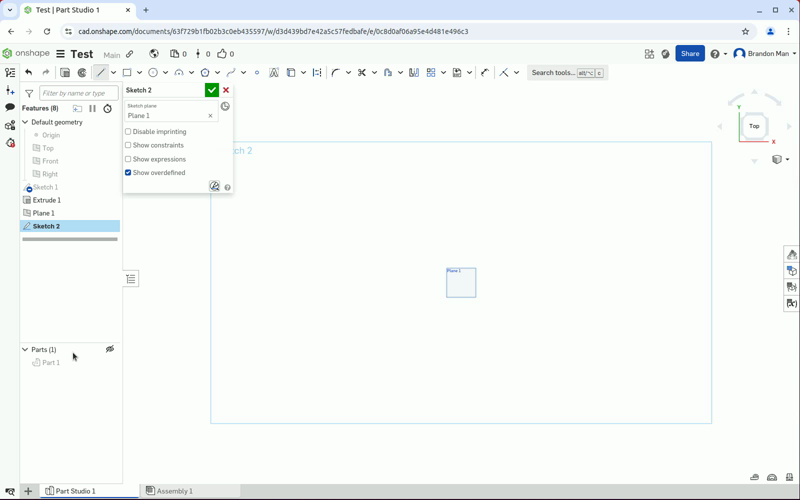
key_down(shift)
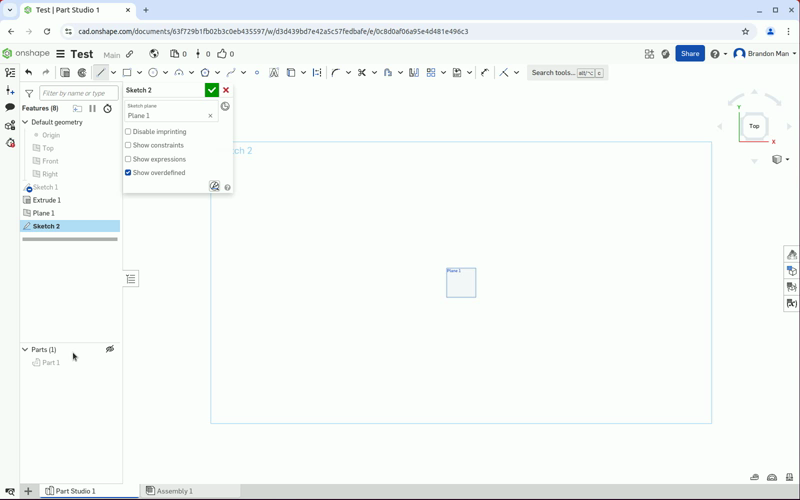
mouse_move(399, 341)
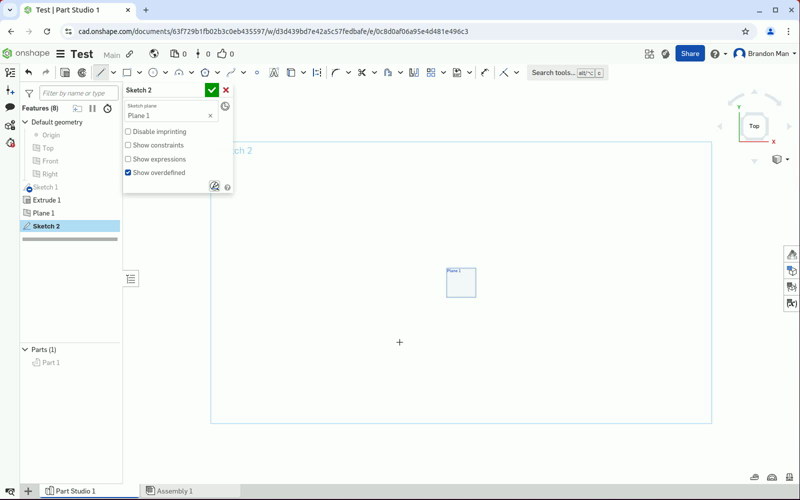
click(399, 341)
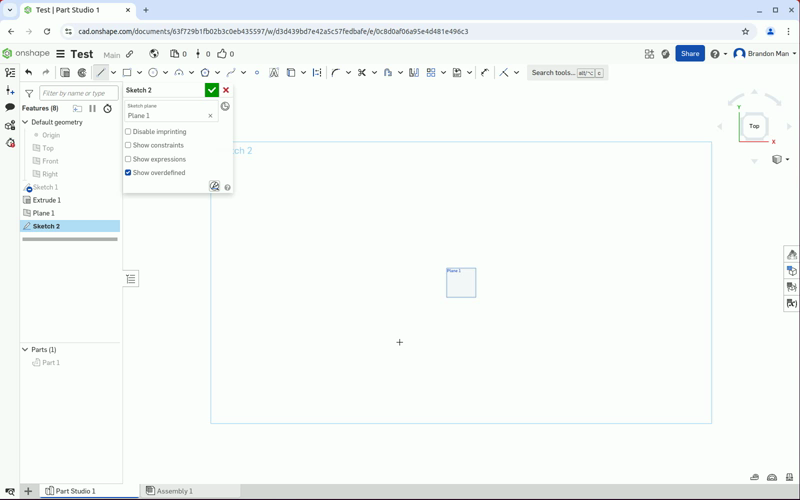
key_up(shift)
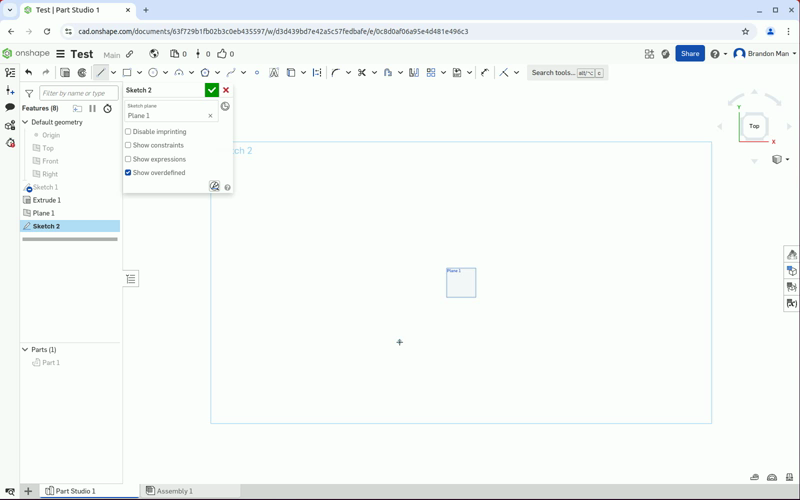
key_down(shift)
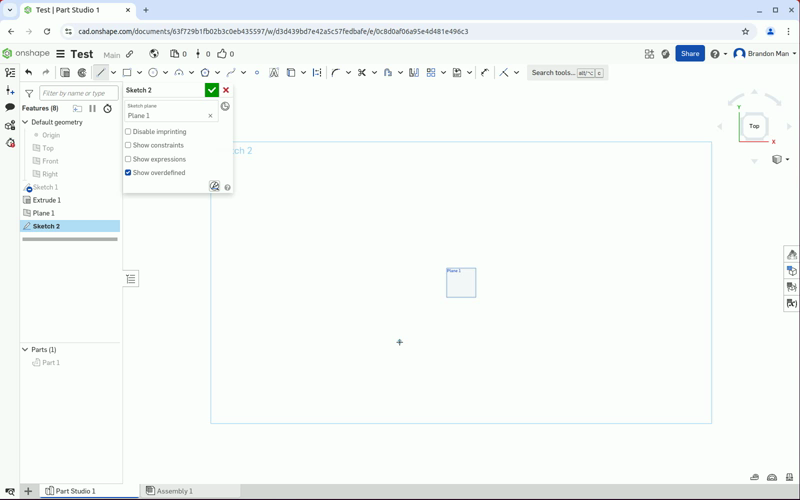
mouse_move(572, 341)
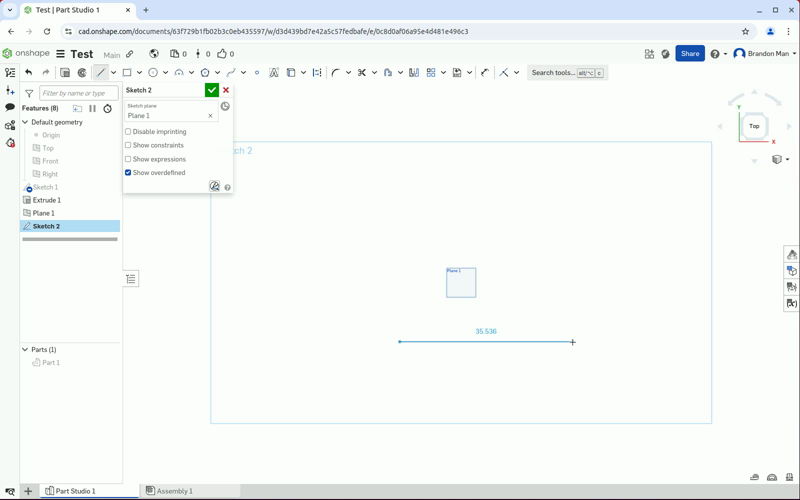
click(572, 341)
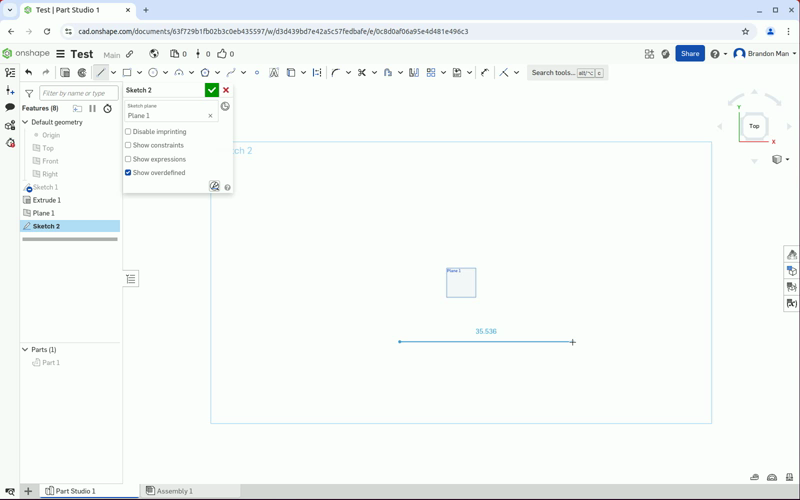
key_up(shift)
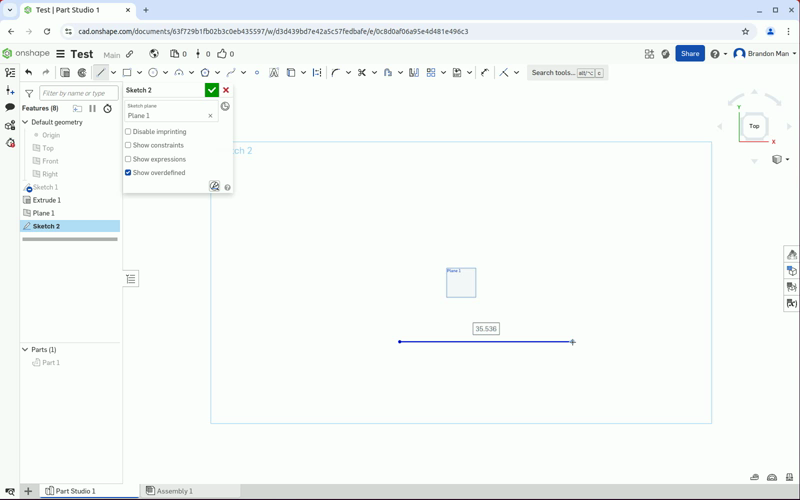
key_down(shift)
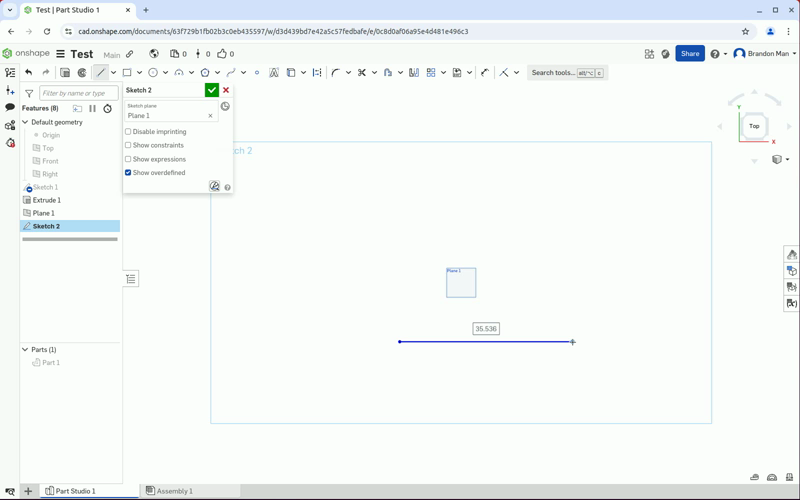
mouse_move(572, 214)
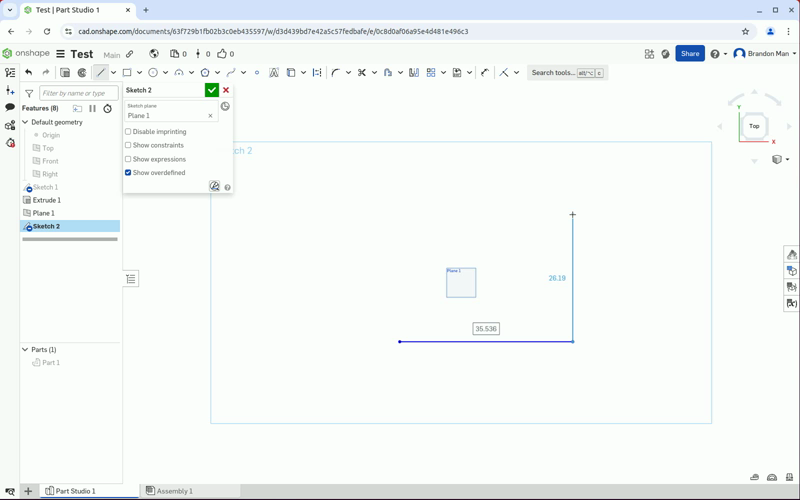
click(572, 214)
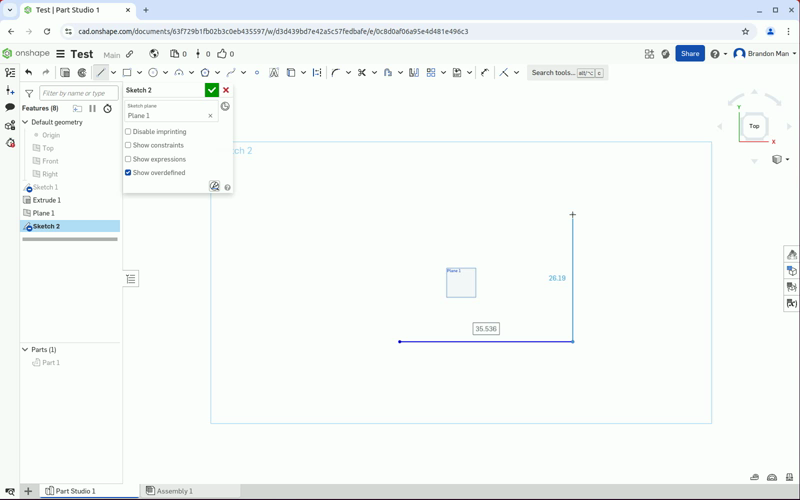
key_up(shift)
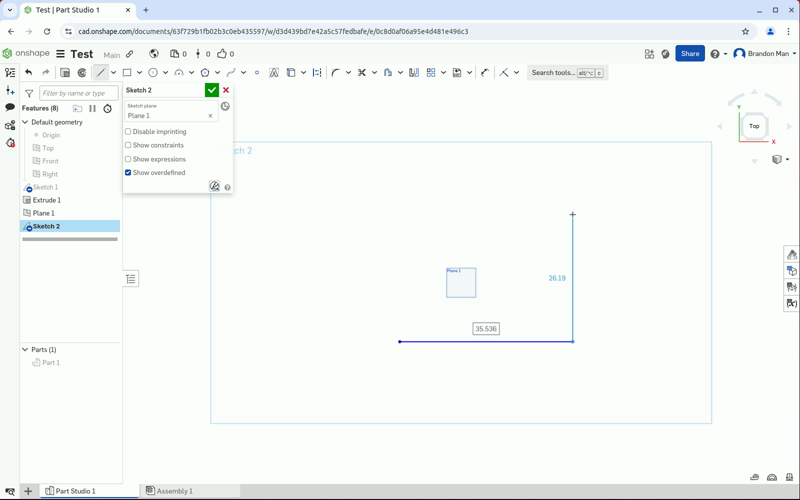
key_down(shift)
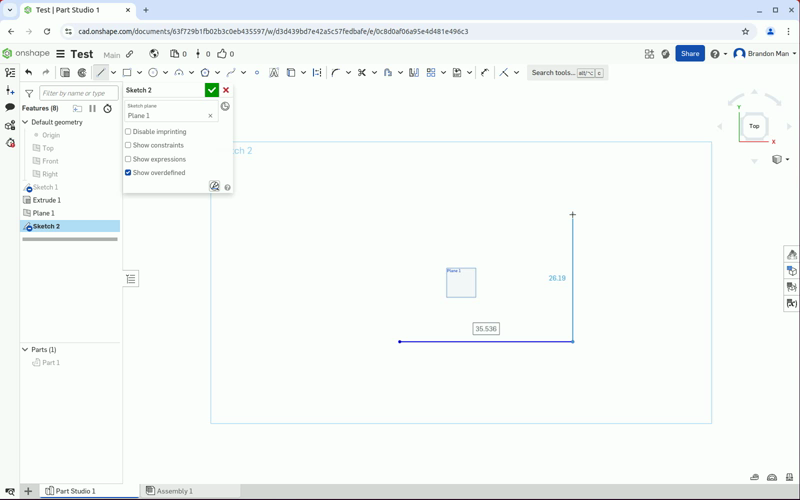
mouse_move(399, 214)
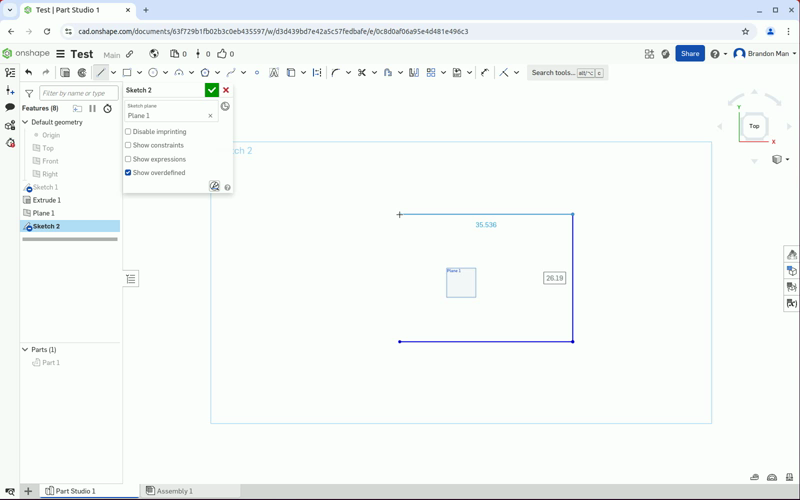
click(399, 214)
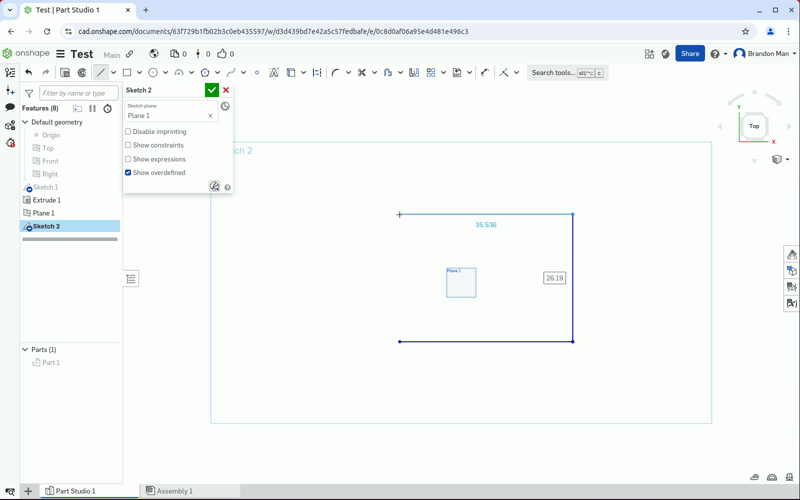
key_up(shift)
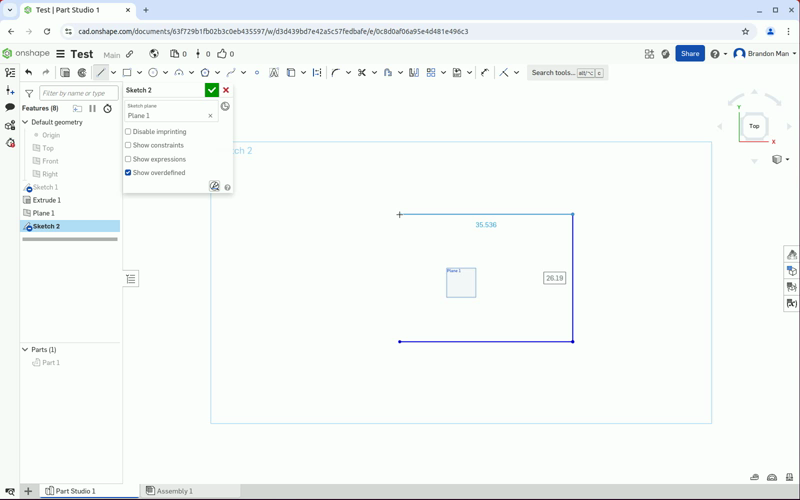
key_down(shift)
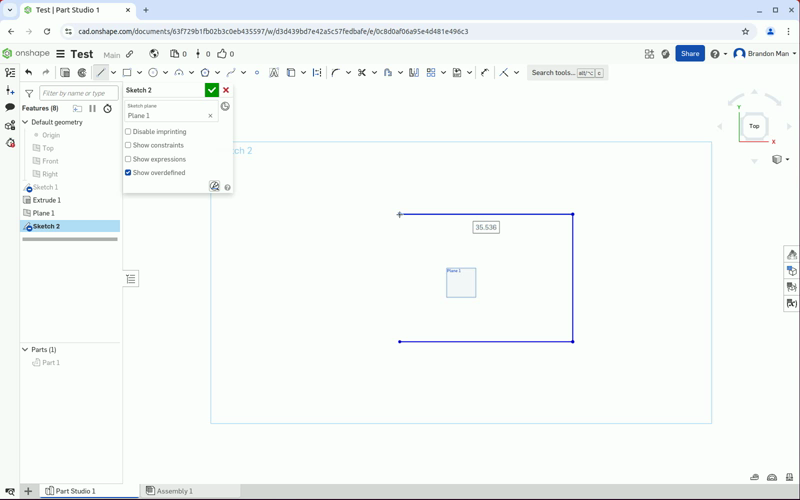
mouse_move(399, 341)
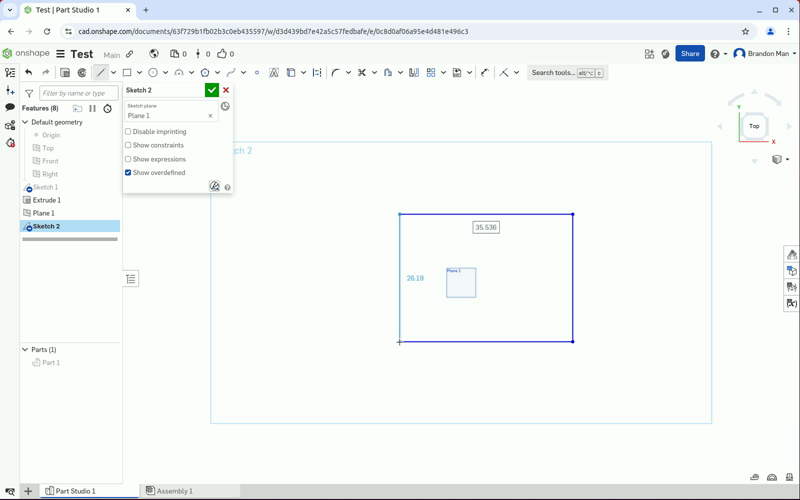
key_up(shift)
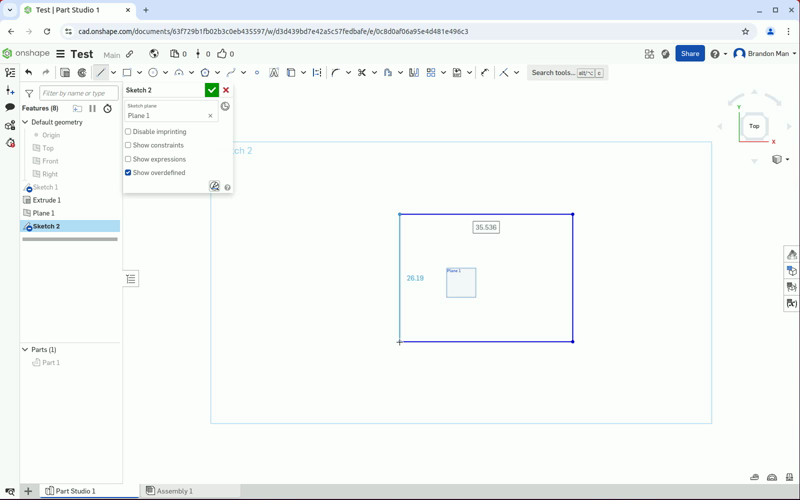
click(399, 341)
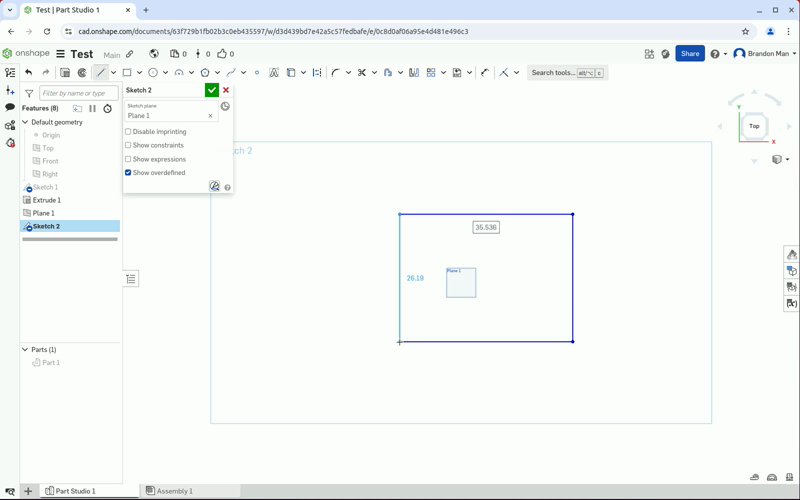
key(esc)
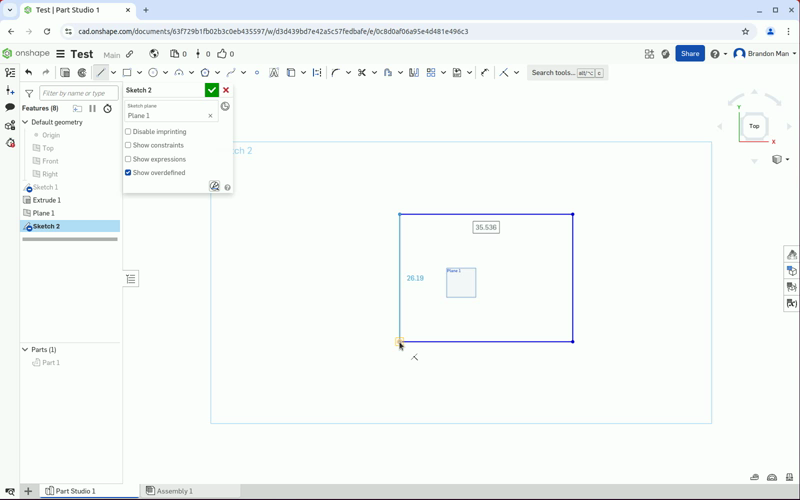
key(l)
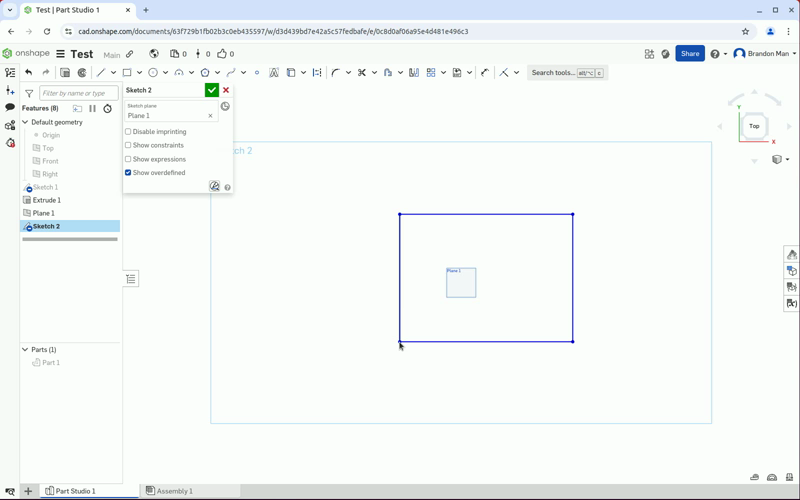
key_down(shift)
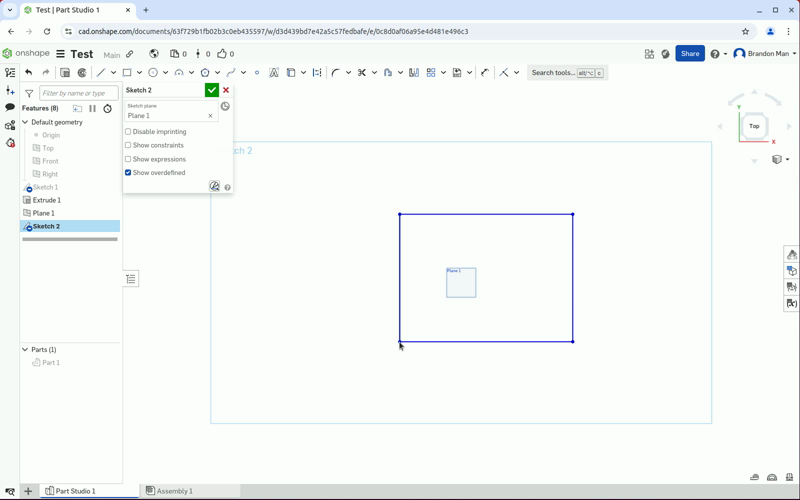
mouse_move(401, 339)
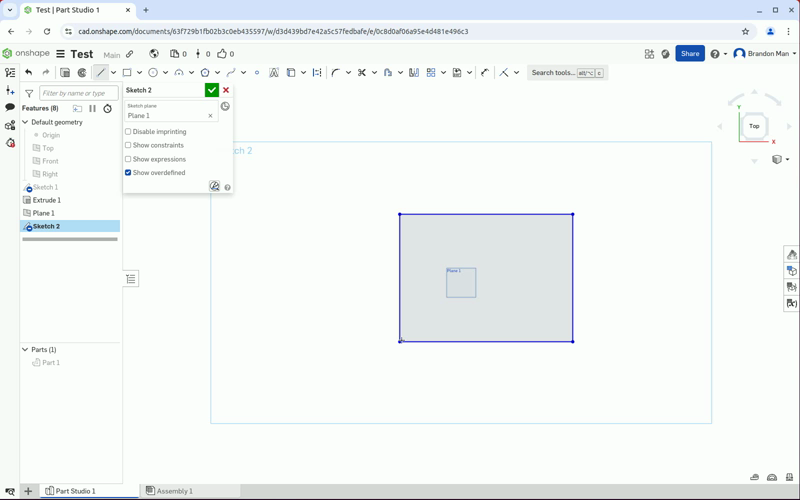
scroll(6)
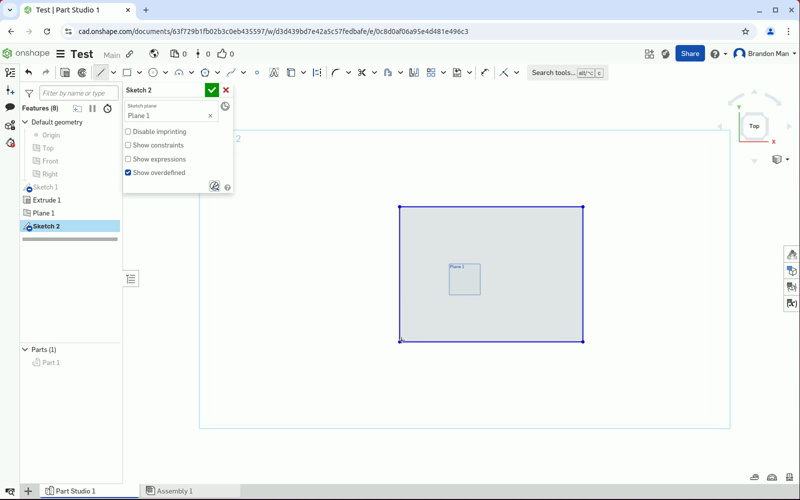
scroll(6)
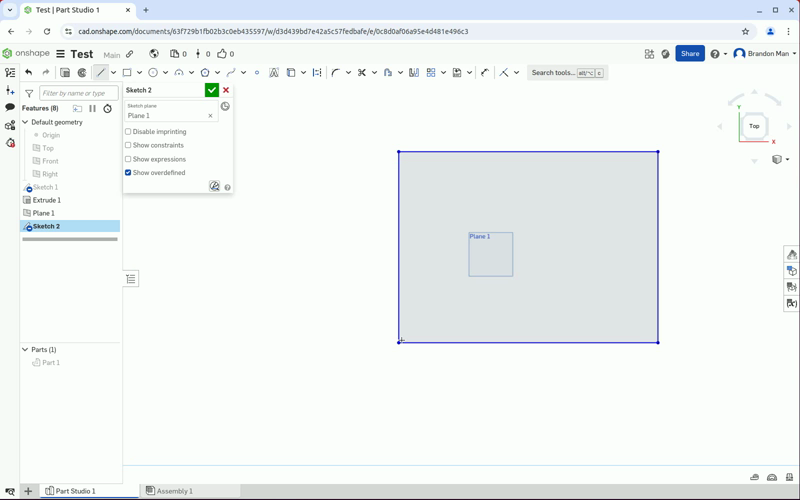
scroll(6)
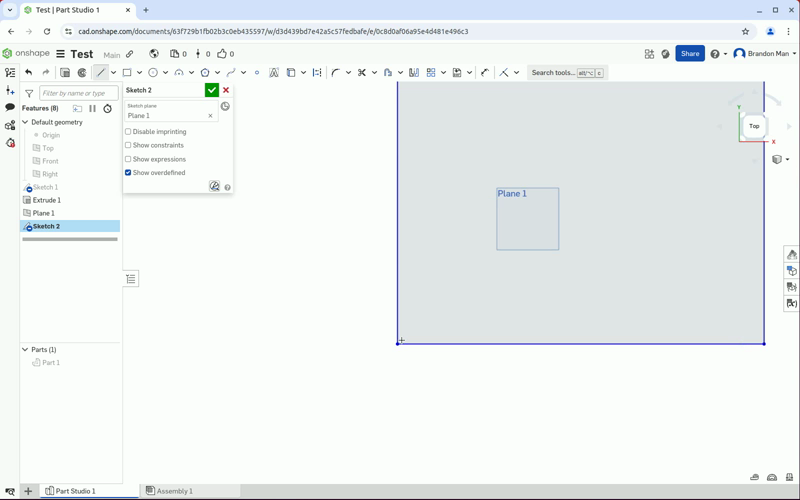
scroll(6)
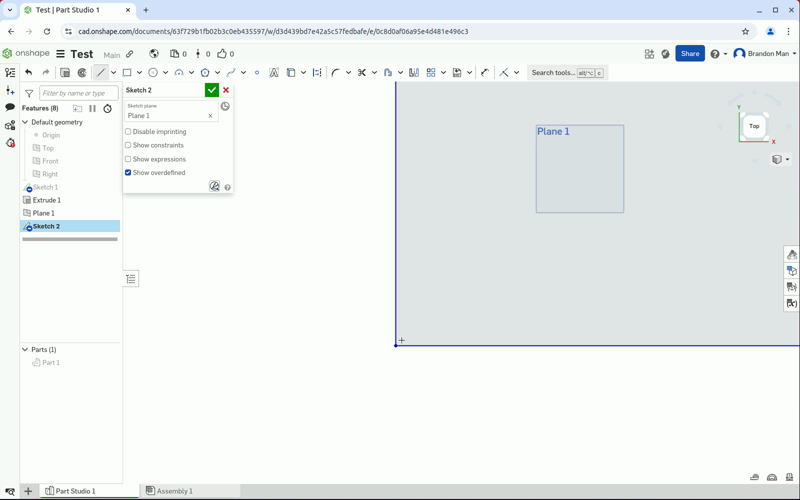
scroll(6)
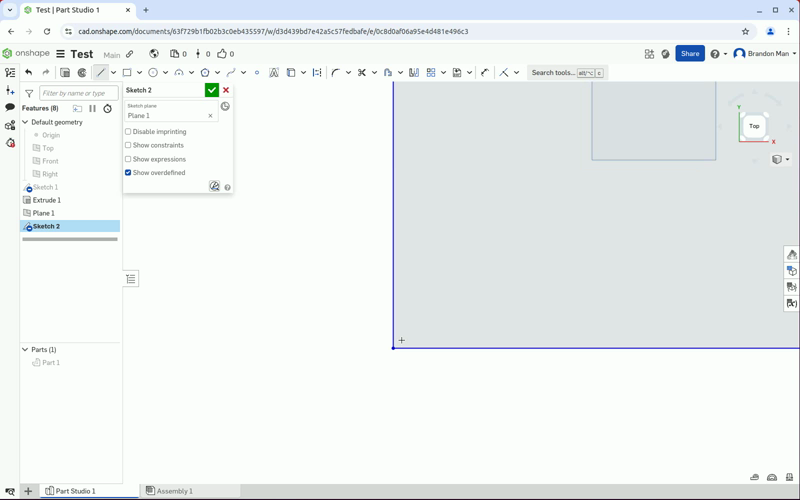
scroll(6)
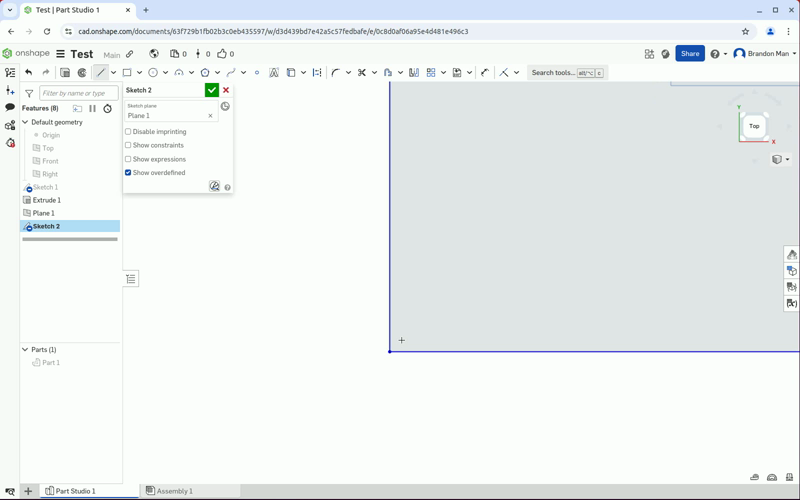
scroll(6)
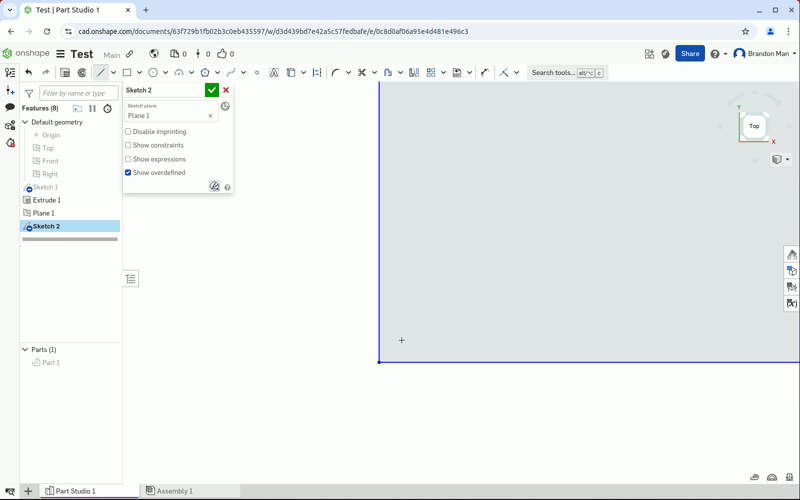
click(401, 339)
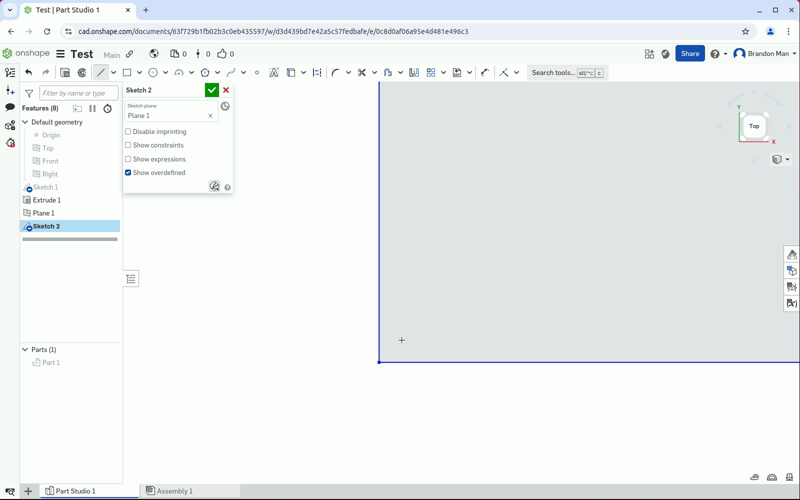
scroll(-6)
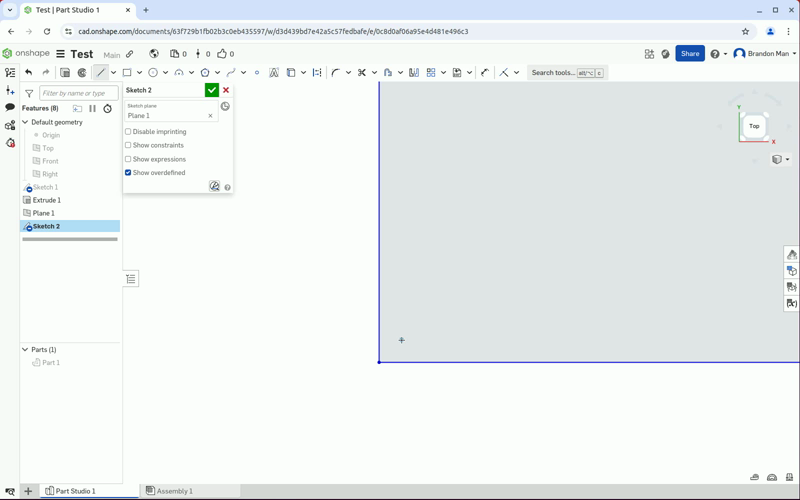
scroll(-6)
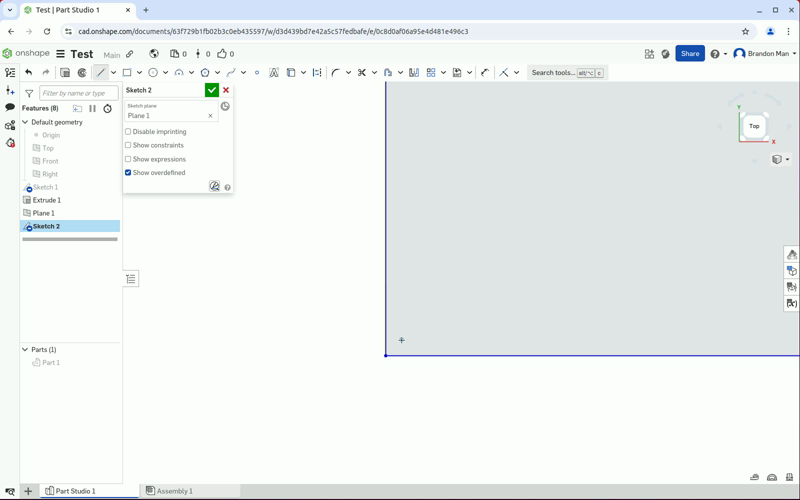
scroll(-6)
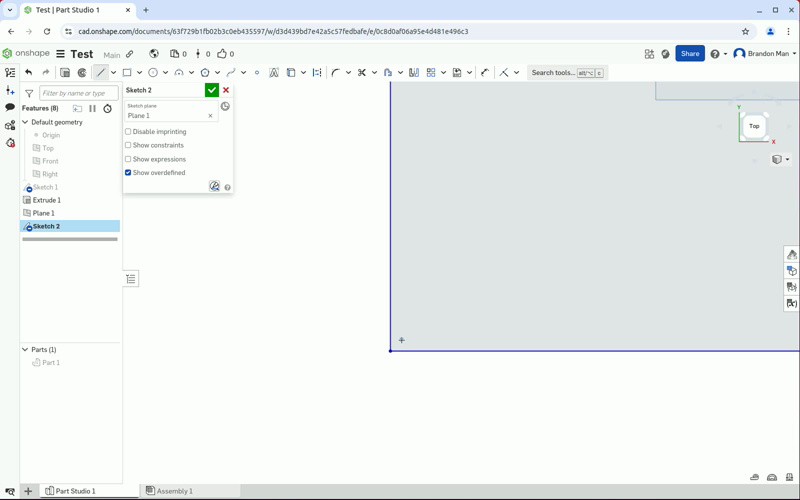
scroll(-6)
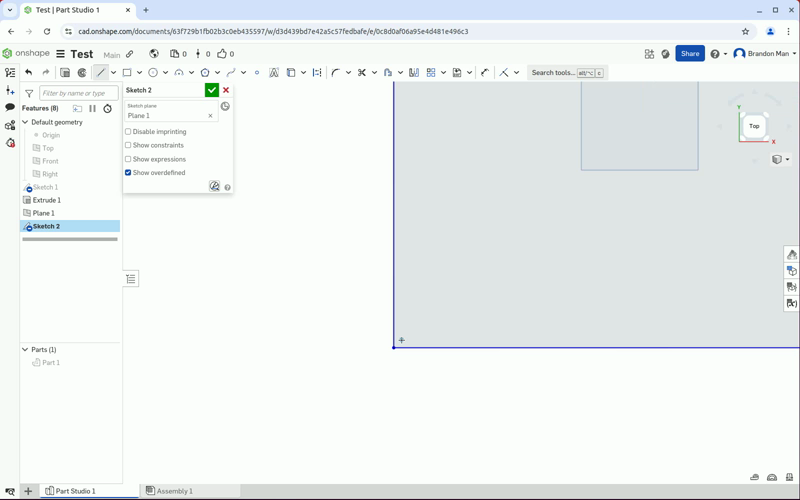
scroll(-6)
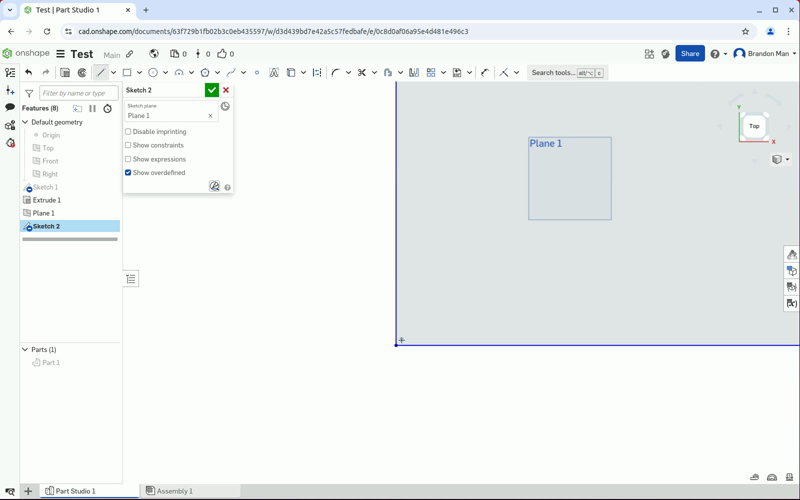
scroll(-6)
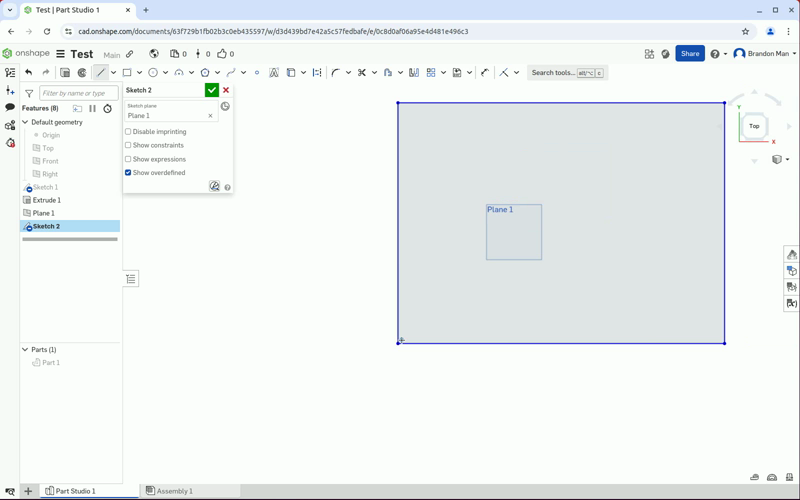
scroll(-6)
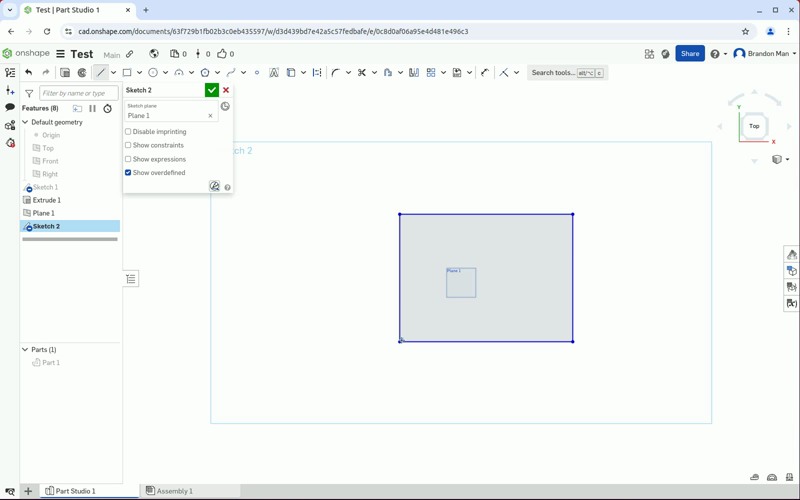
key_up(shift)
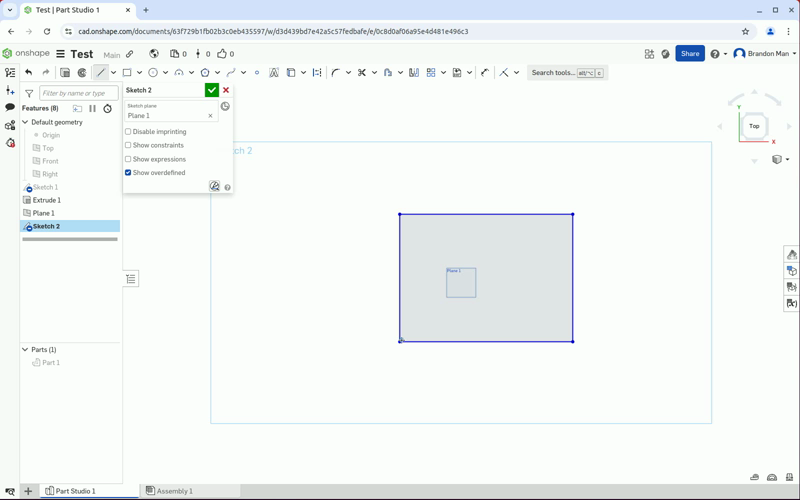
key_down(shift)
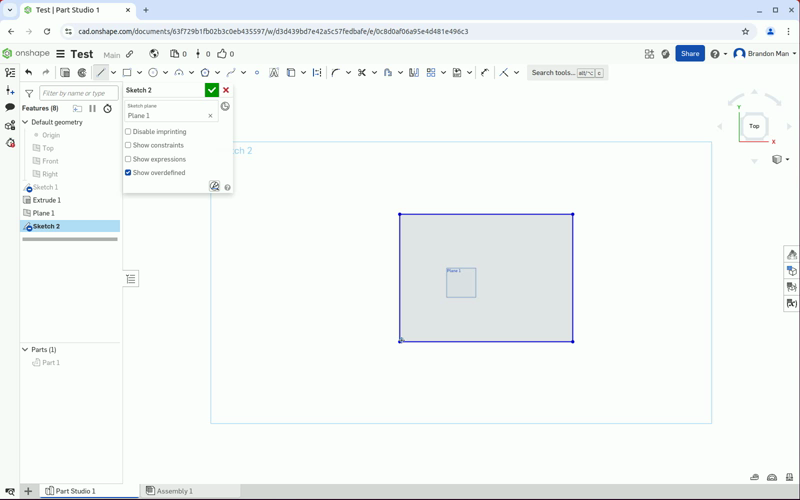
mouse_move(570, 339)
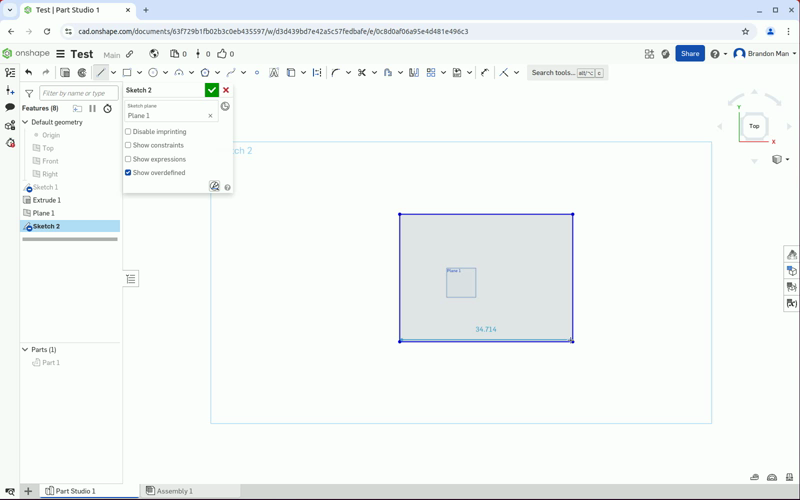
scroll(6)
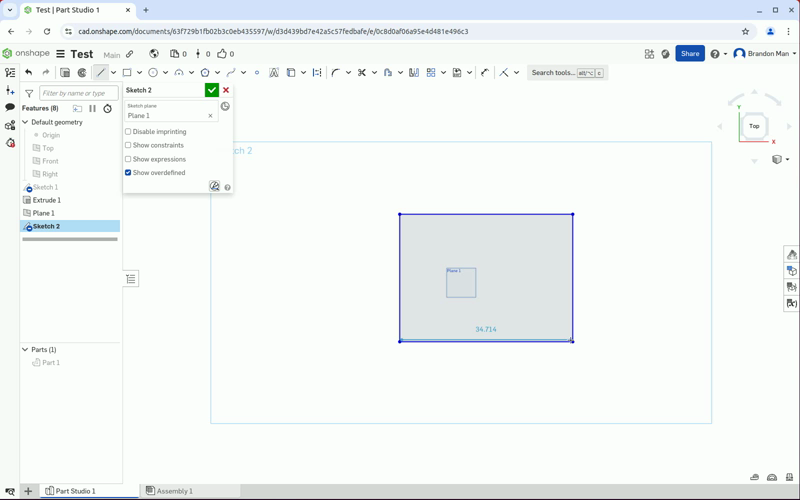
scroll(6)
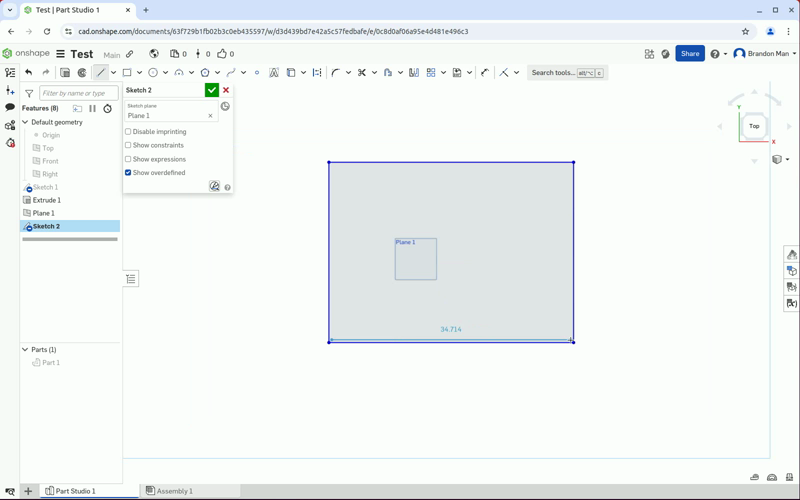
scroll(6)
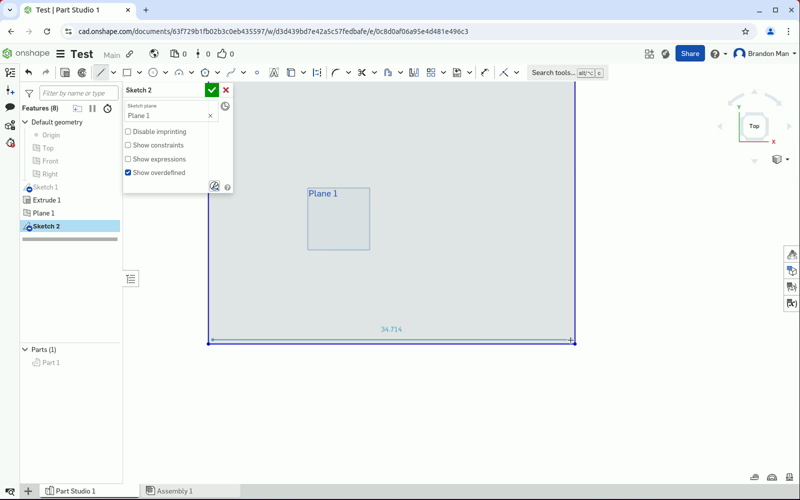
scroll(6)
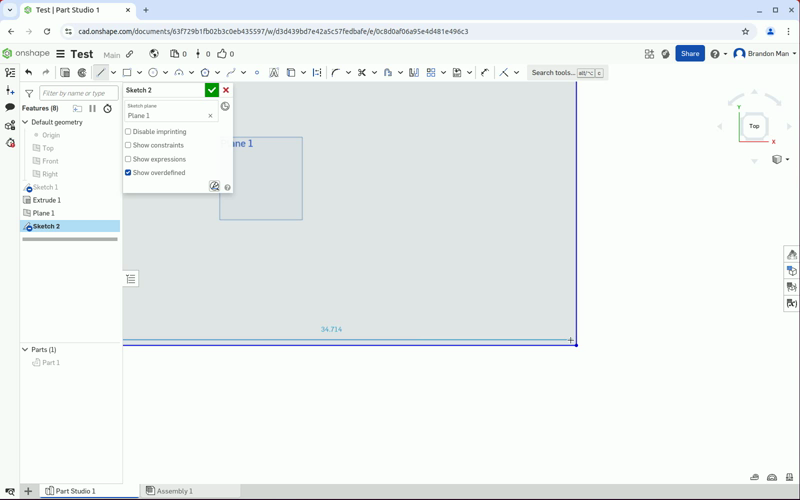
scroll(6)
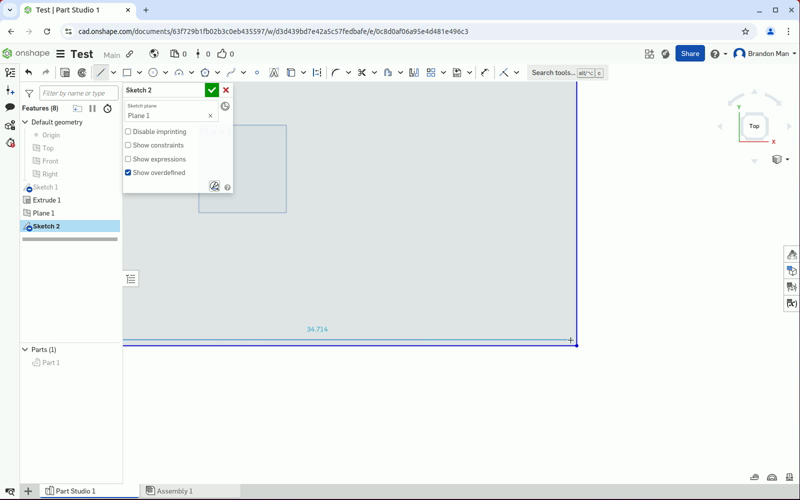
scroll(6)
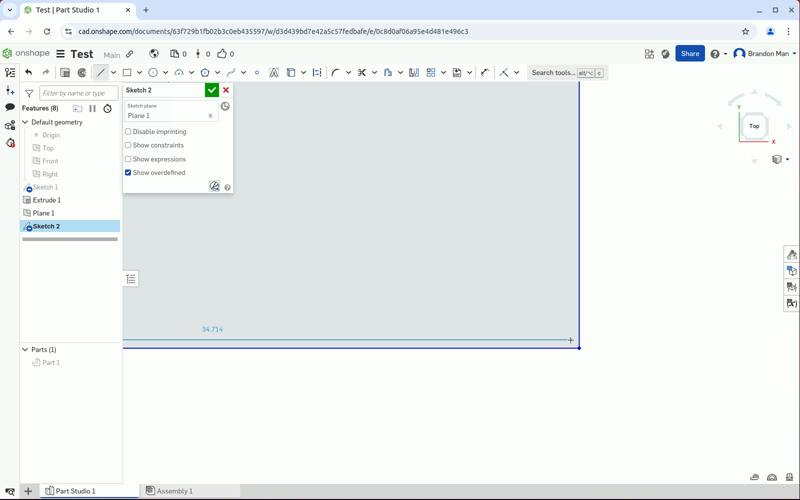
scroll(6)
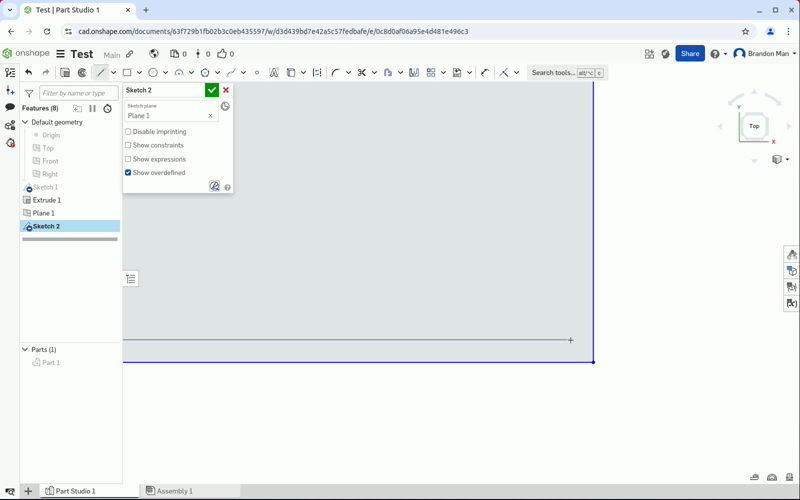
click(570, 339)
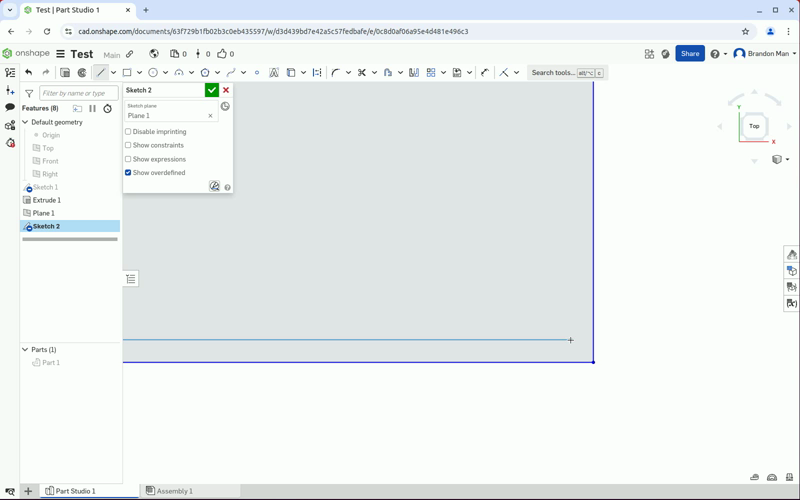
scroll(-6)
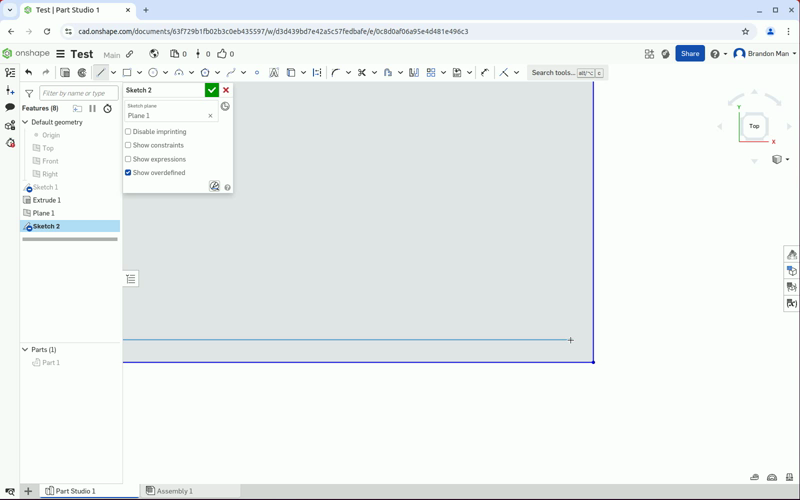
scroll(-6)
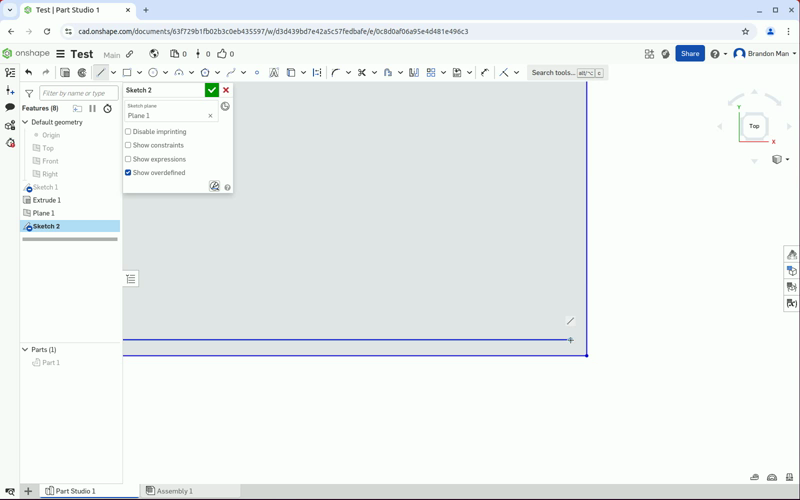
scroll(-6)
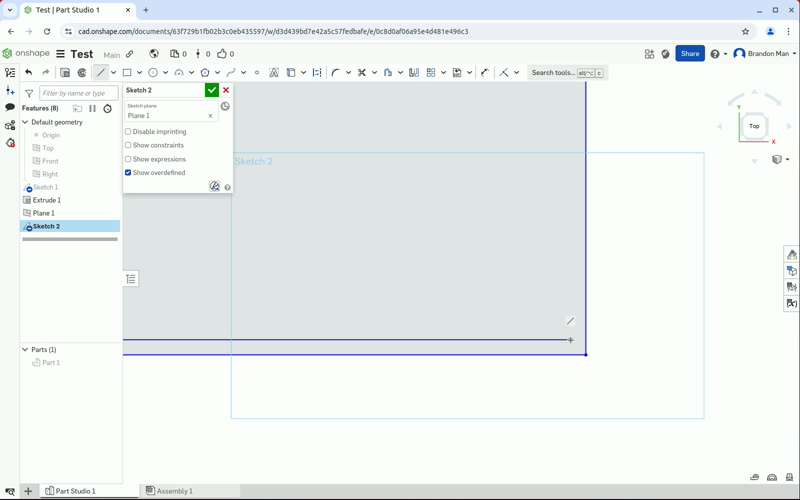
scroll(-6)
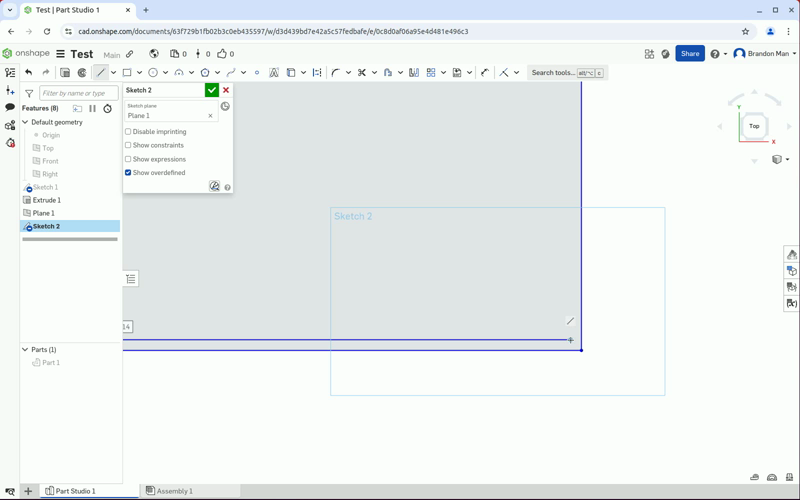
scroll(-6)
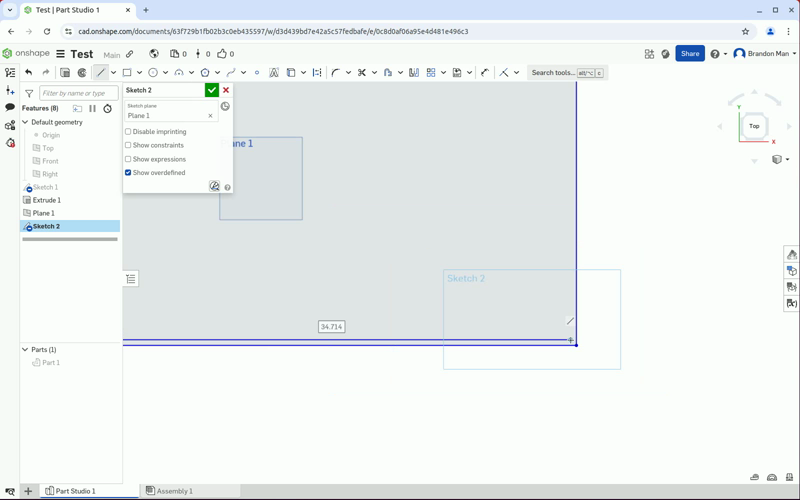
scroll(-6)
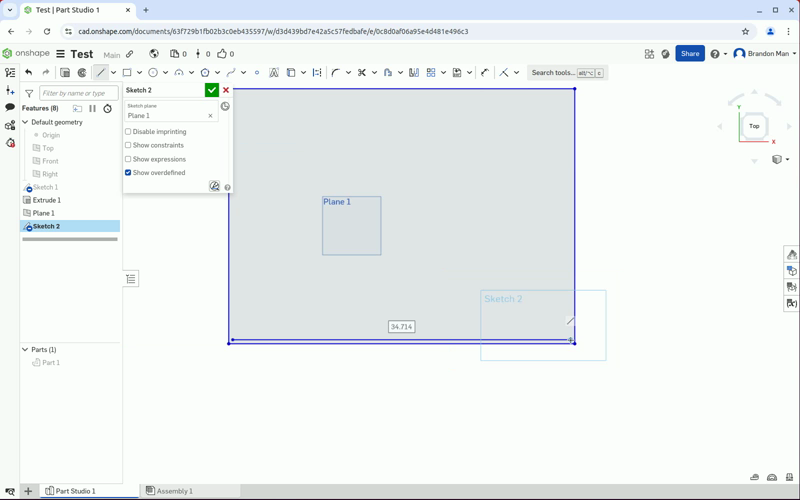
scroll(-6)
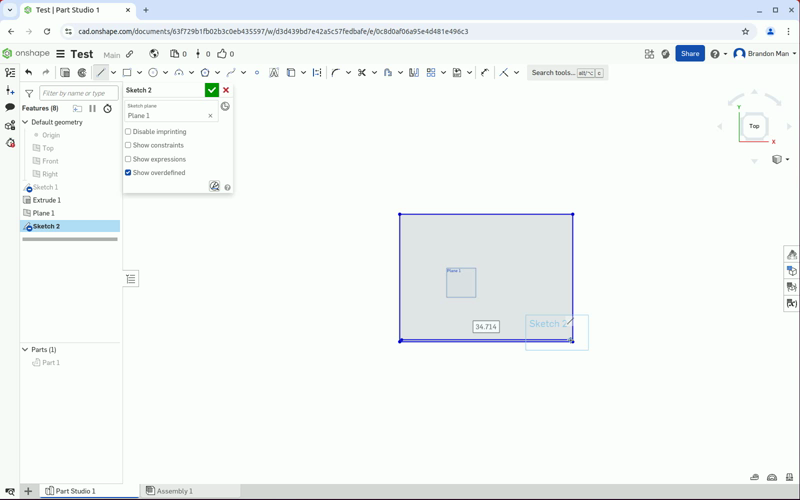
key_up(shift)
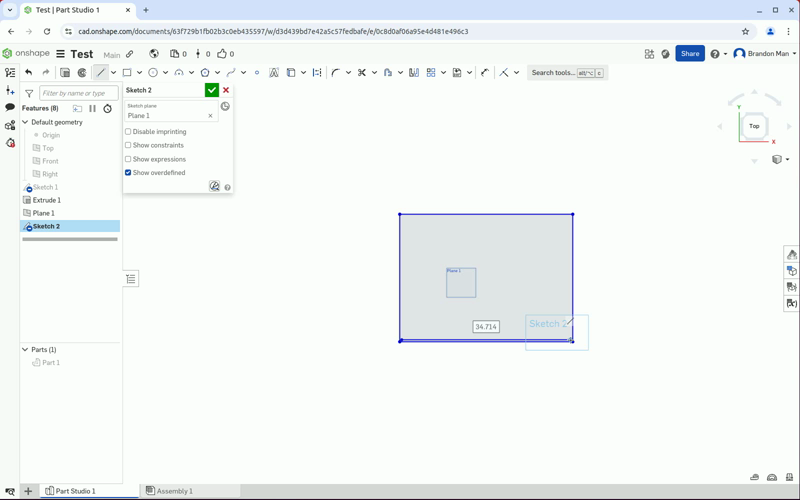
key_down(shift)
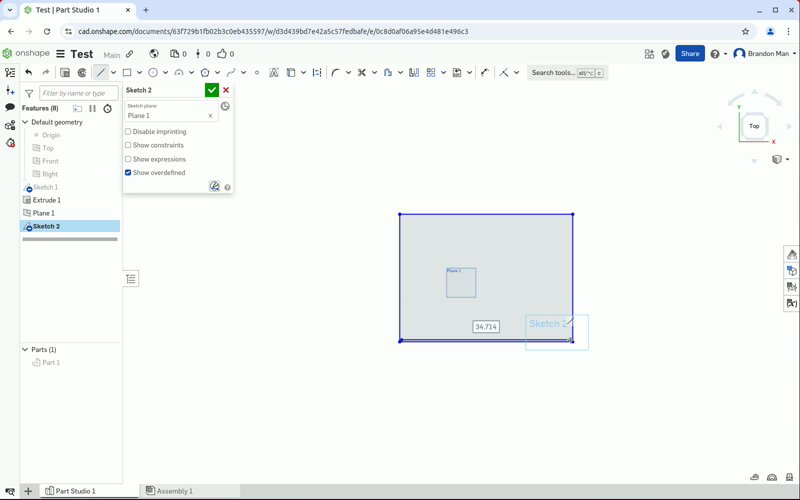
mouse_move(570, 216)
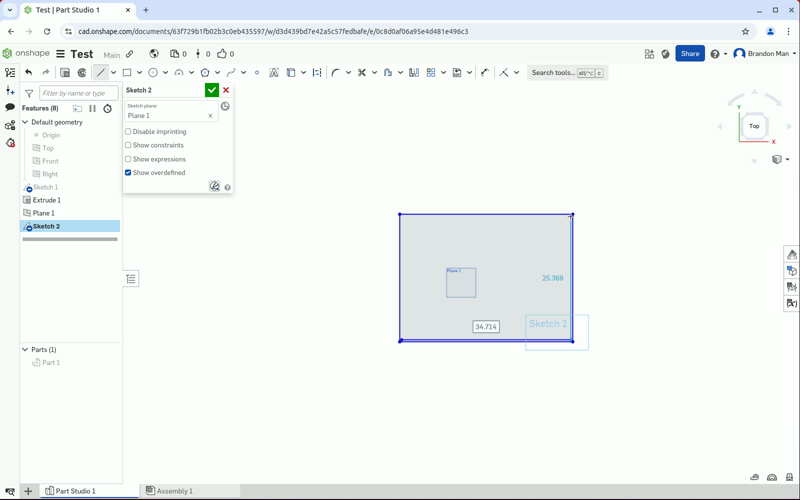
scroll(6)
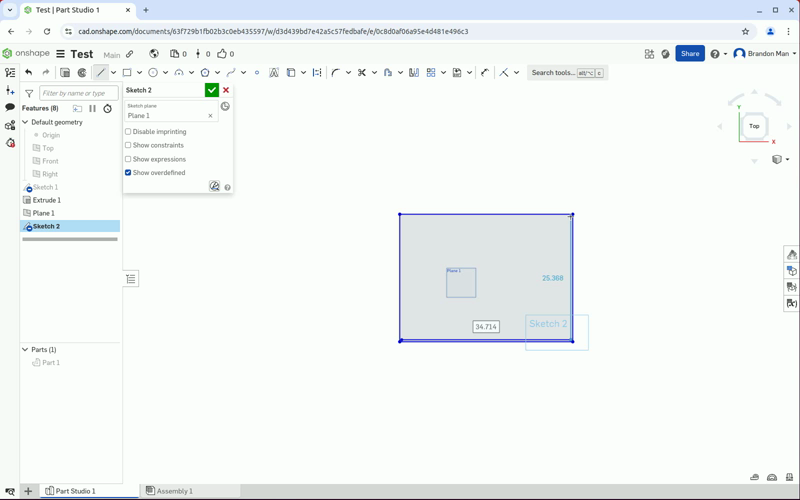
scroll(6)
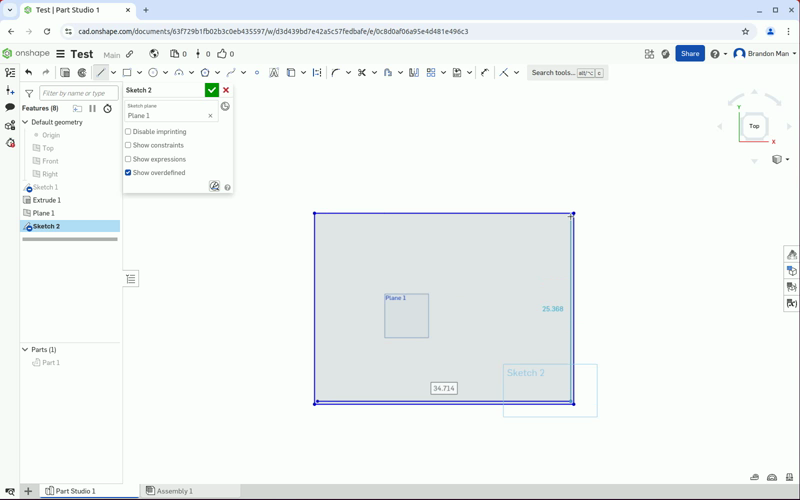
scroll(6)
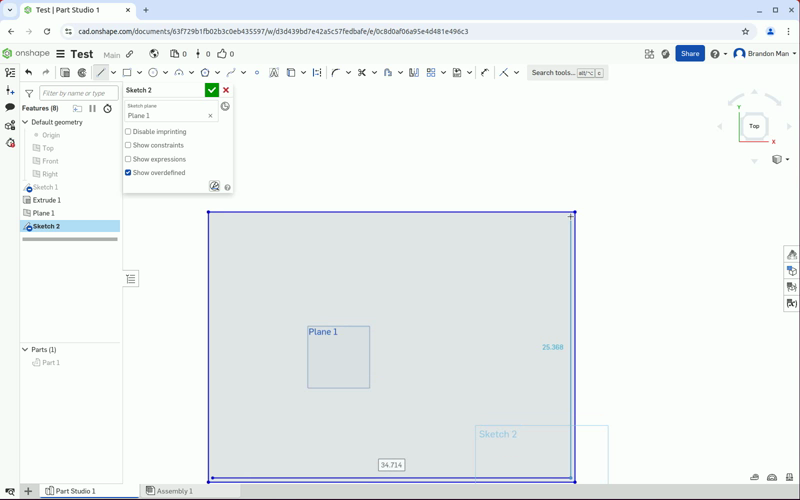
scroll(6)
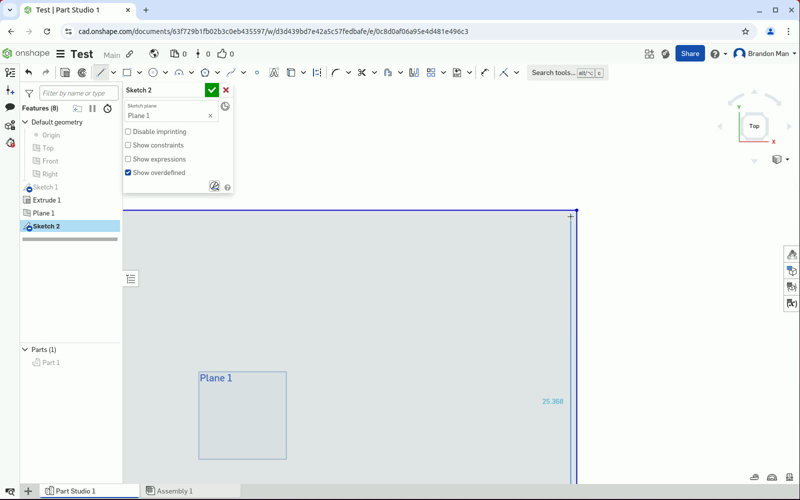
scroll(6)
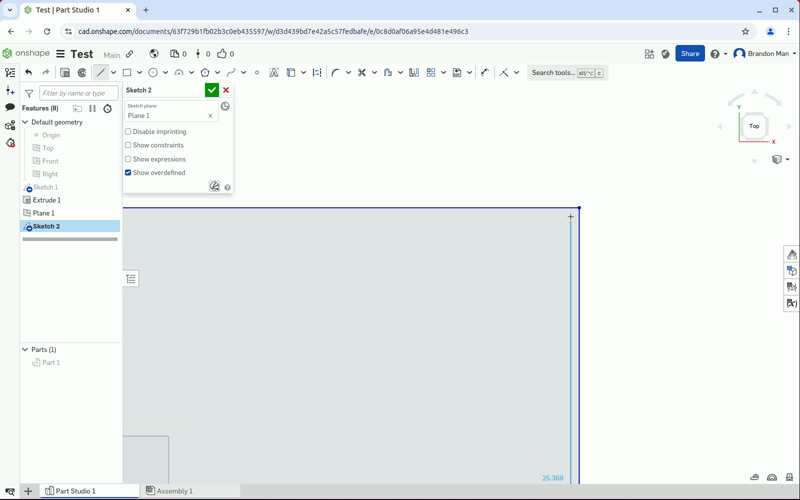
scroll(6)
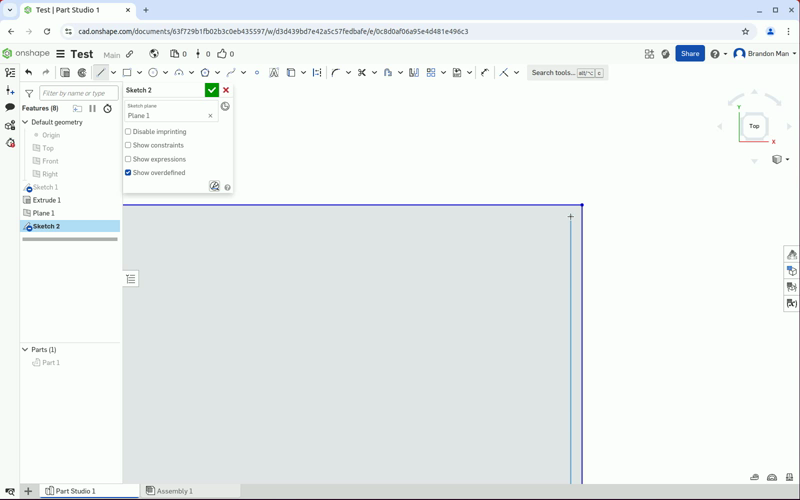
scroll(6)
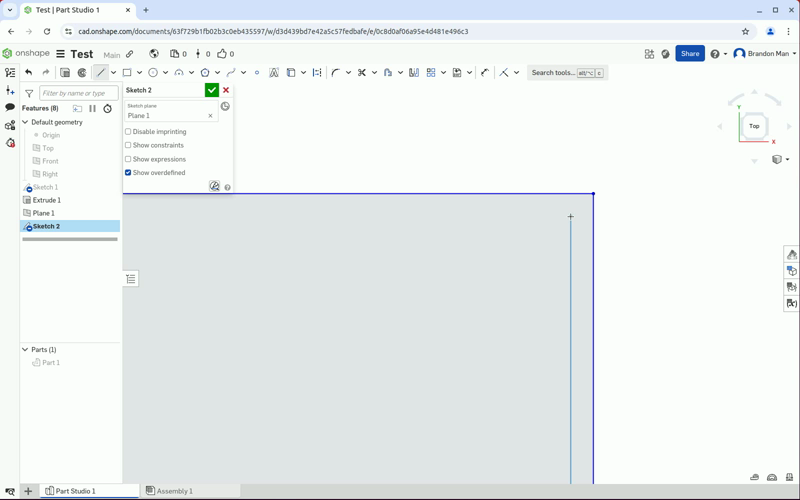
click(570, 216)
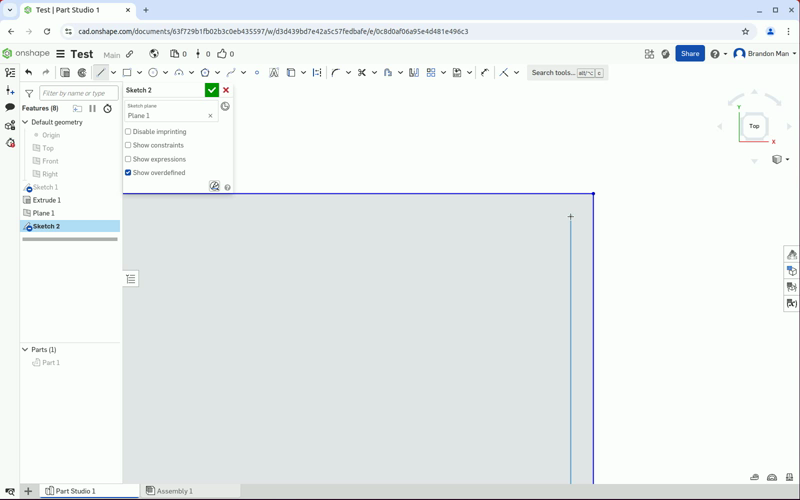
scroll(-6)
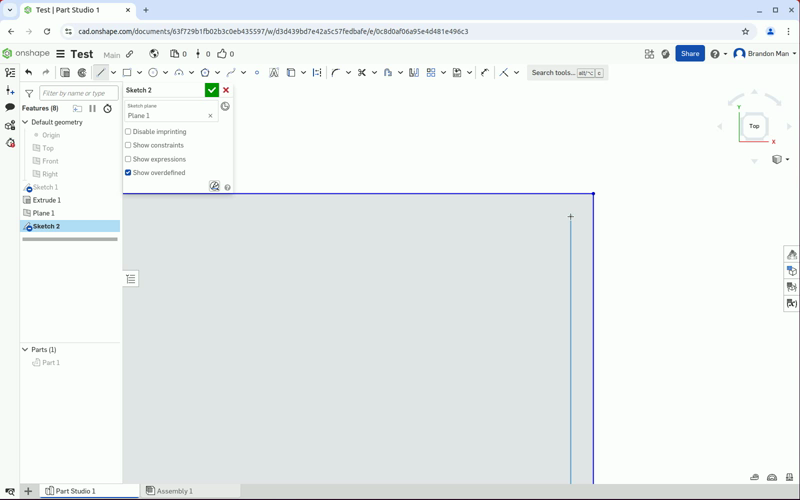
scroll(-6)
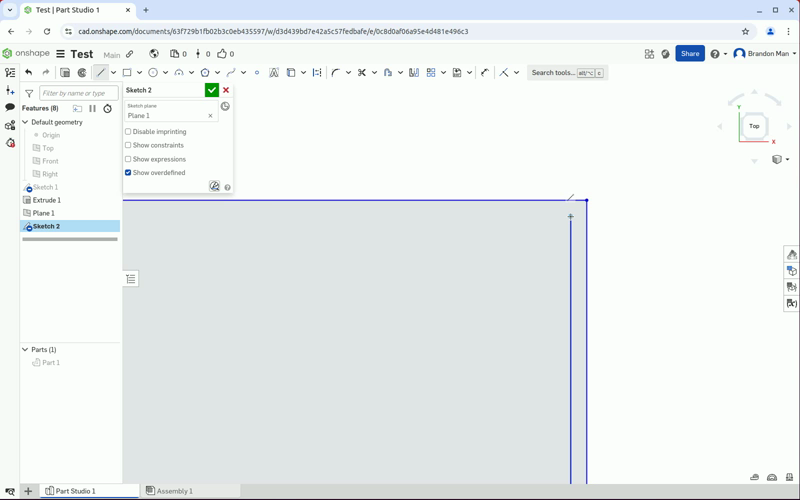
scroll(-6)
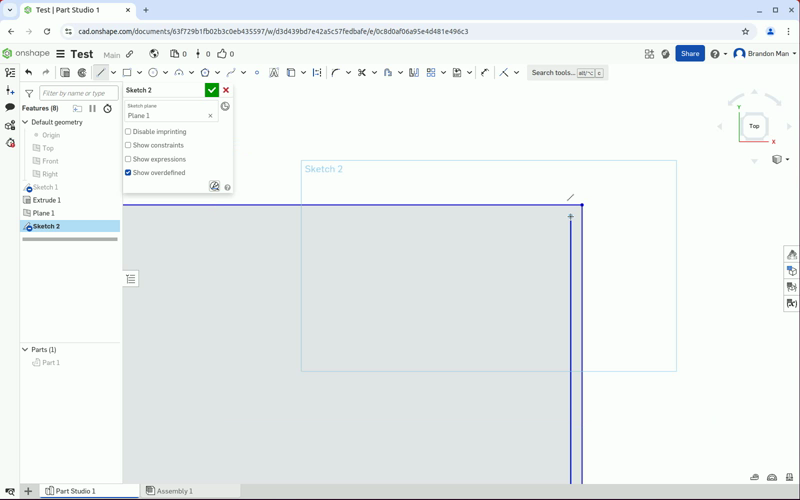
scroll(-6)
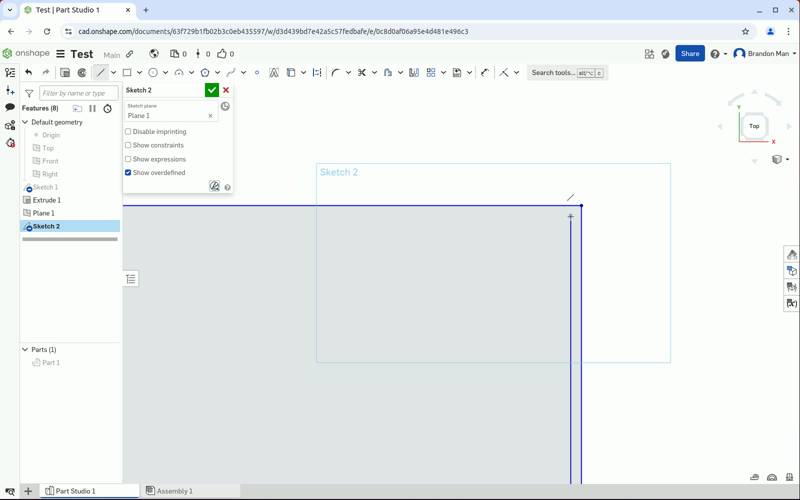
scroll(-6)
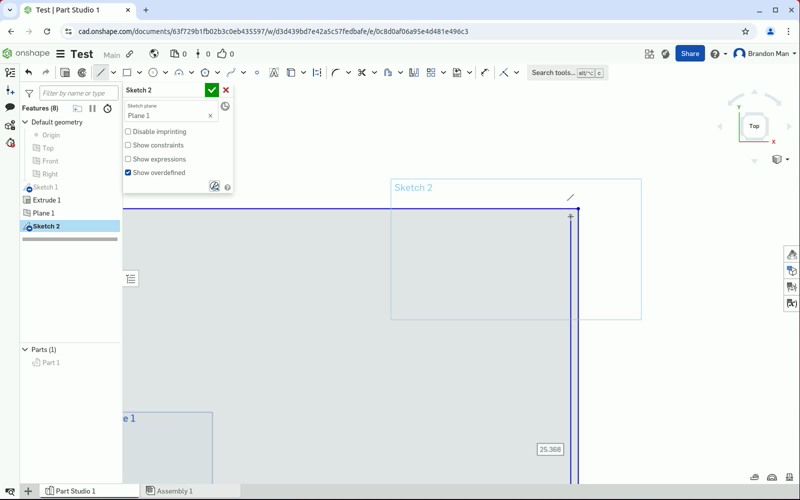
scroll(-6)
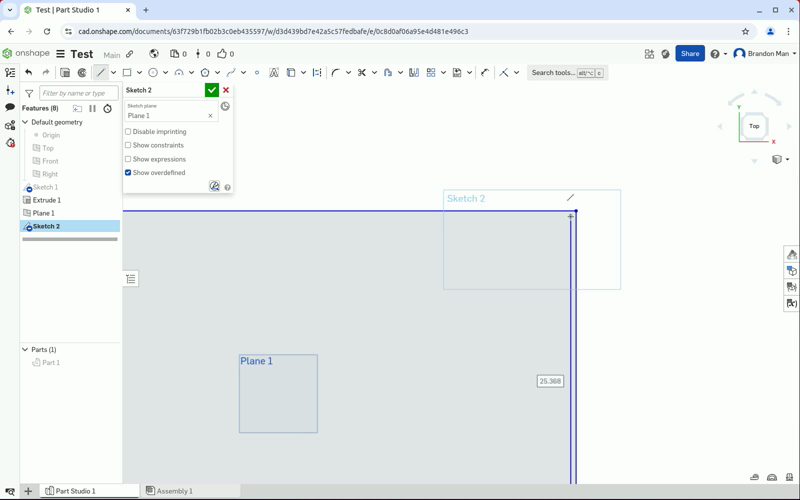
scroll(-6)
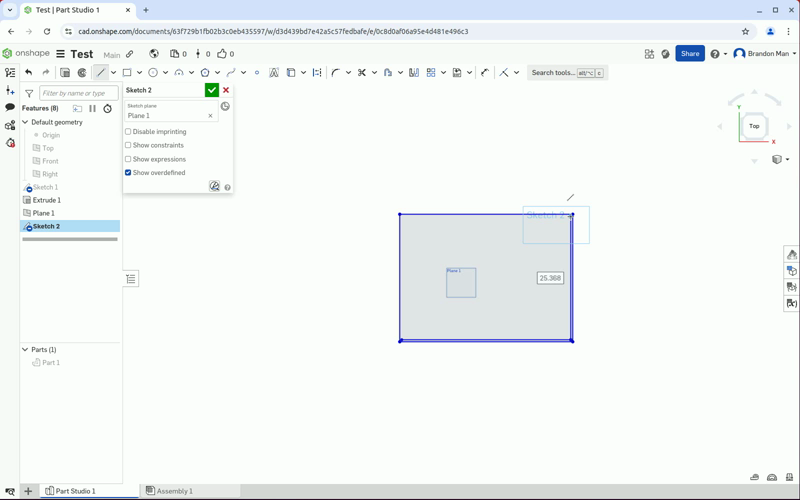
key_up(shift)
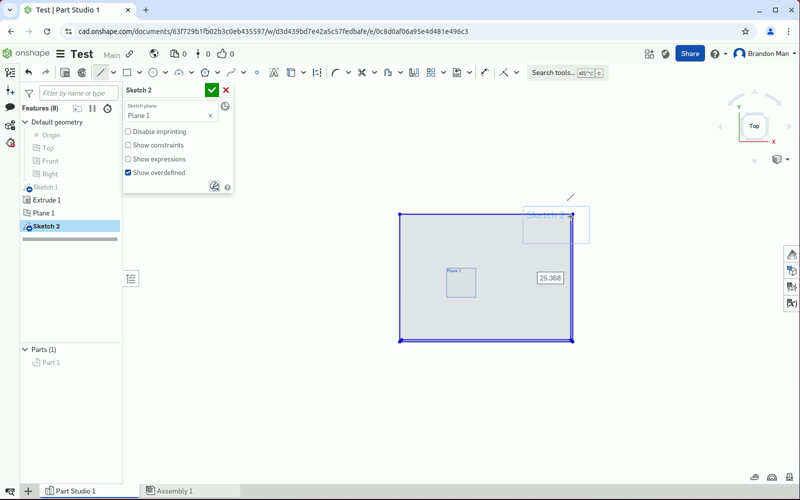
key_down(shift)
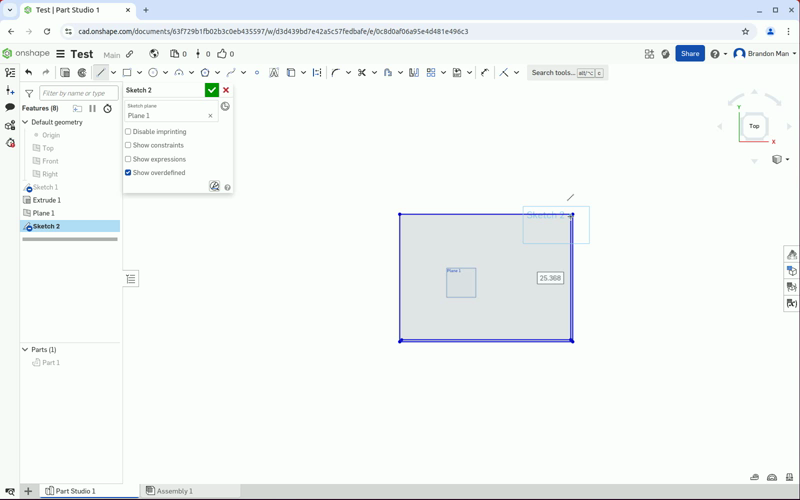
mouse_move(401, 216)
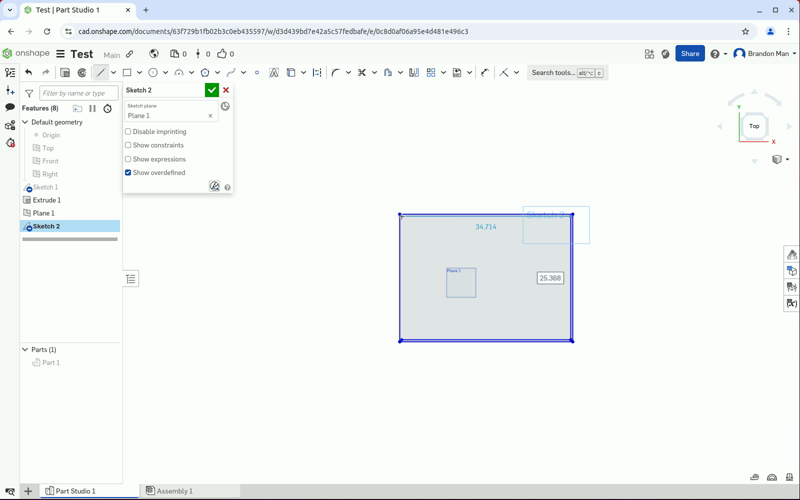
scroll(6)
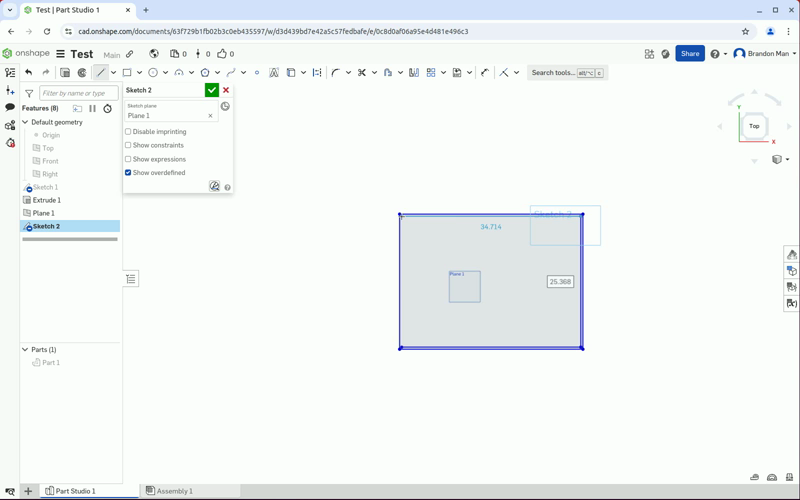
scroll(6)
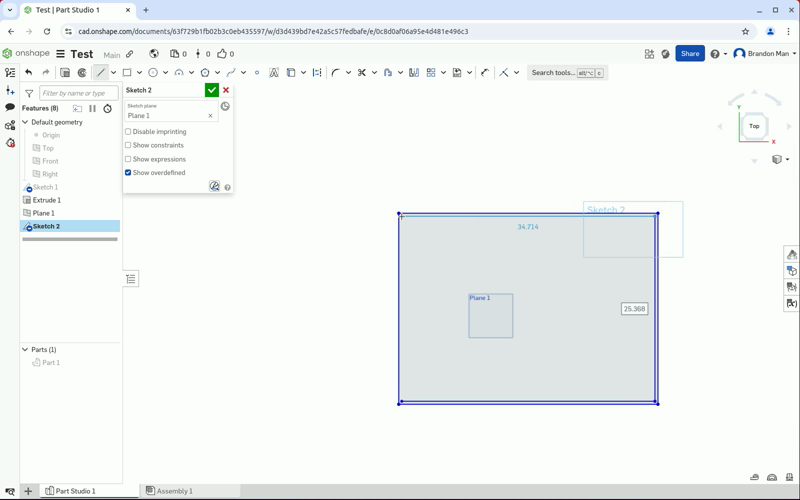
scroll(6)
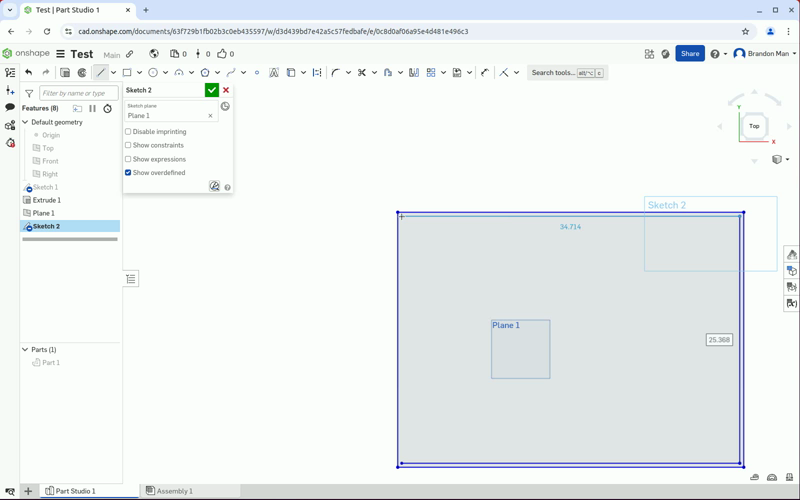
scroll(6)
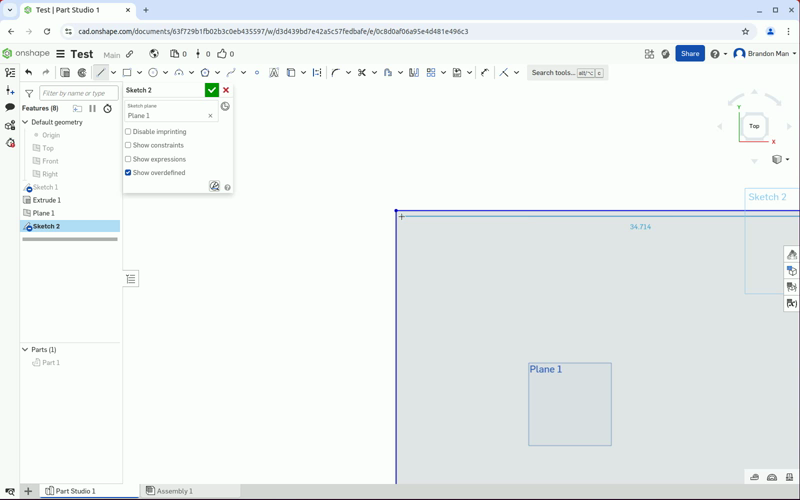
scroll(6)
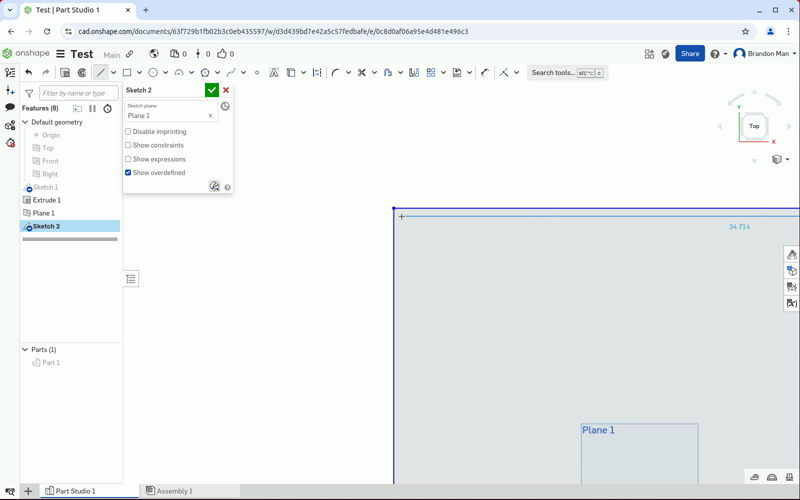
scroll(6)
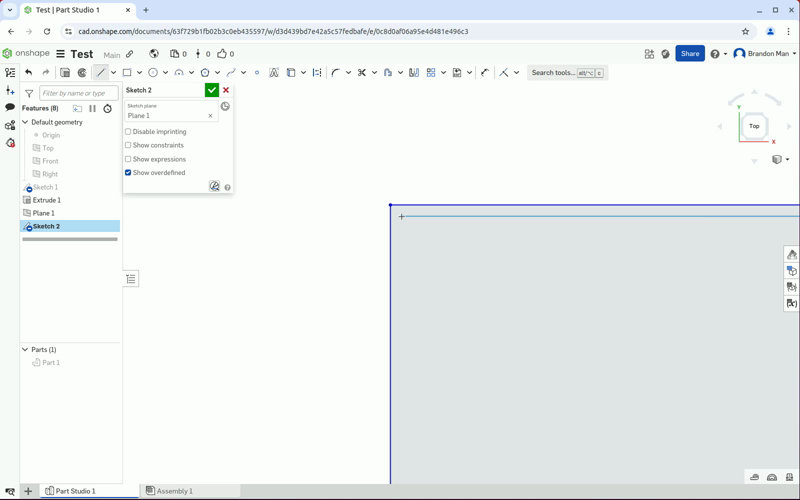
scroll(6)
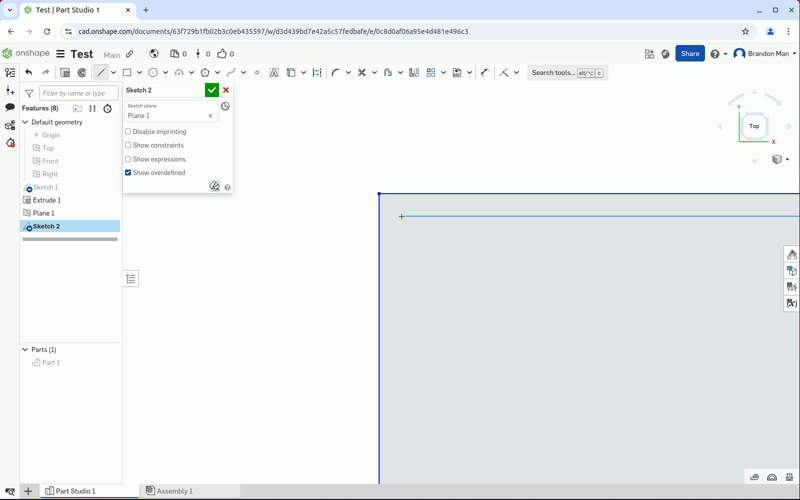
click(401, 216)
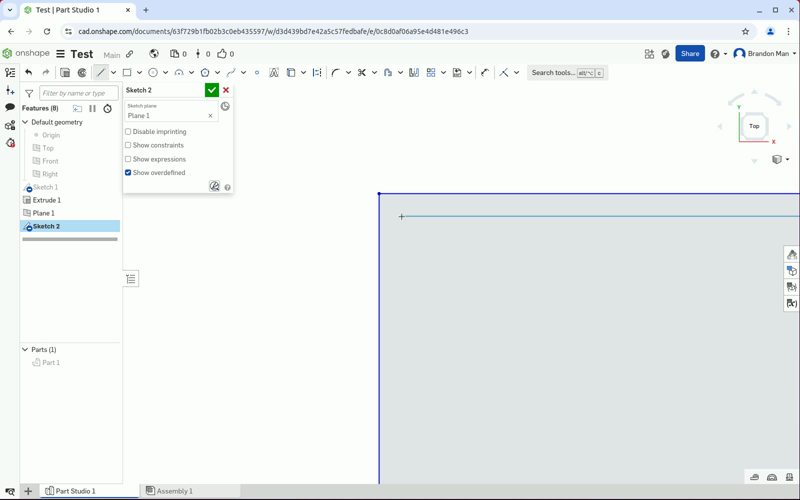
scroll(-6)
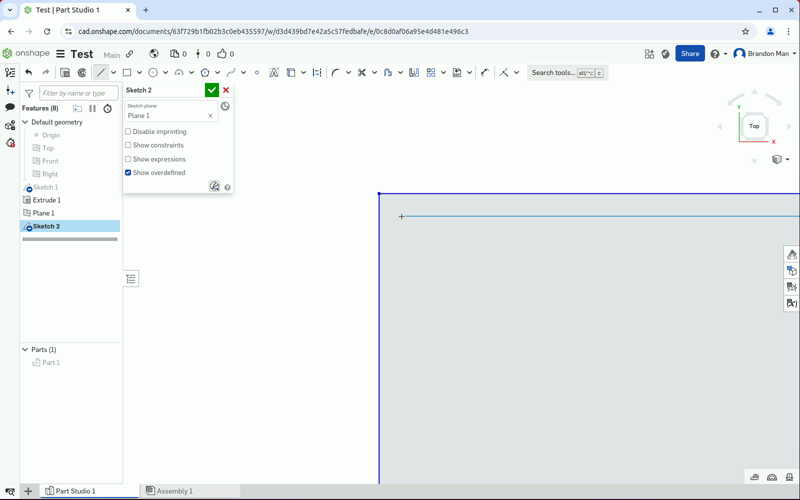
scroll(-6)
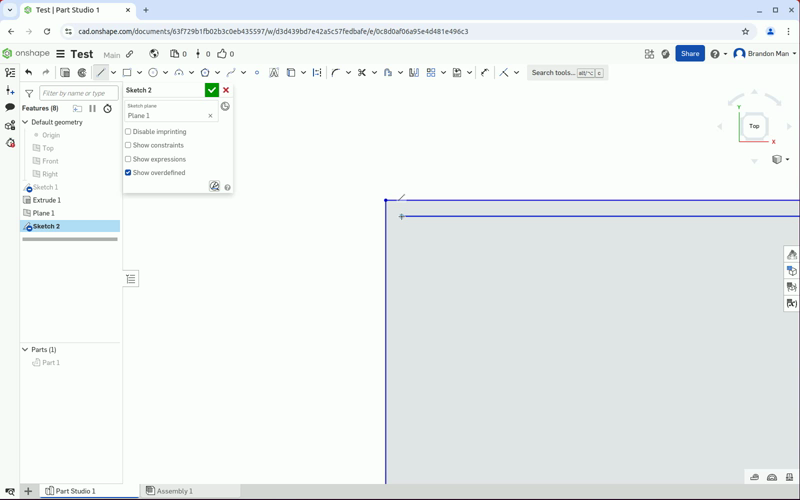
scroll(-6)
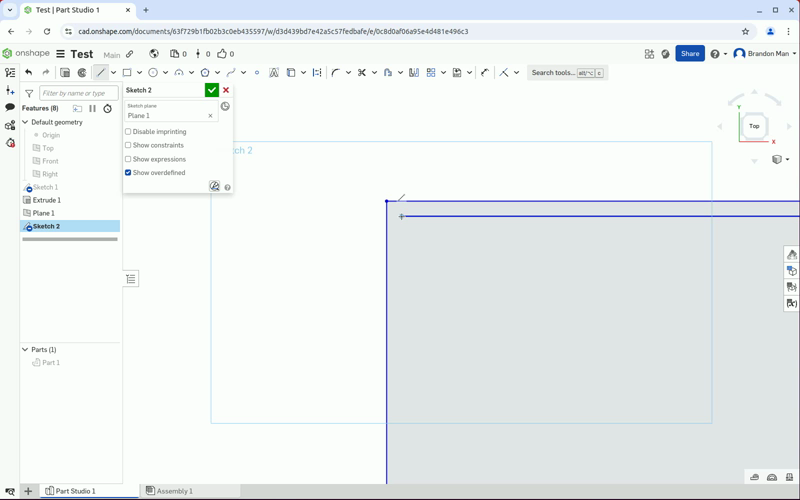
scroll(-6)
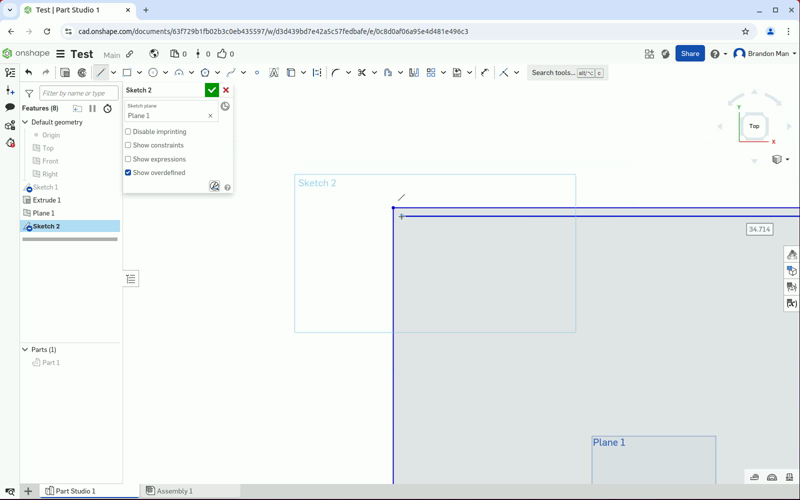
scroll(-6)
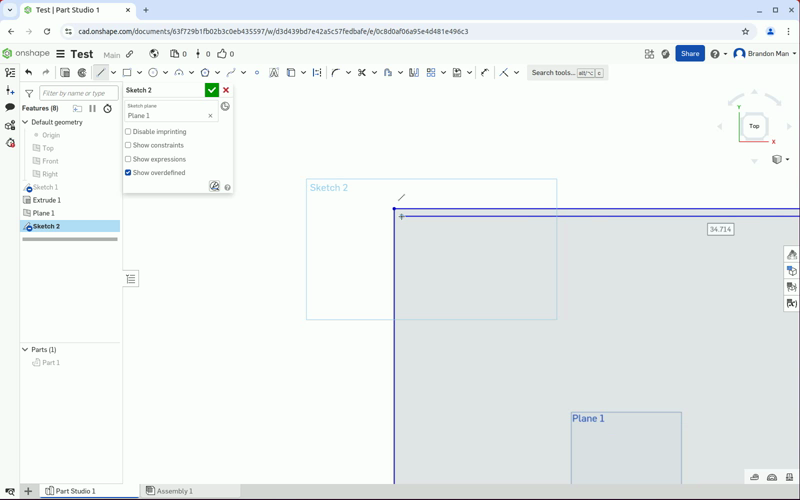
scroll(-6)
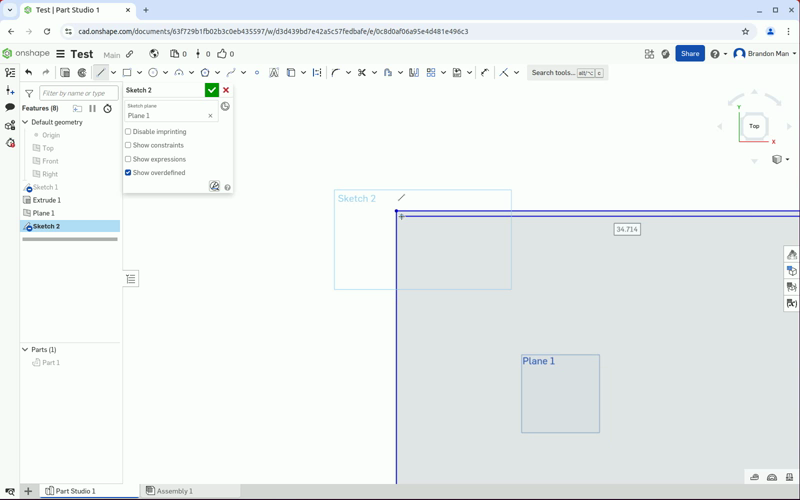
scroll(-6)
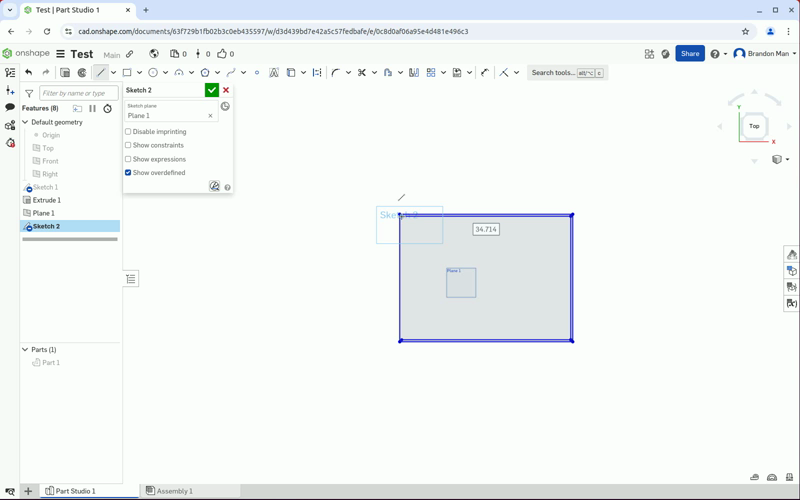
key_up(shift)
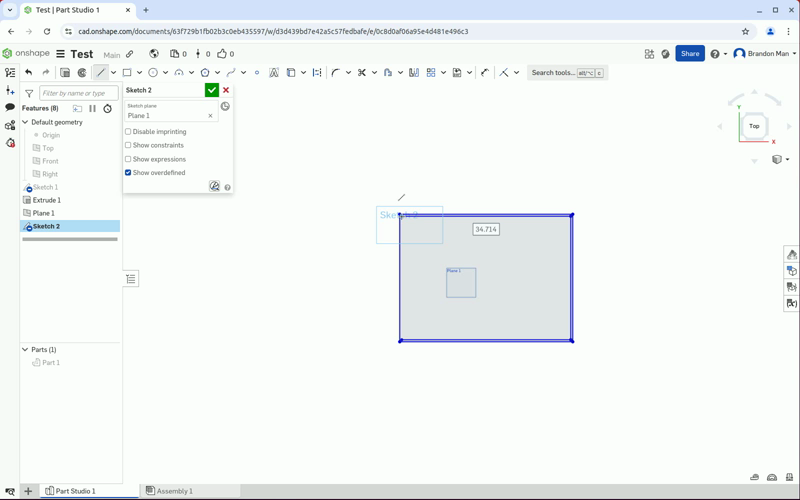
key_down(shift)
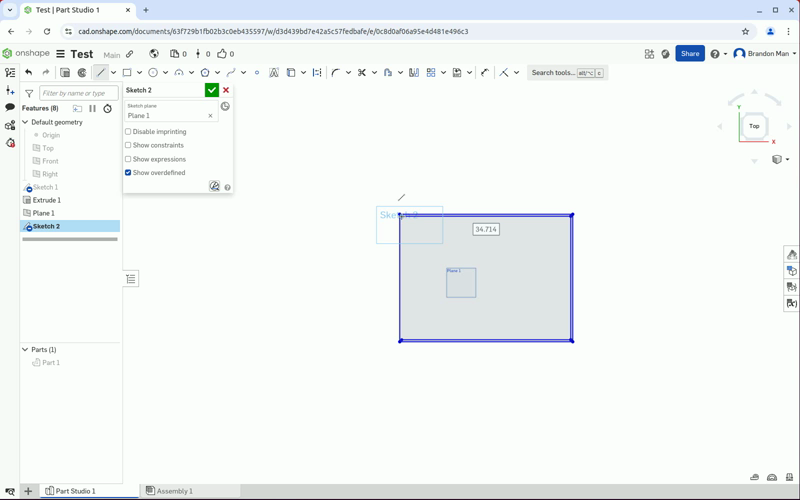
mouse_move(401, 339)
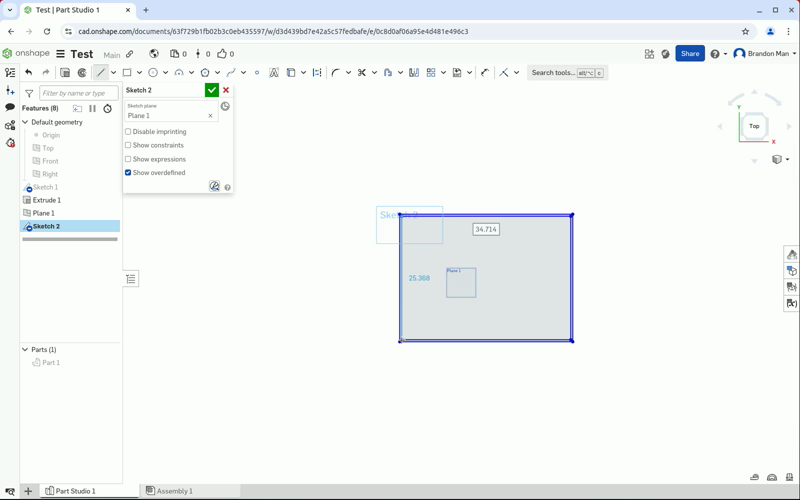
scroll(6)
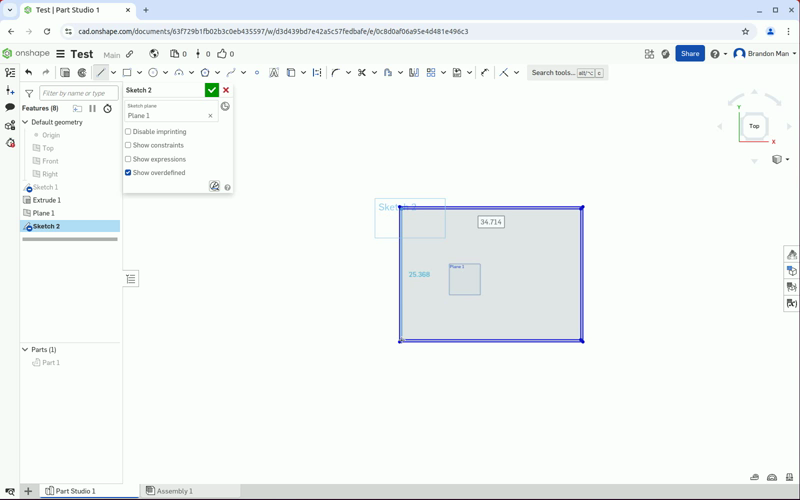
scroll(6)
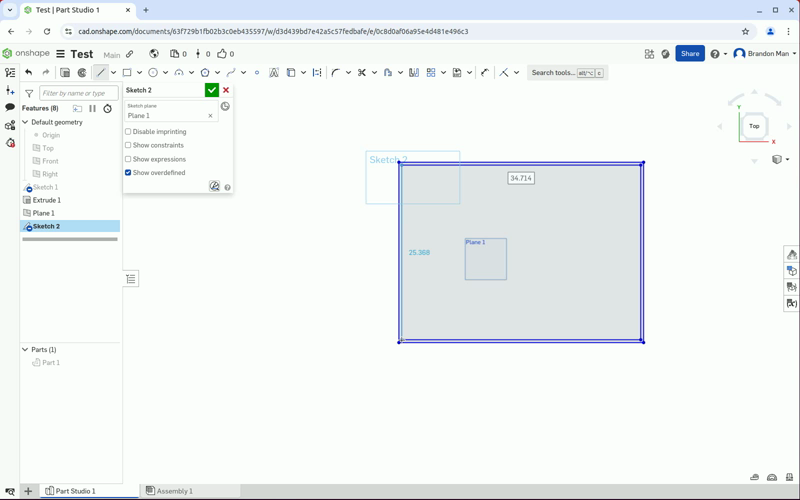
scroll(6)
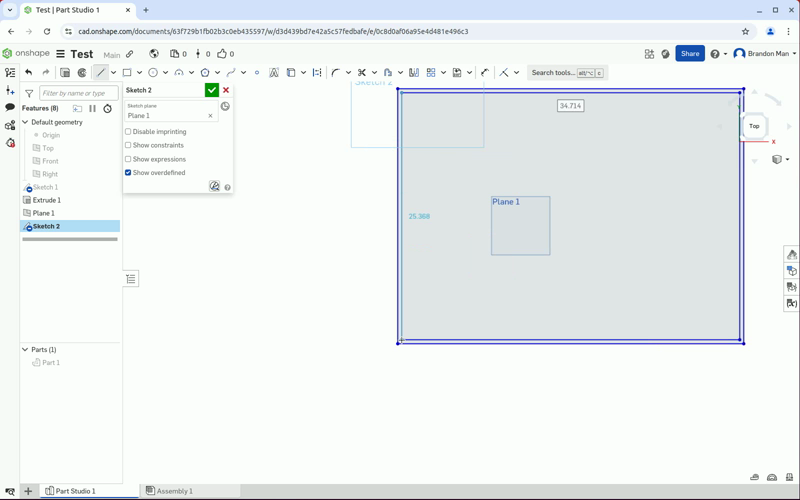
scroll(6)
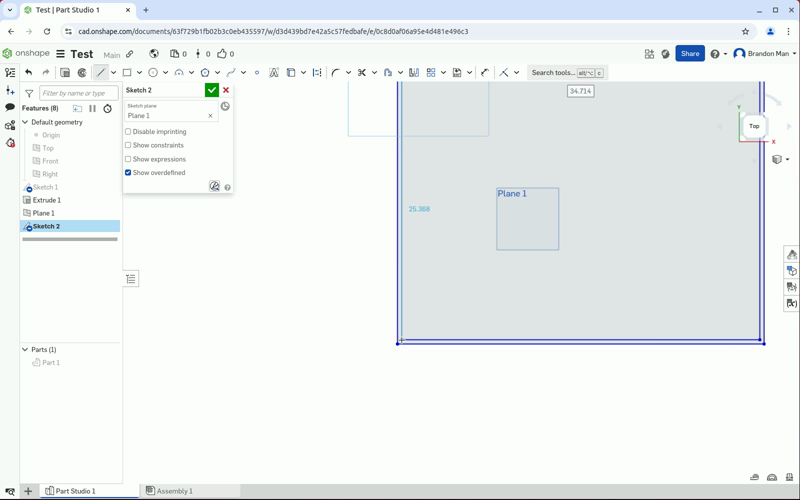
scroll(6)
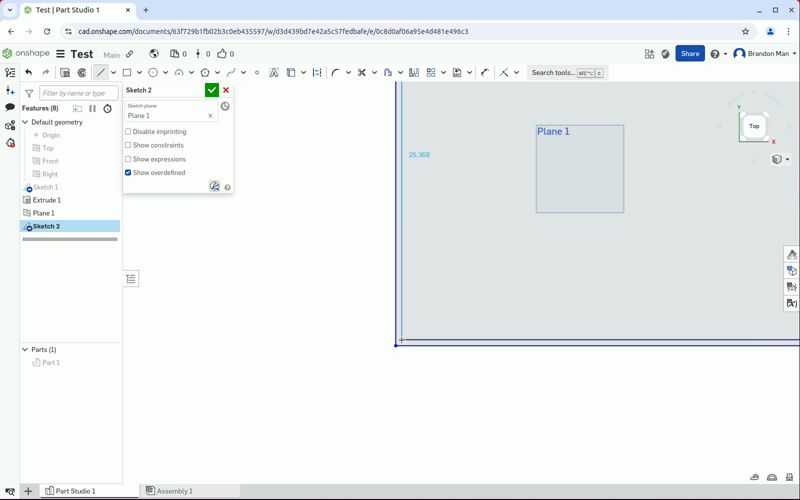
scroll(6)
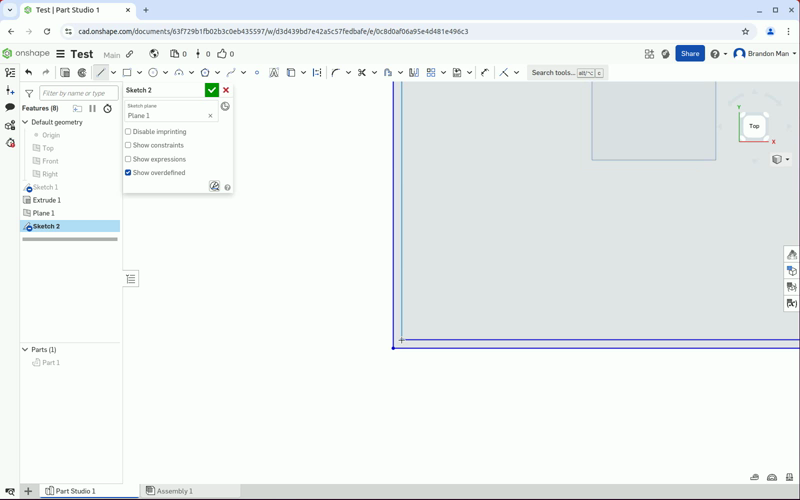
scroll(6)
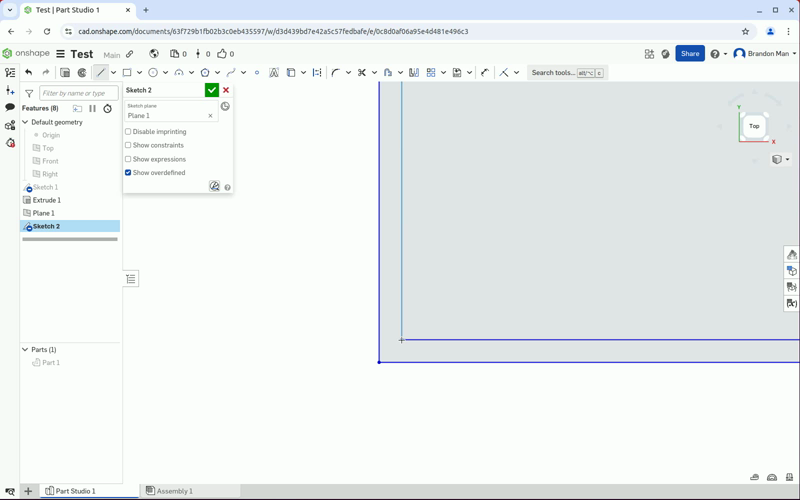
key_up(shift)
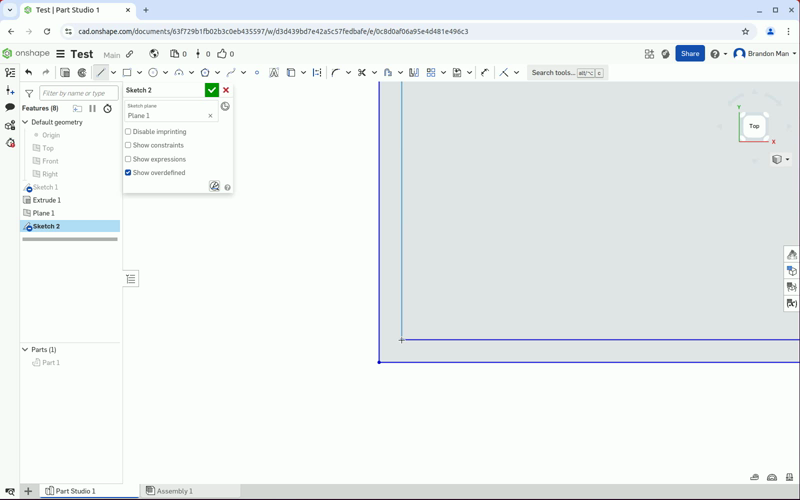
click(401, 339)
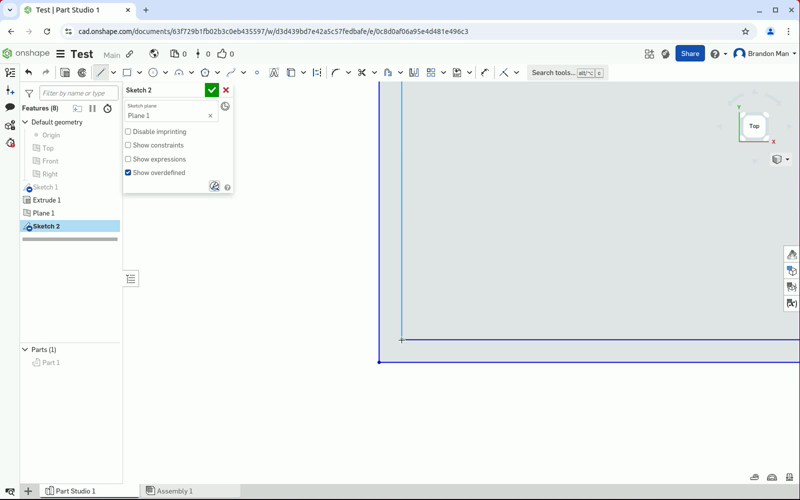
scroll(-6)
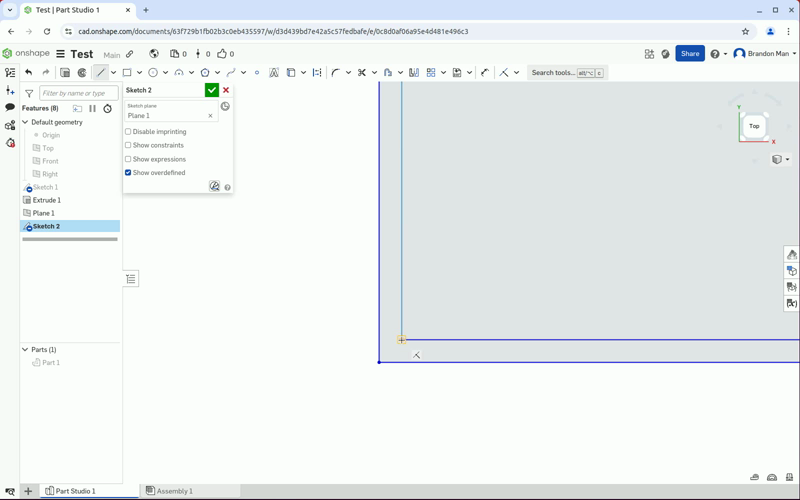
scroll(-6)
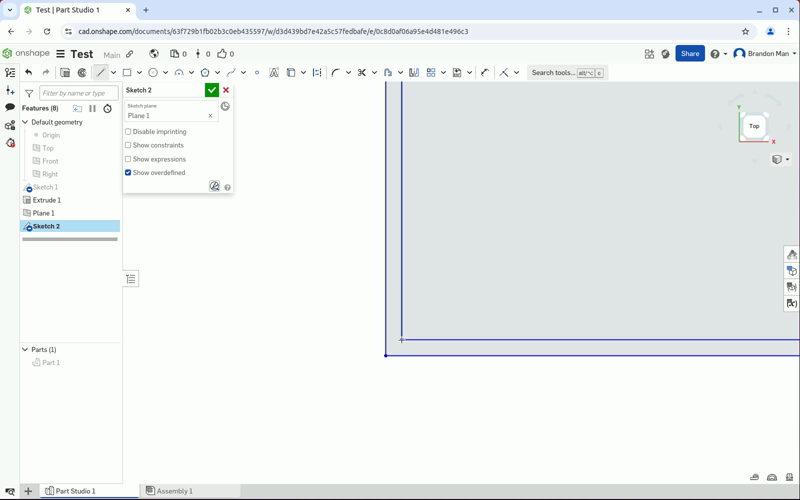
scroll(-6)
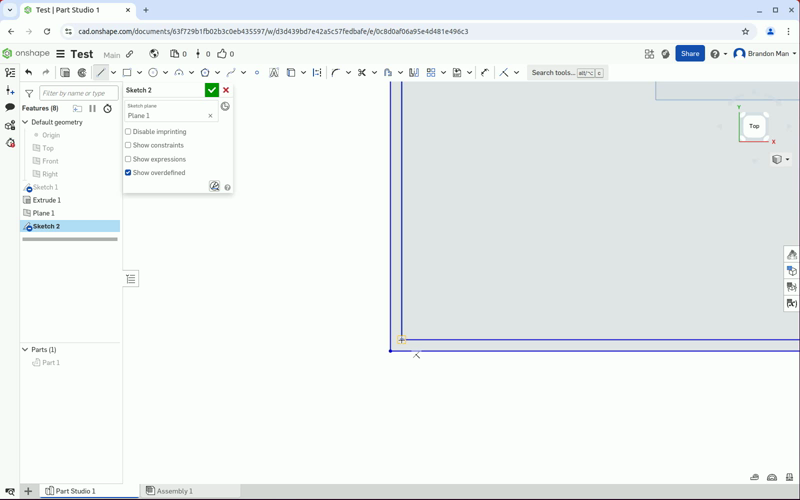
scroll(-6)
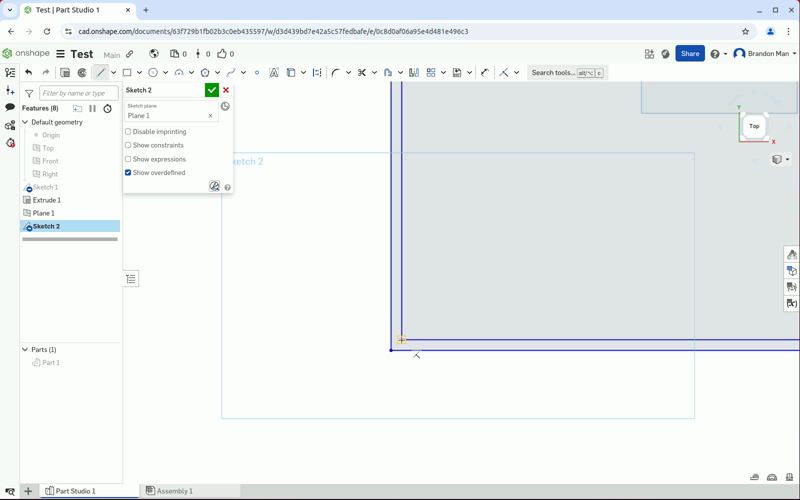
scroll(-6)
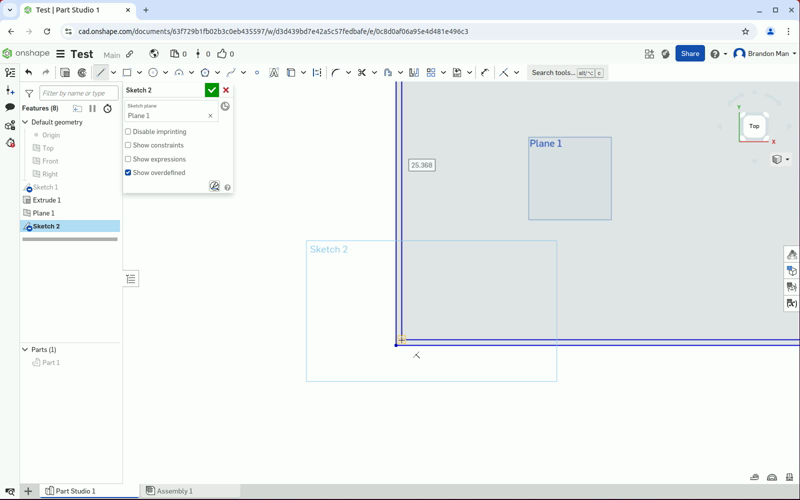
scroll(-6)
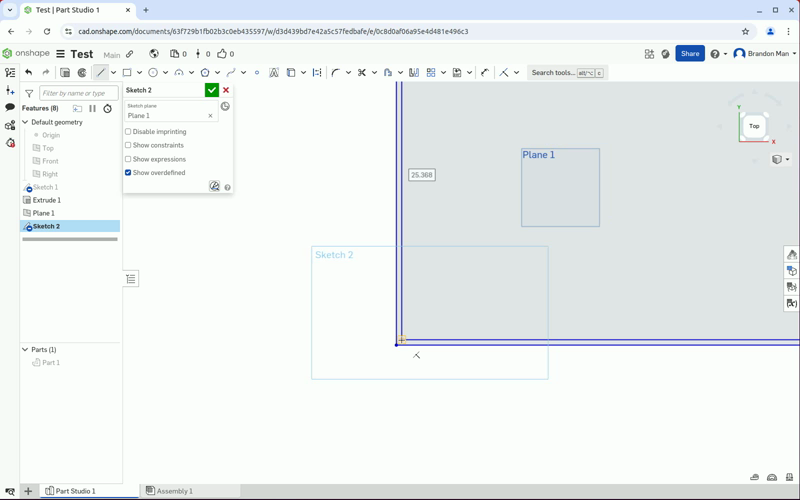
scroll(-6)
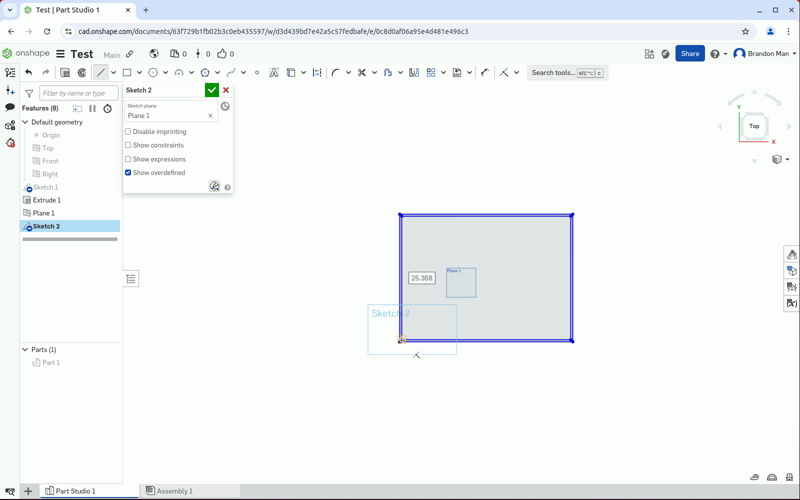
key(esc)
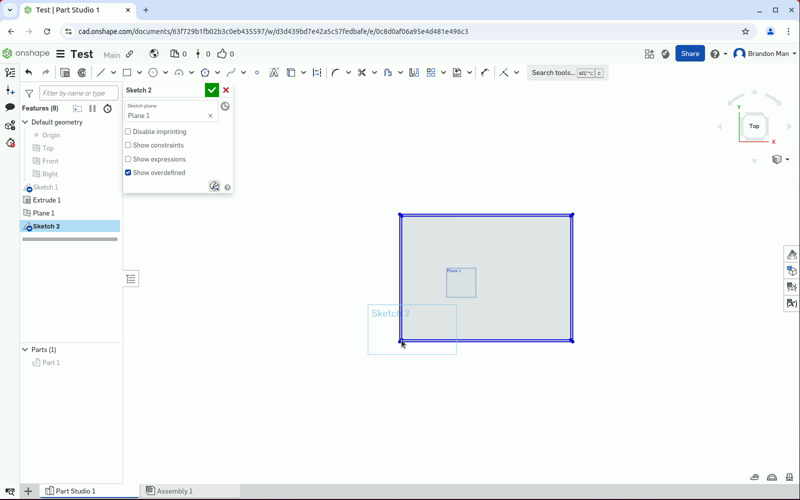
mouse_move(400, 308)
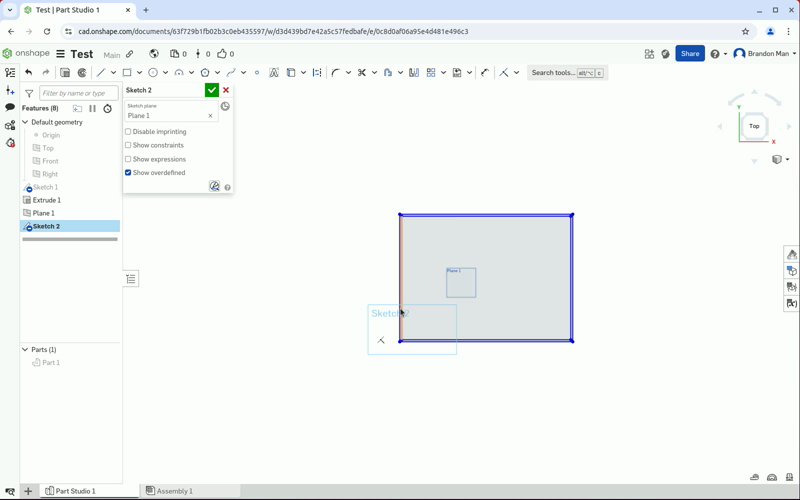
scroll(6)
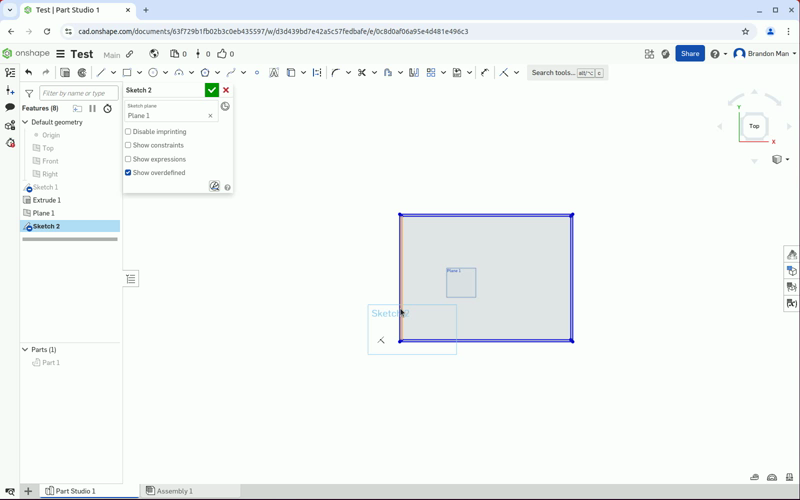
scroll(6)
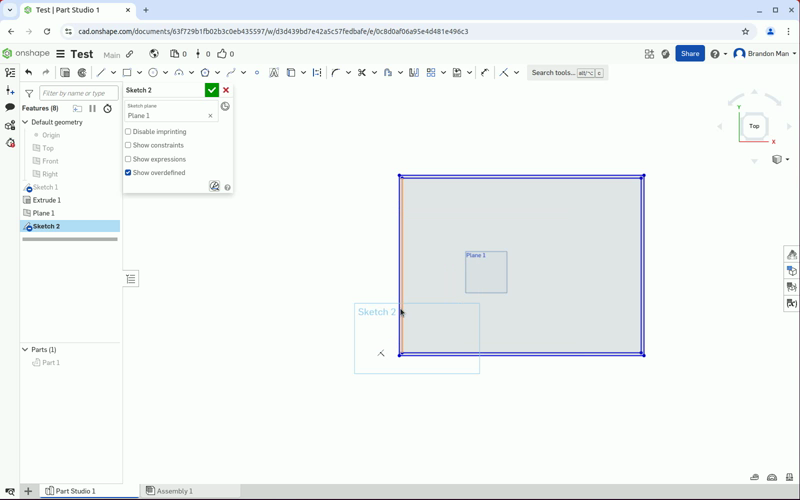
scroll(6)
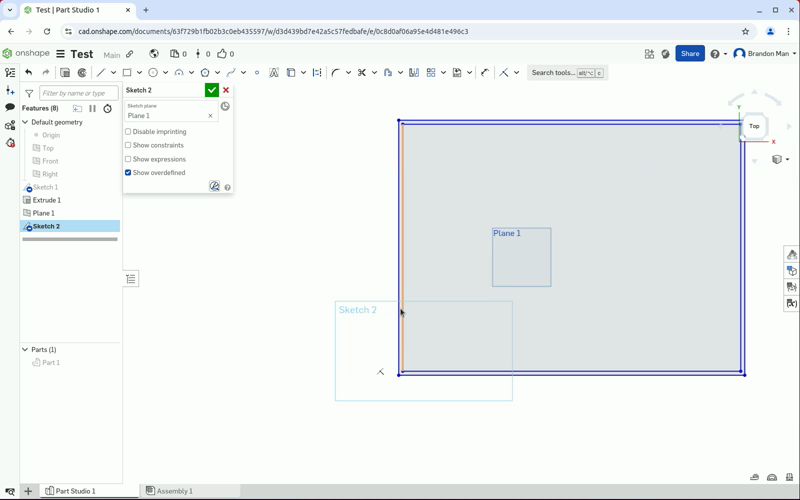
scroll(6)
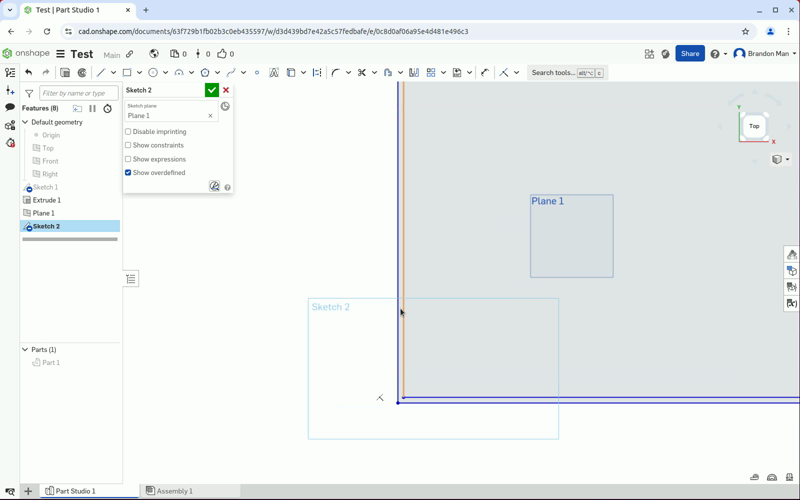
scroll(6)
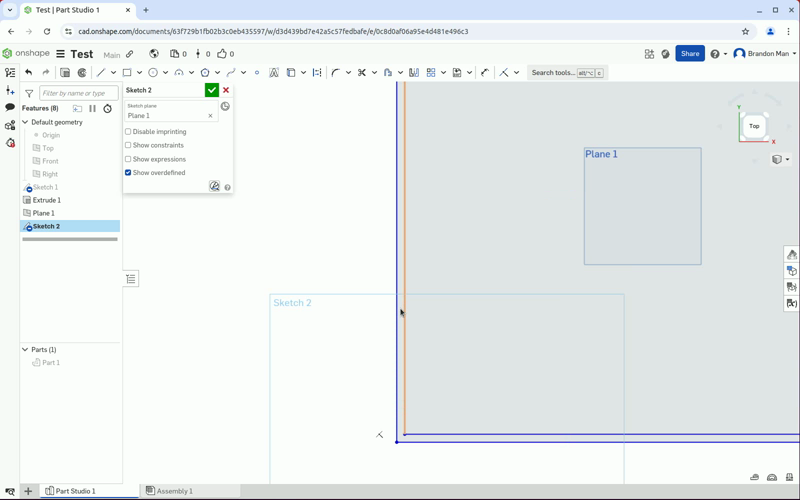
scroll(6)
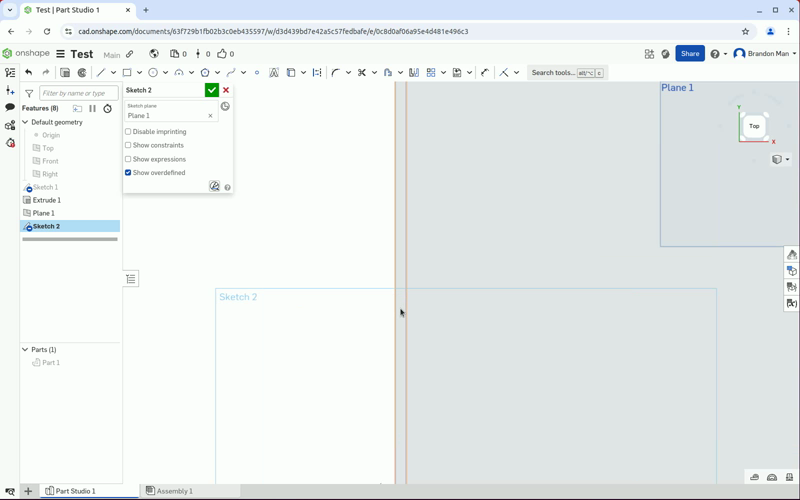
scroll(6)
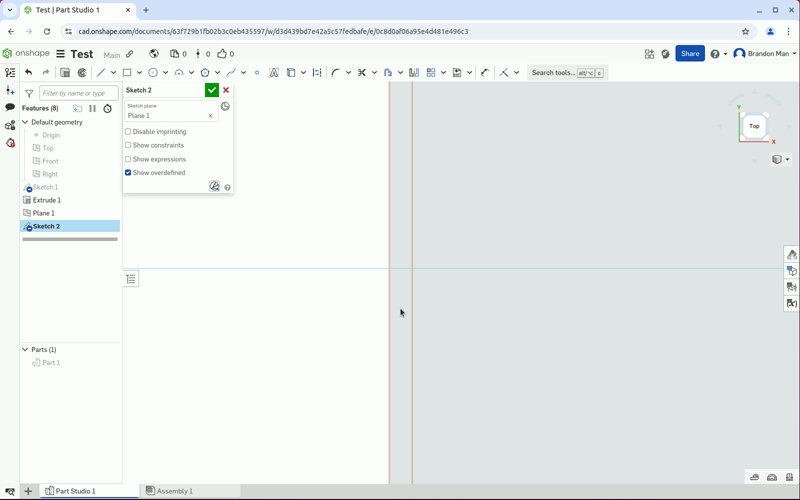
click(400, 308)
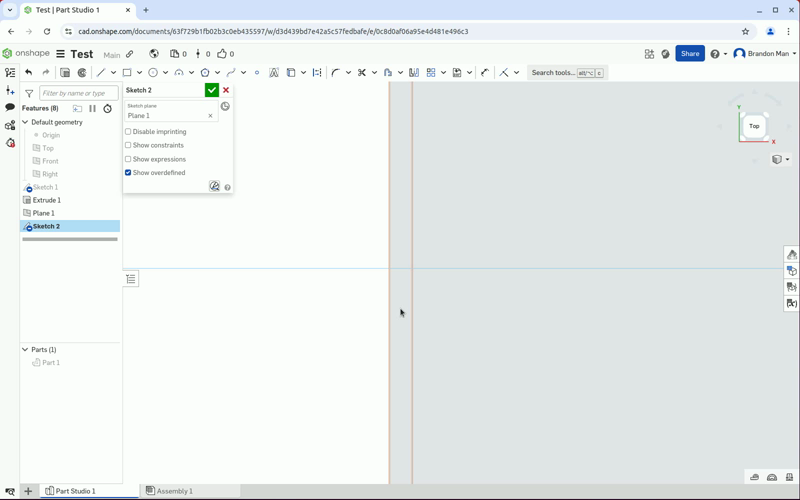
scroll(-6)
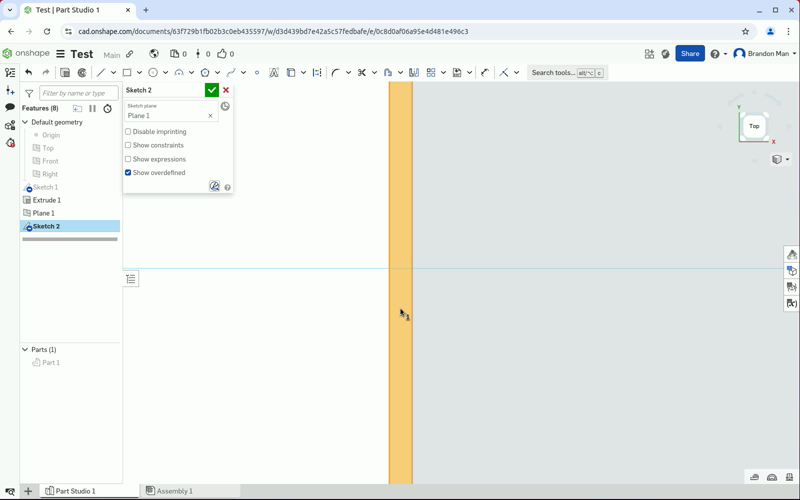
scroll(-6)
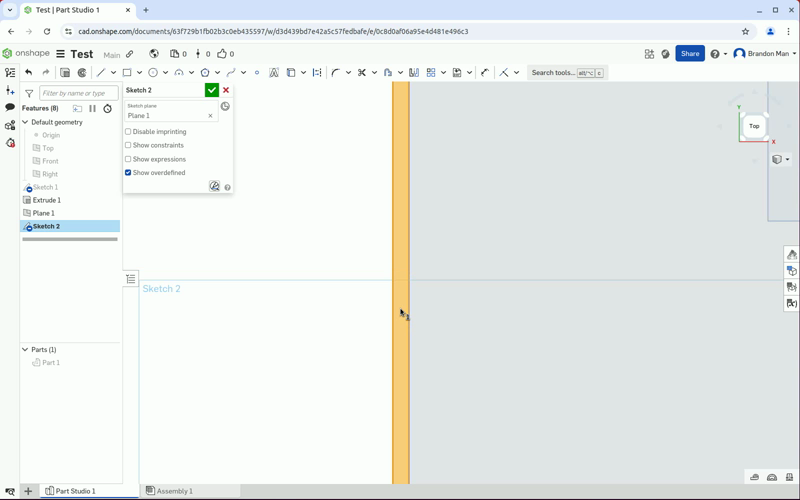
scroll(-6)
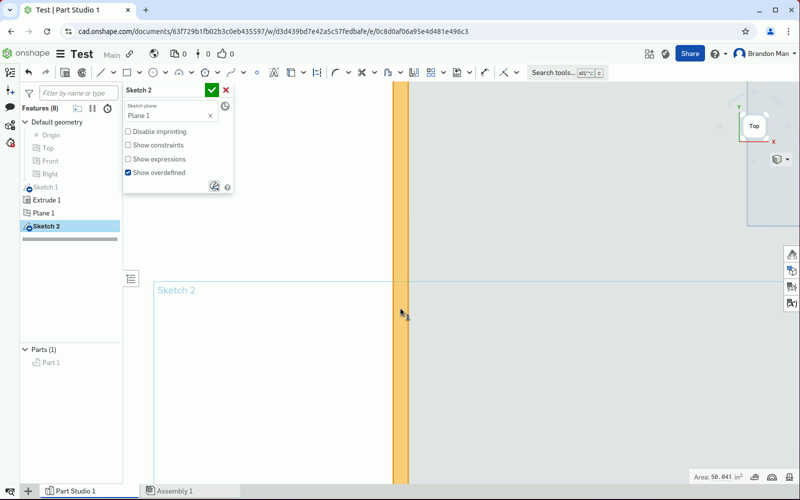
scroll(-6)
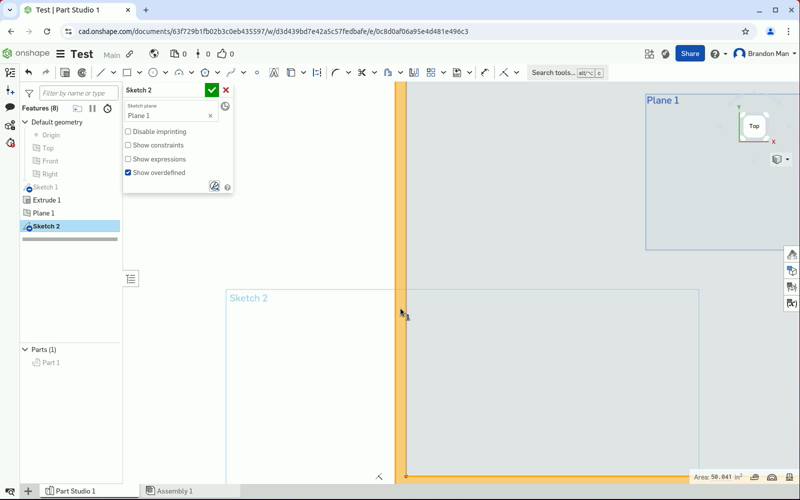
scroll(-6)
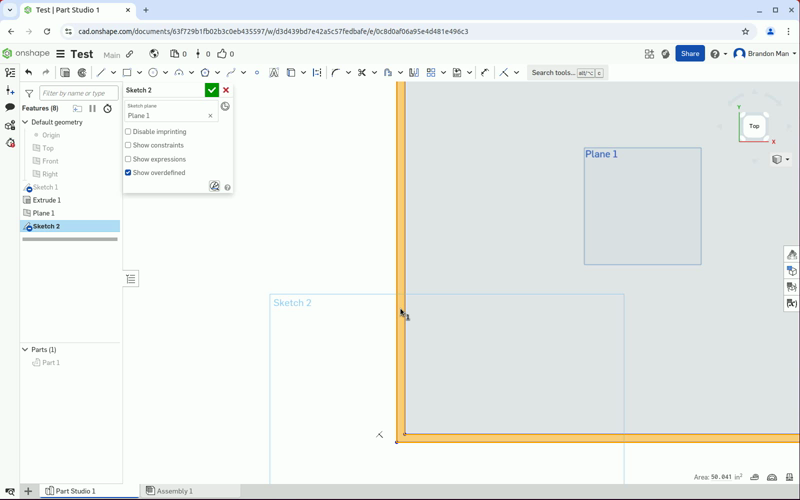
scroll(-6)
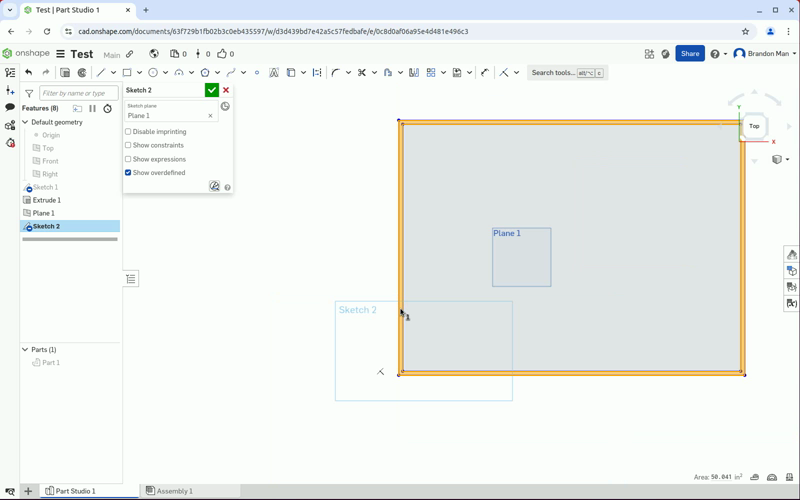
scroll(-6)
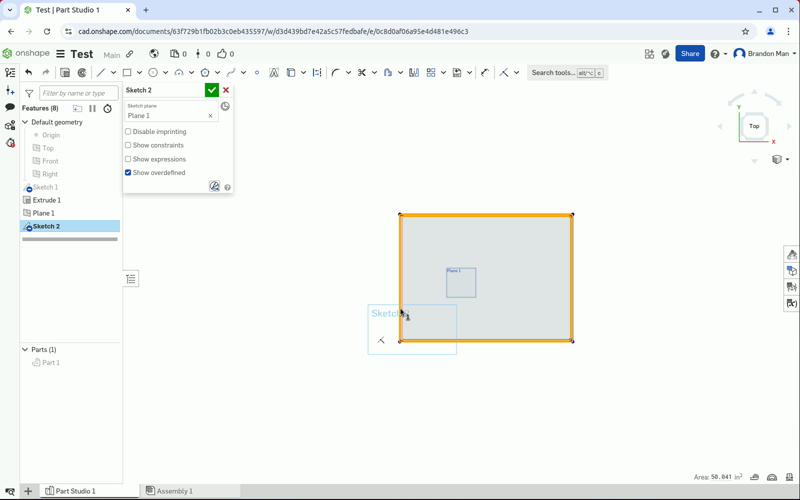
mouse_move(73, 352)
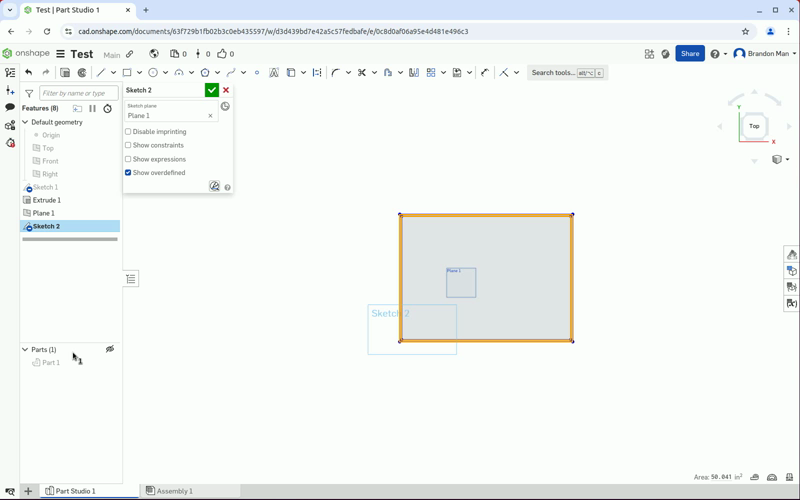
key(shift+y)
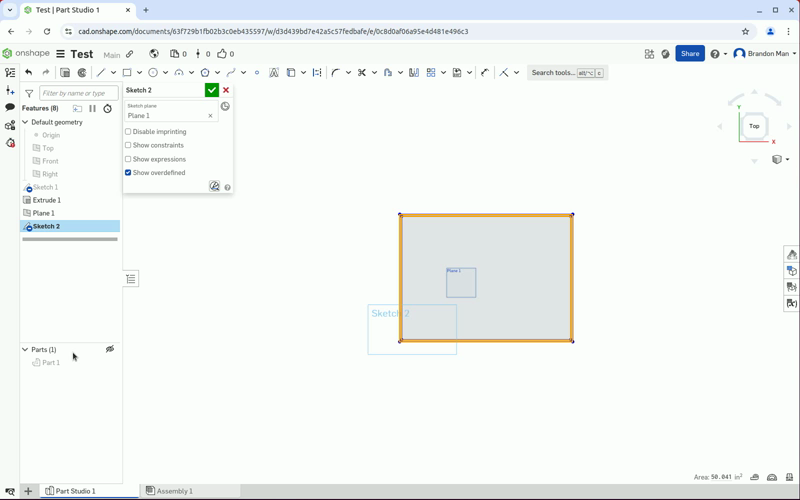
key(shift+e)
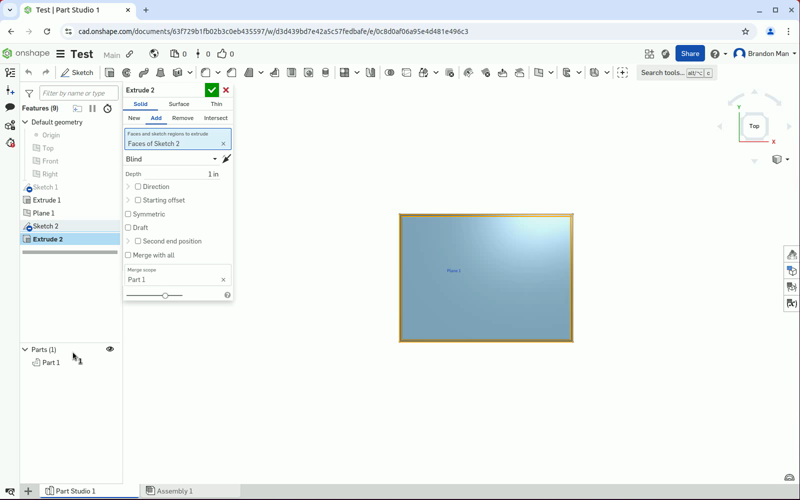
mouse_move(143, 106)
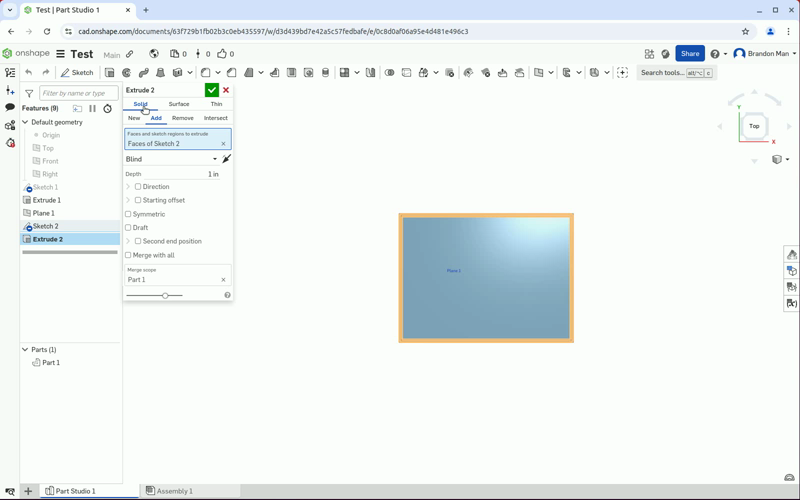
click(143, 106)
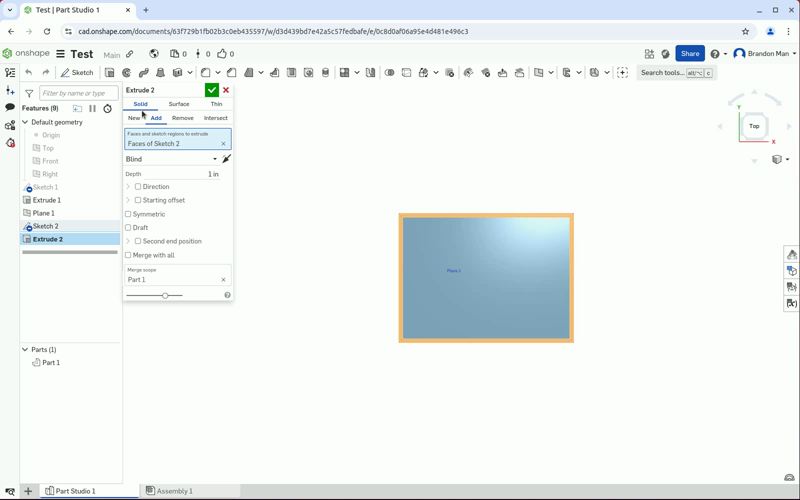
mouse_move(137, 120)
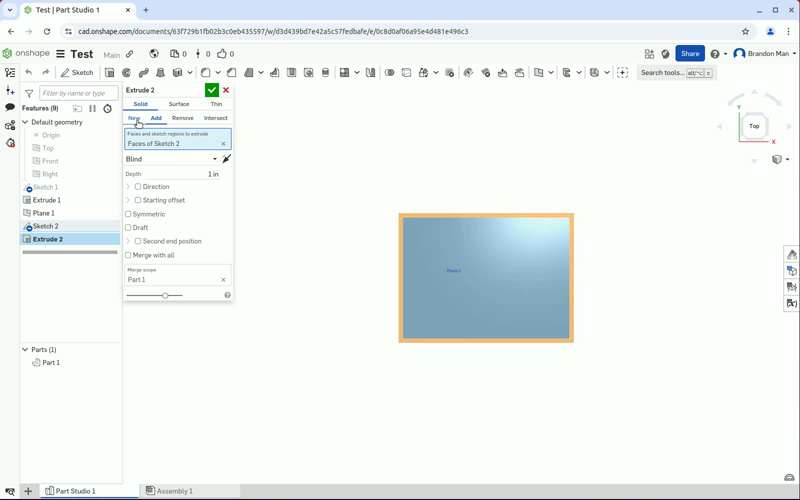
click(137, 120)
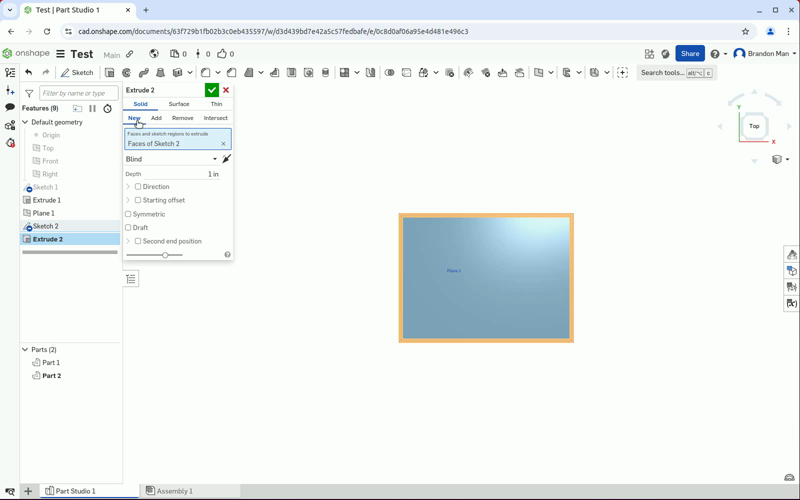
key(tab, 4)
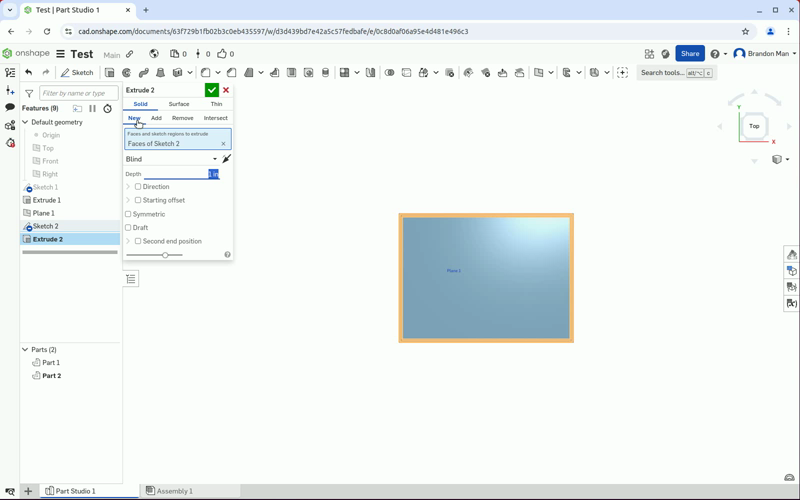
text(1.204)
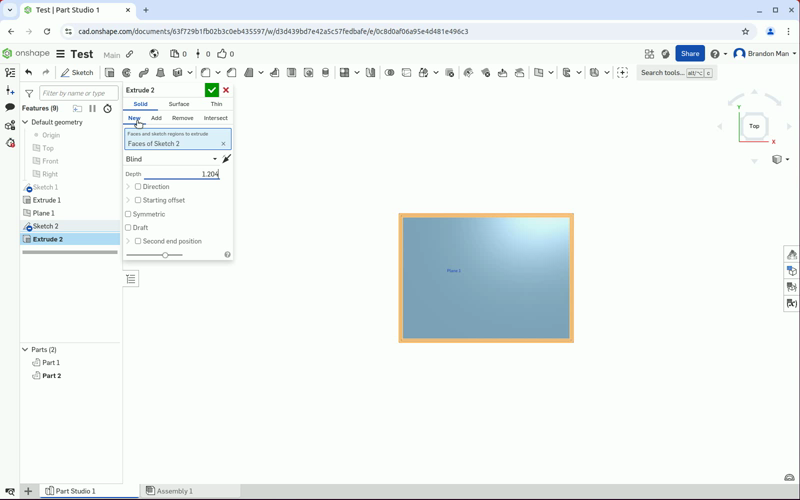
key(enter)
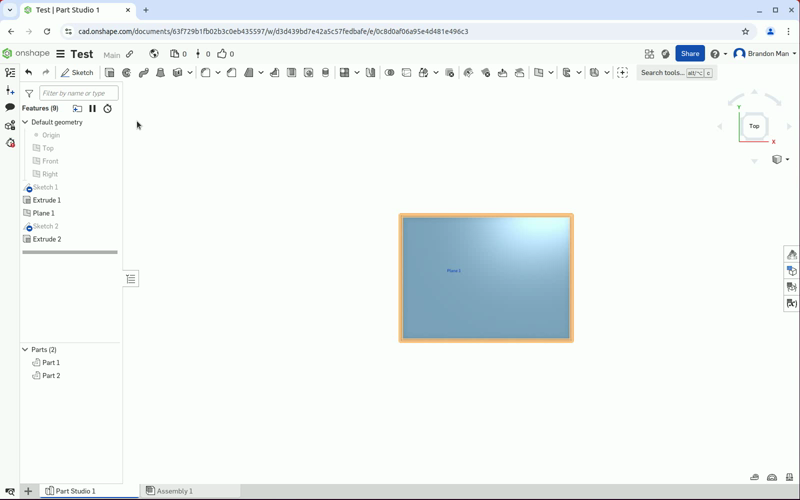
key(shift+h)
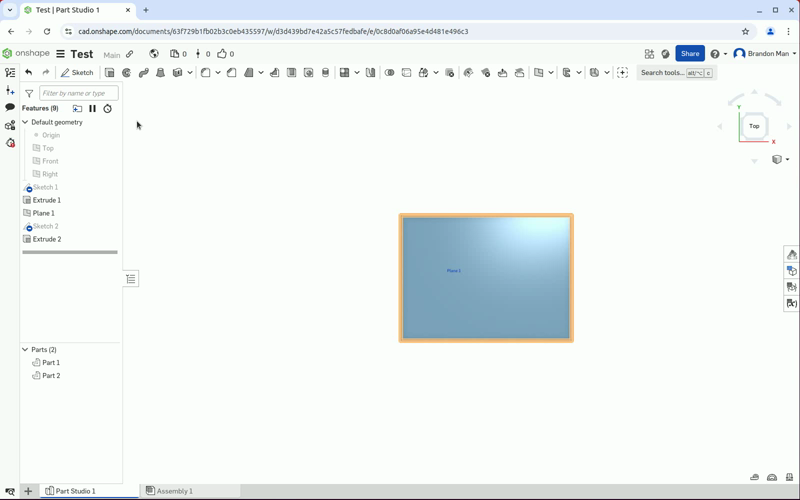
key(shift+h)
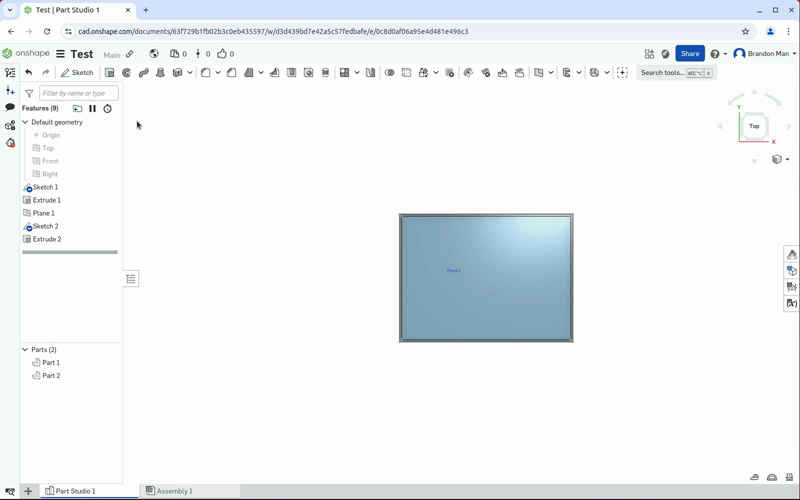
key(shift+7)
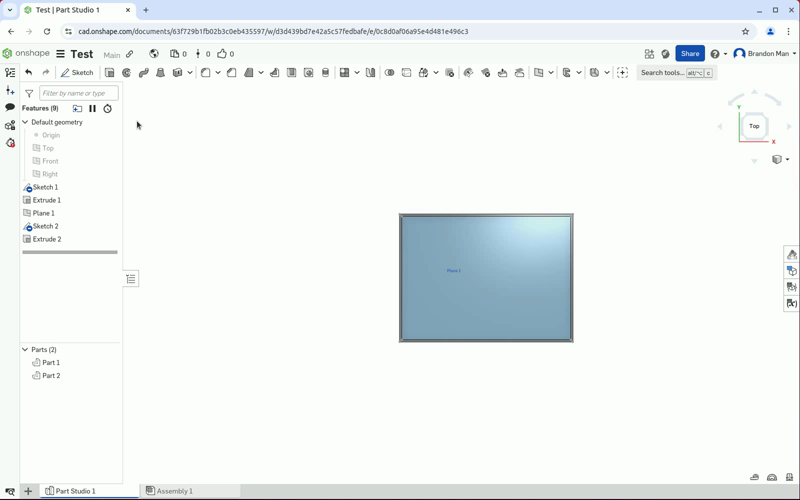
key(up, 3)
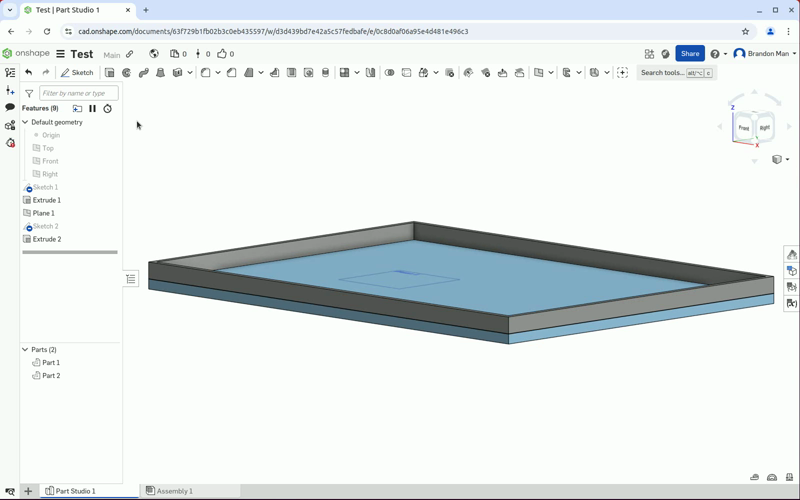
key(left, 3)
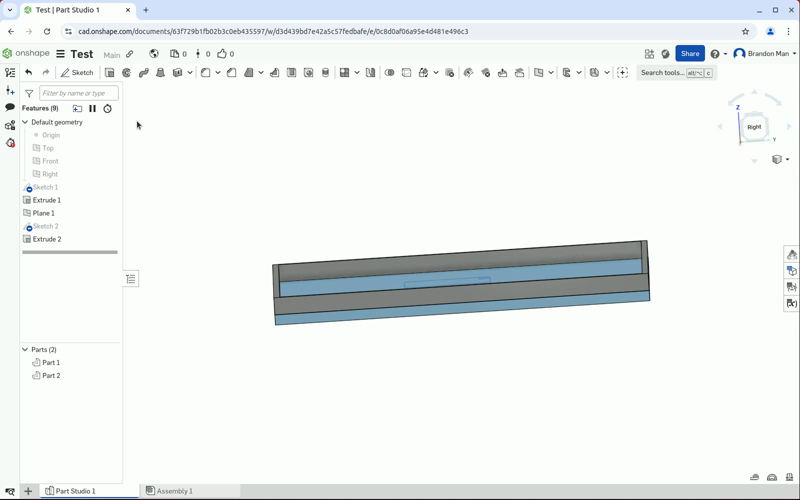
key(right, 3)
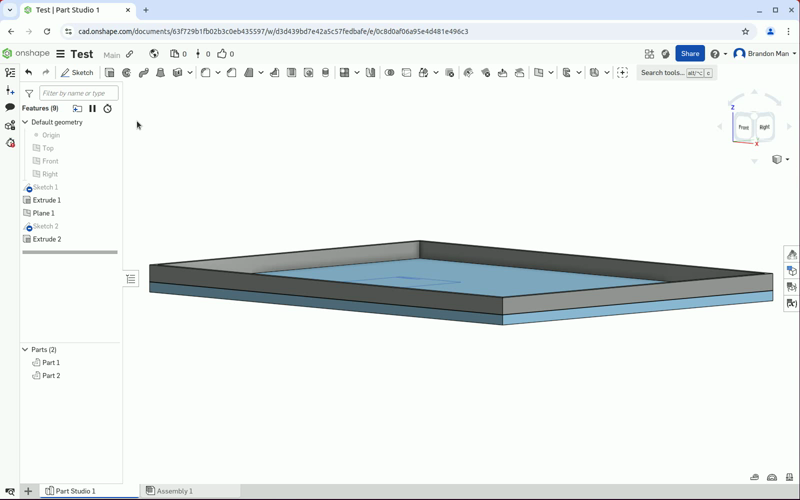
key(down, 3)
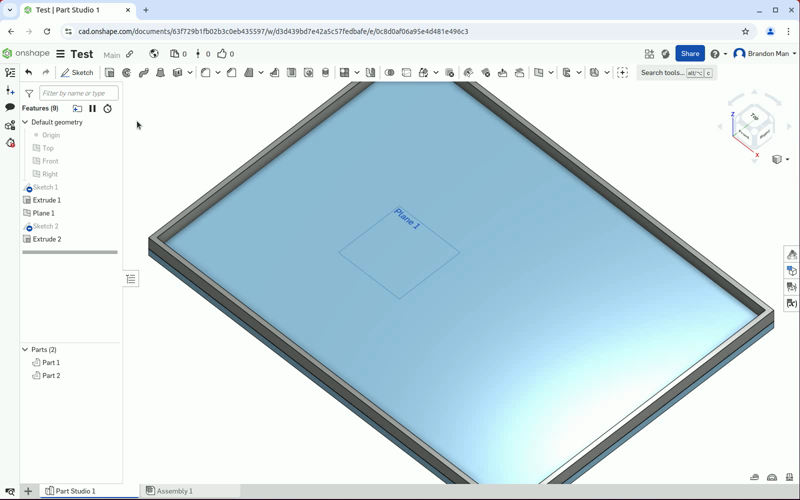
mouse_move(73, 189)
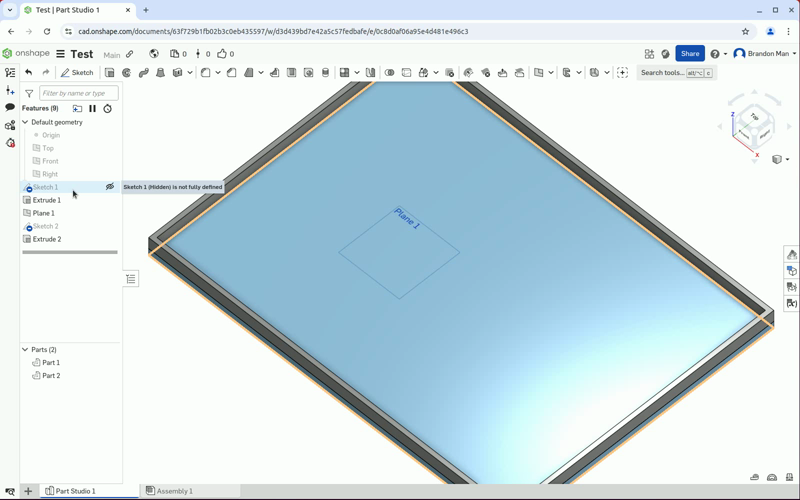
click(73, 189)